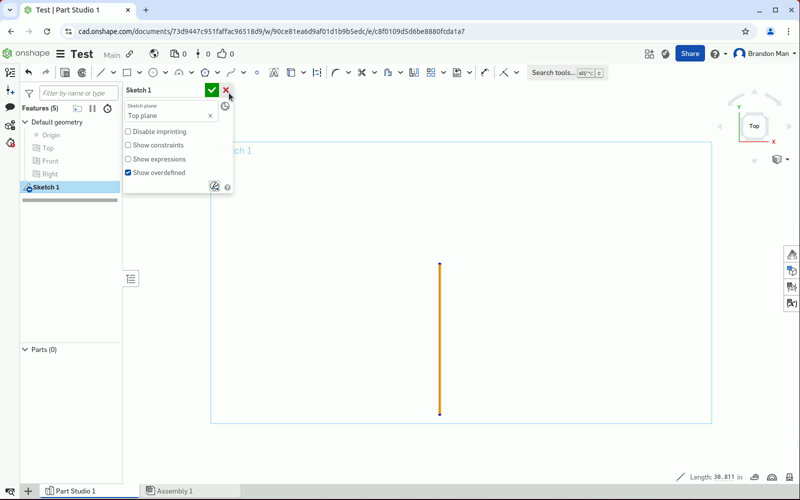
key(shift+h)
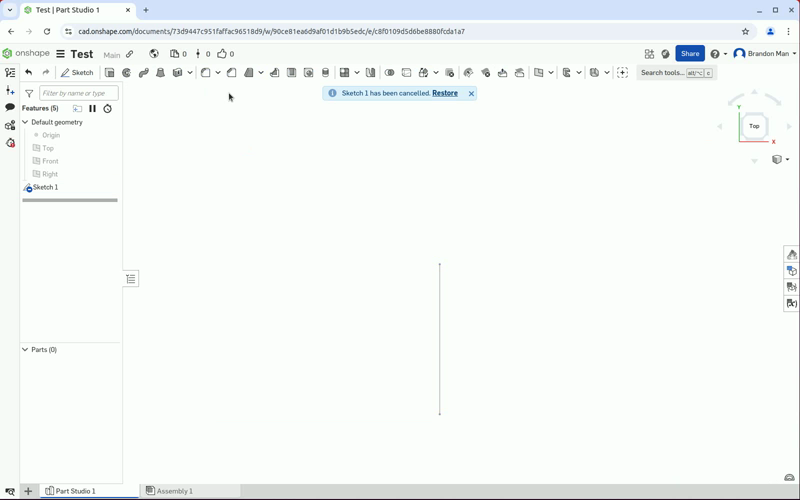
key(shift+s)
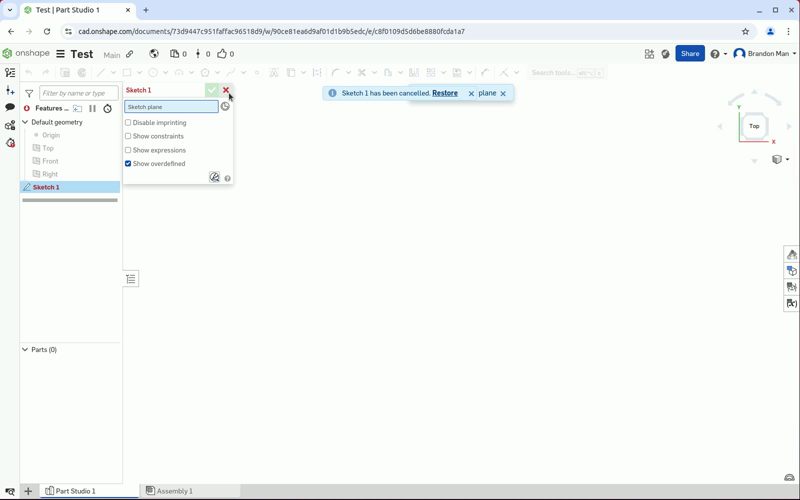
mouse_move(73, 150)
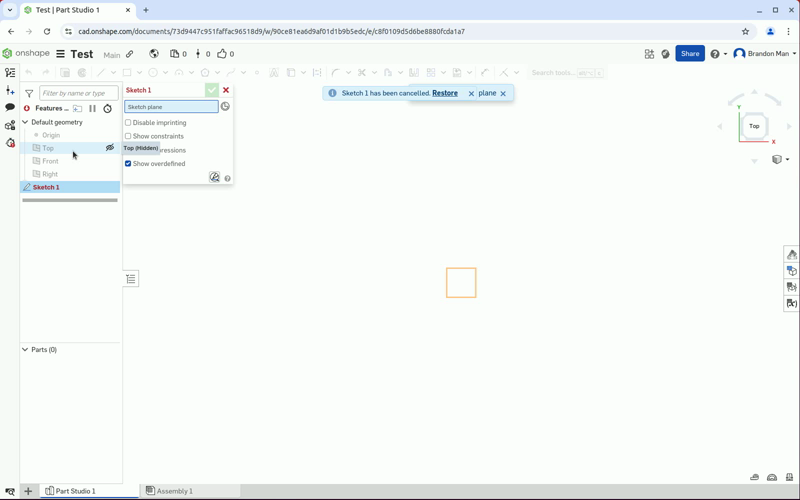
click(73, 150)
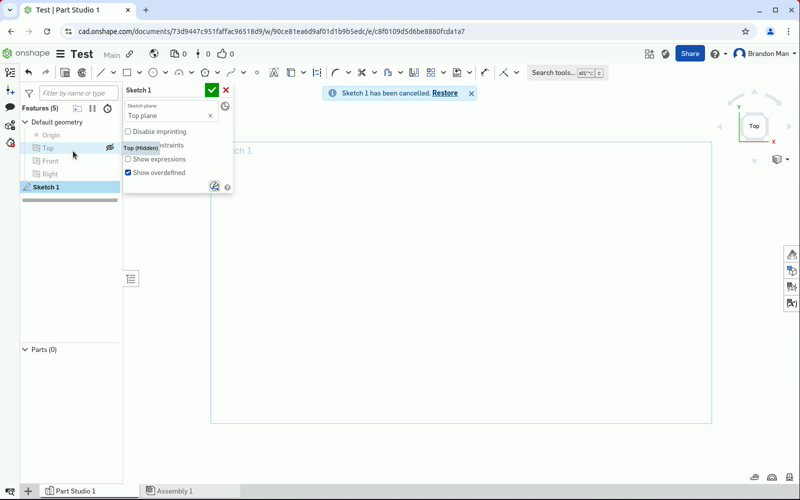
mouse_move(73, 352)
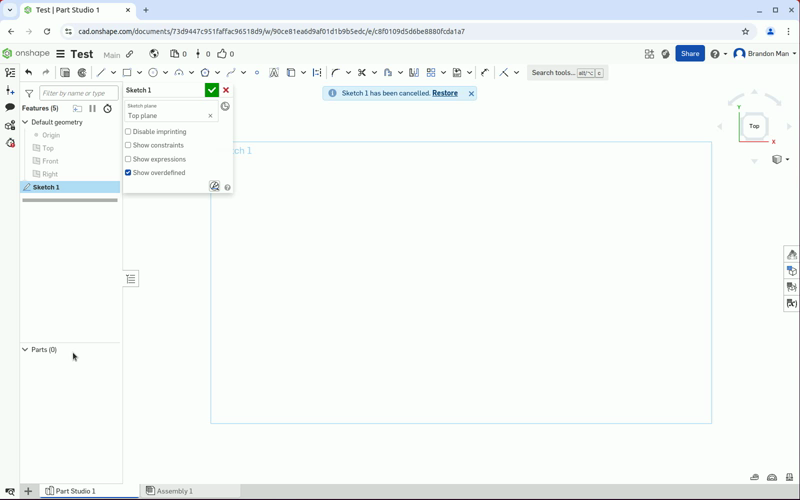
key(y)
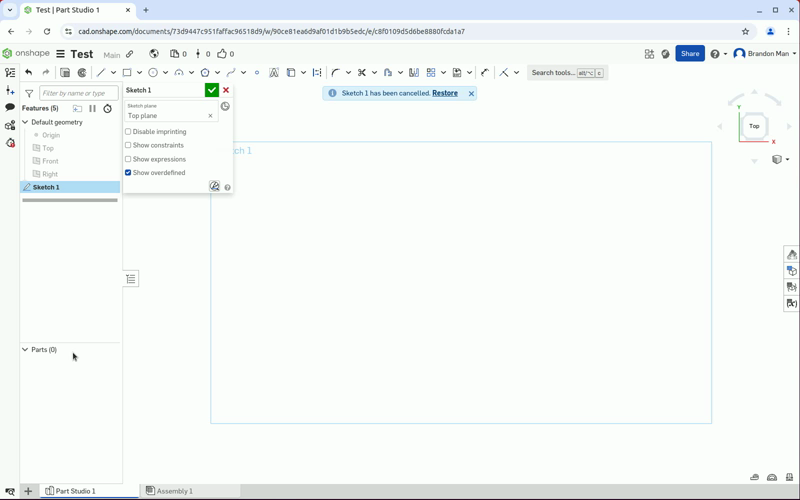
key(l)
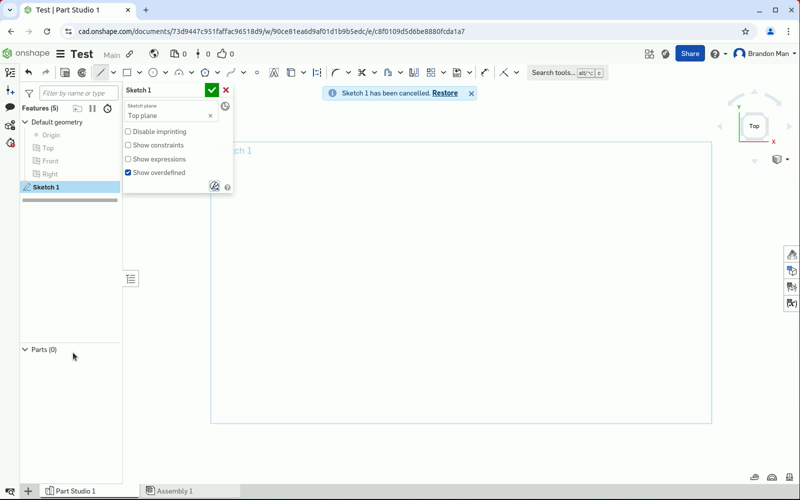
key_down(shift)
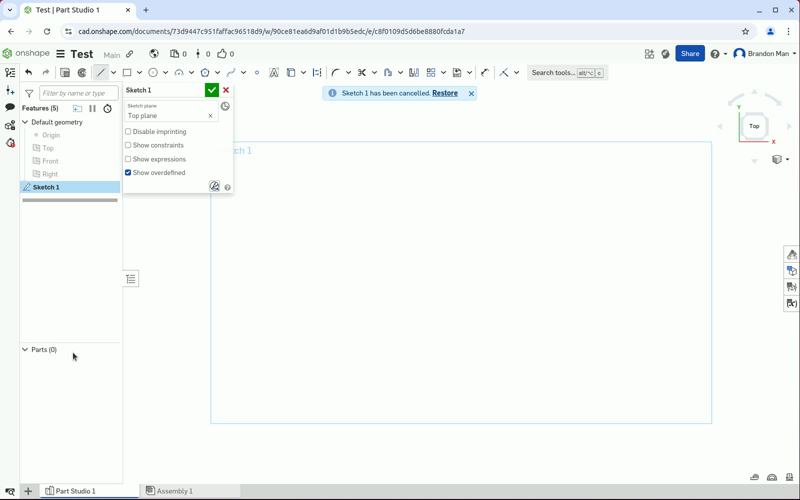
mouse_move(431, 388)
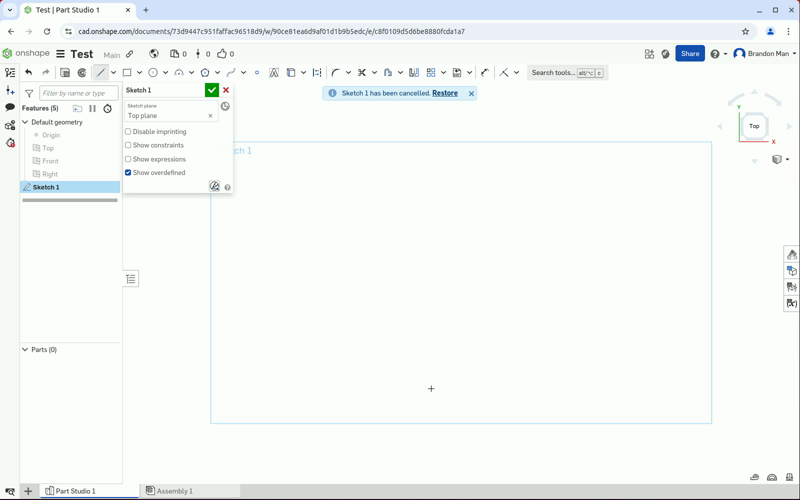
click(431, 388)
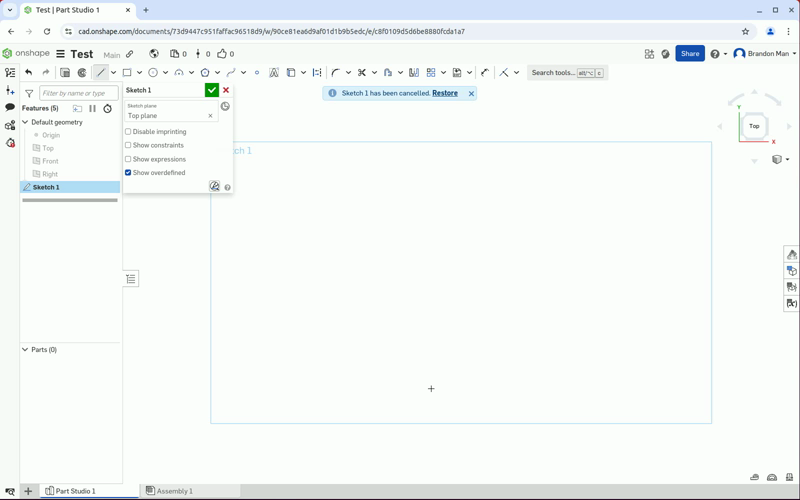
key_up(shift)
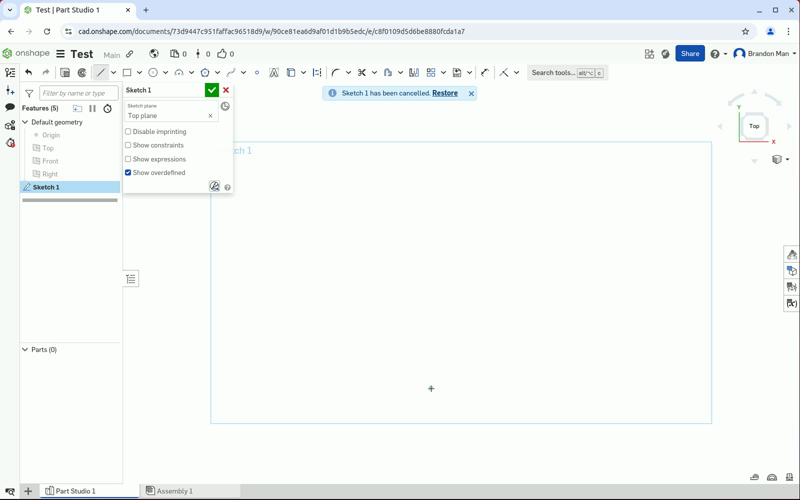
key_down(shift)
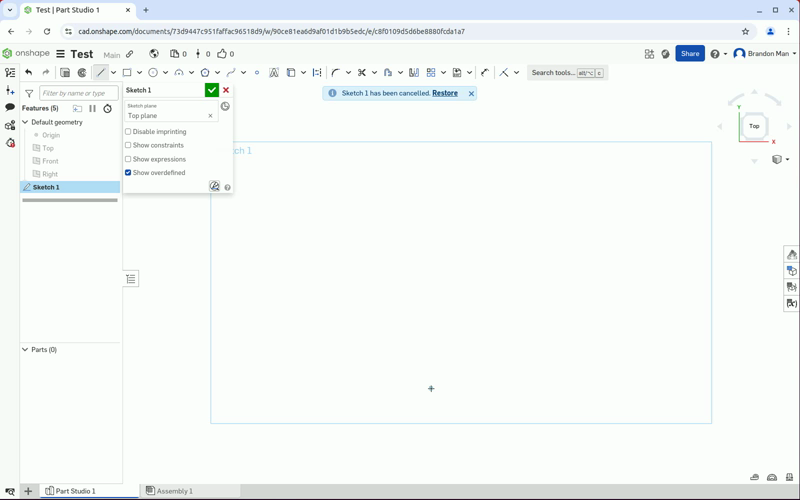
mouse_move(461, 388)
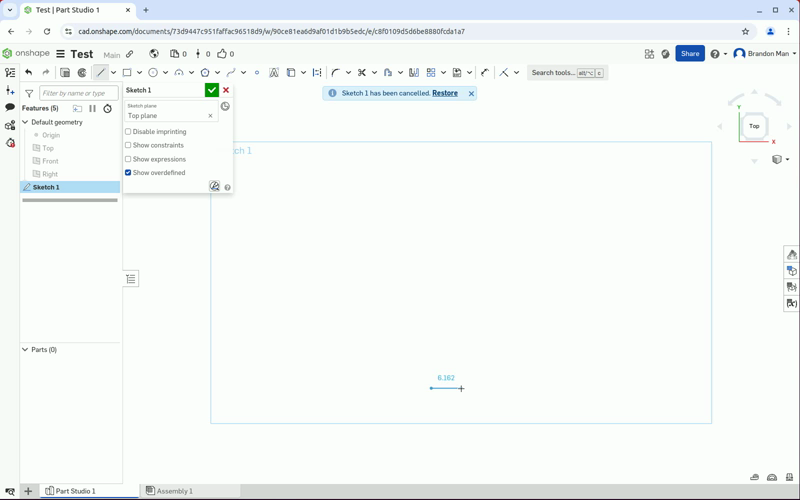
mouse_move(491, 388)
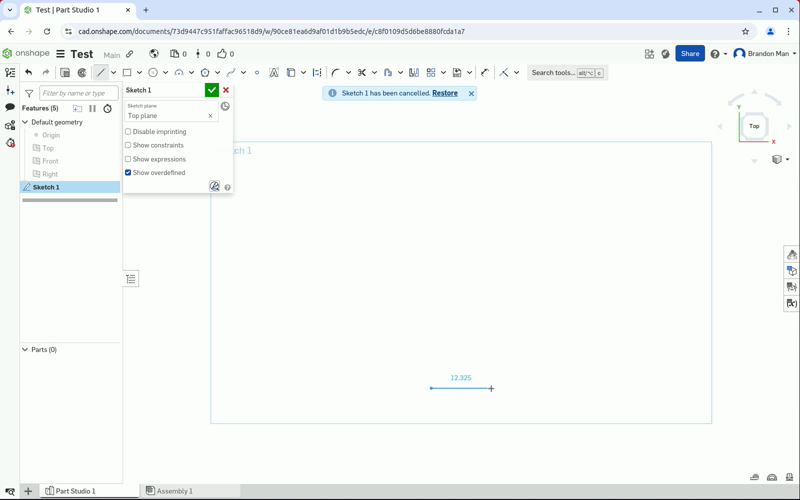
click(491, 388)
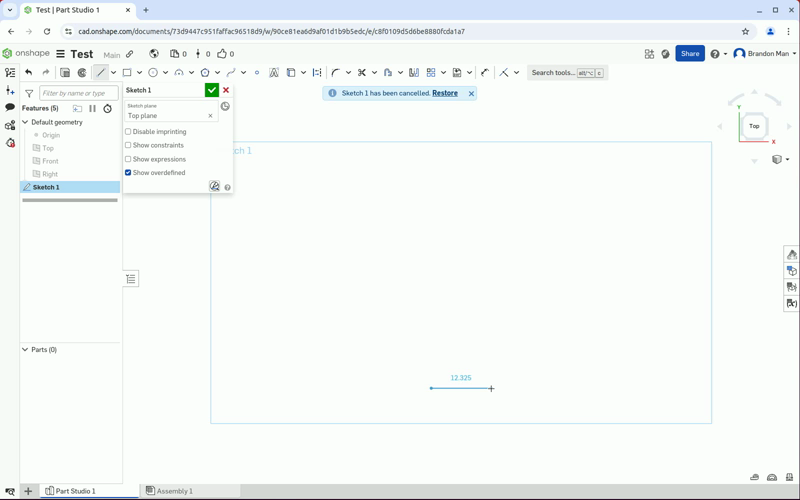
key_up(shift)
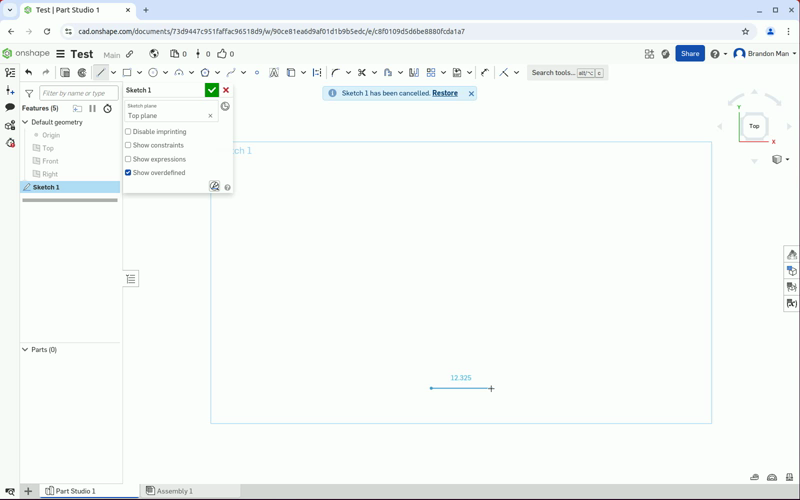
key_down(shift)
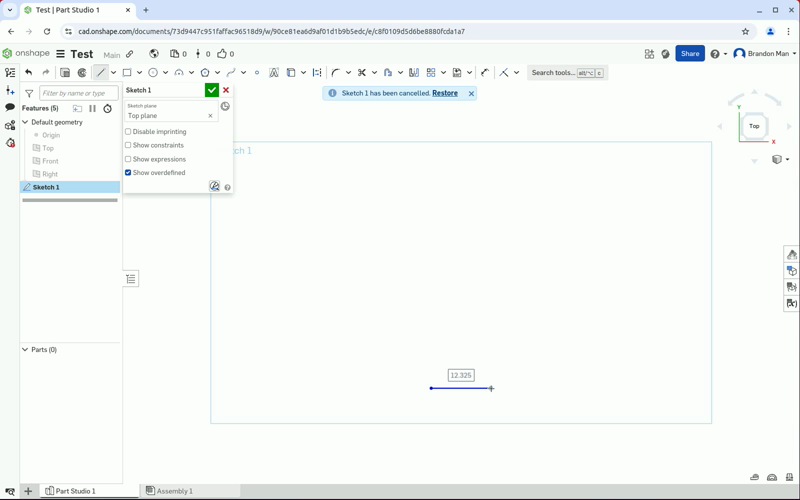
mouse_move(491, 178)
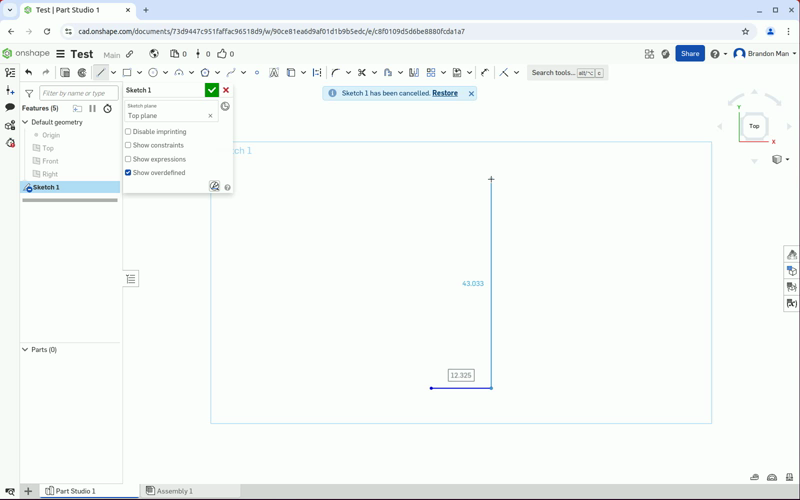
click(491, 178)
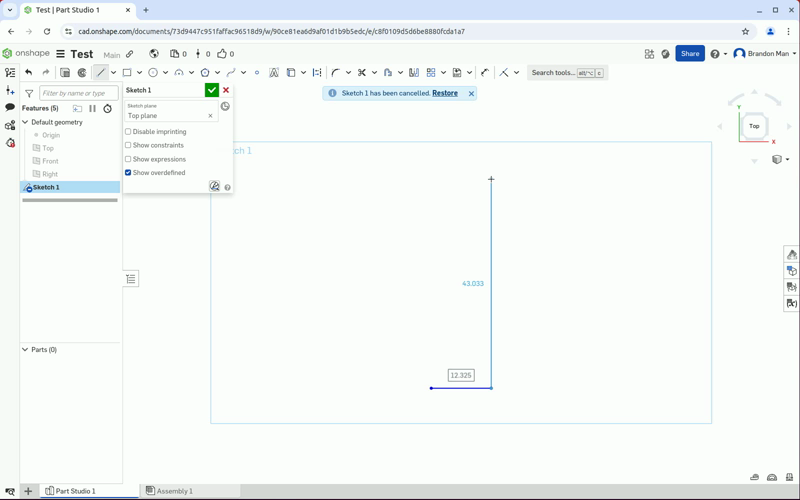
key_up(shift)
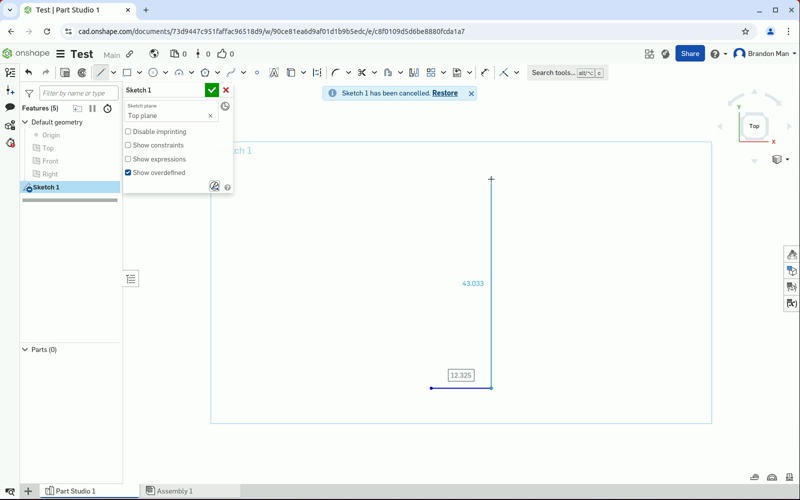
key_down(shift)
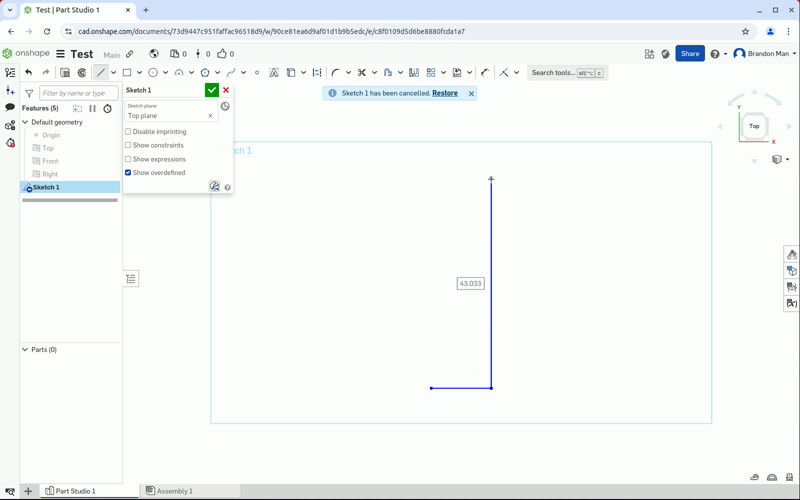
mouse_move(521, 178)
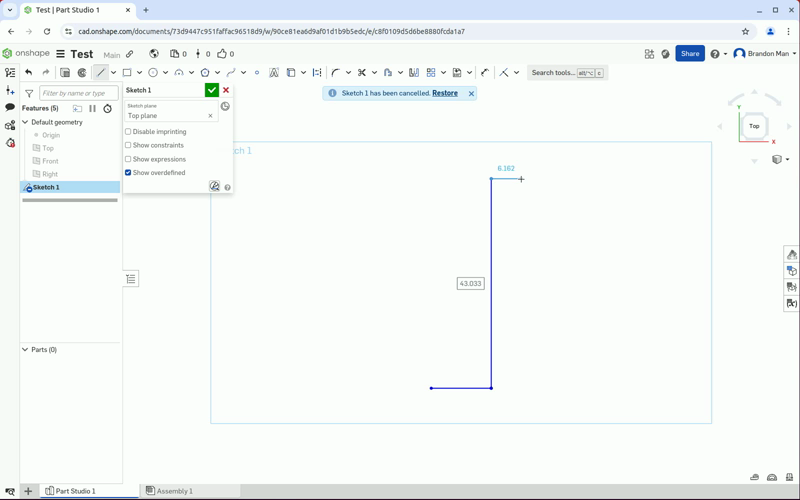
mouse_move(431, 178)
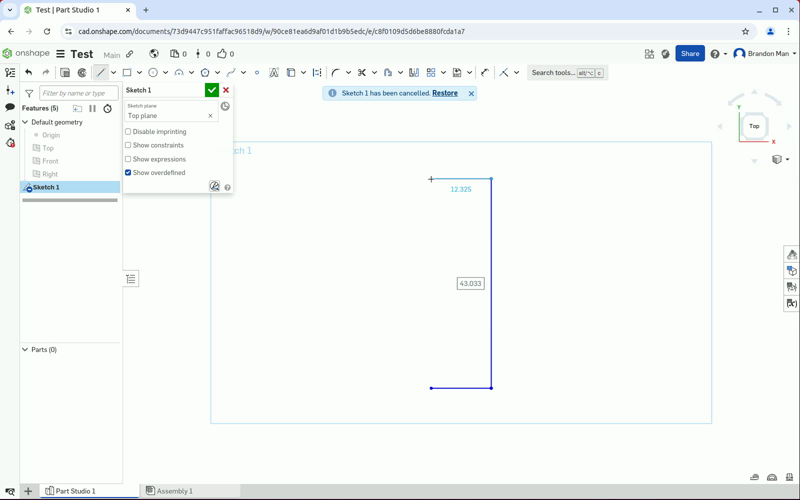
click(431, 178)
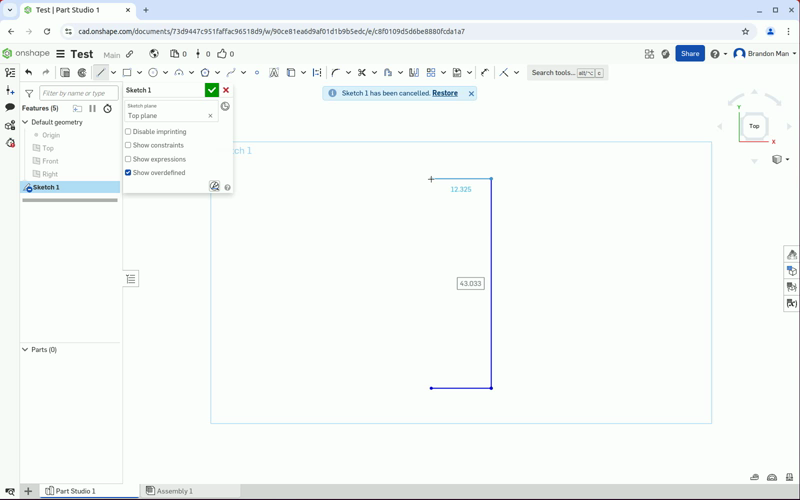
key_up(shift)
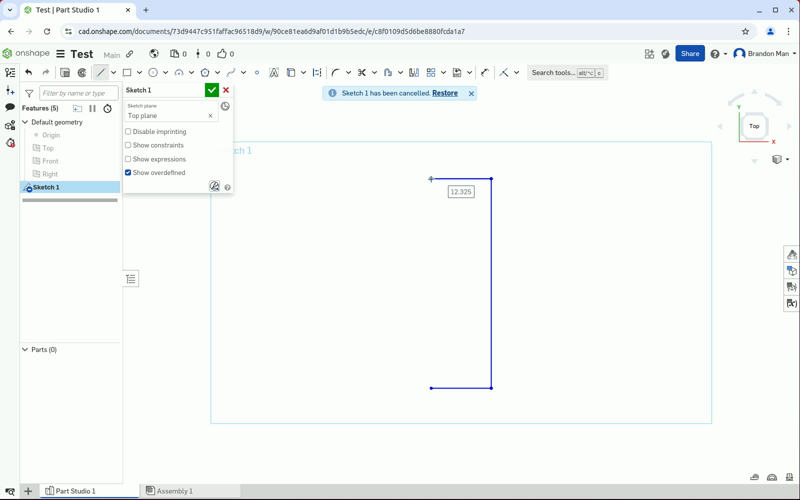
key_down(shift)
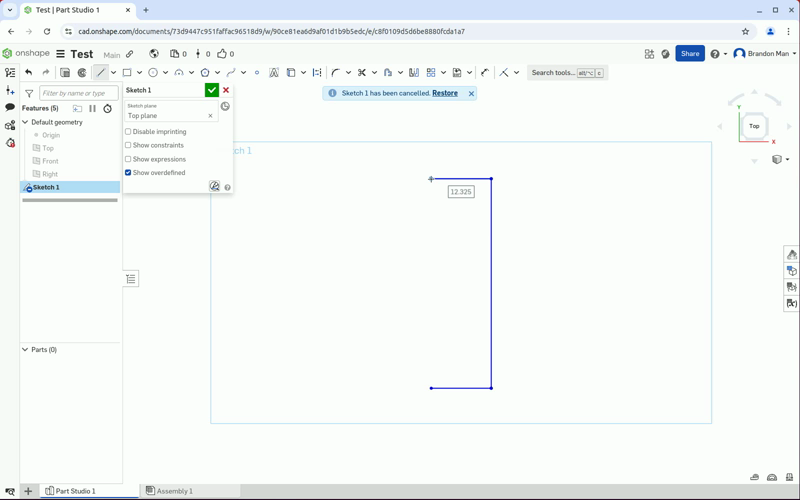
mouse_move(431, 388)
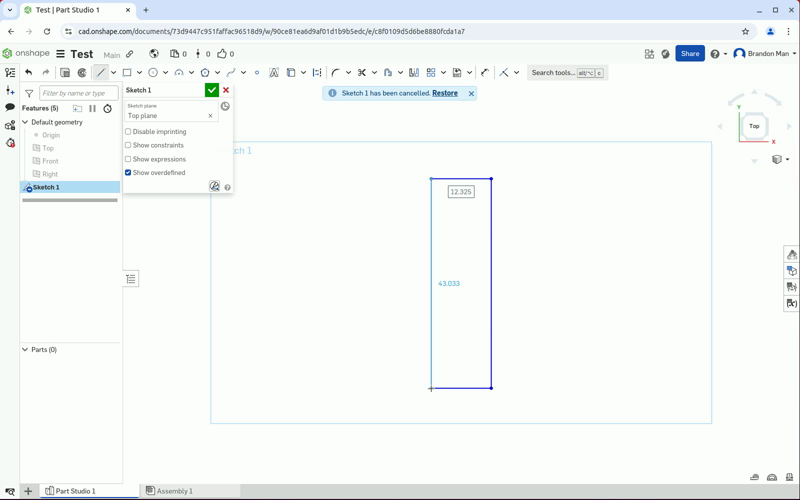
key_up(shift)
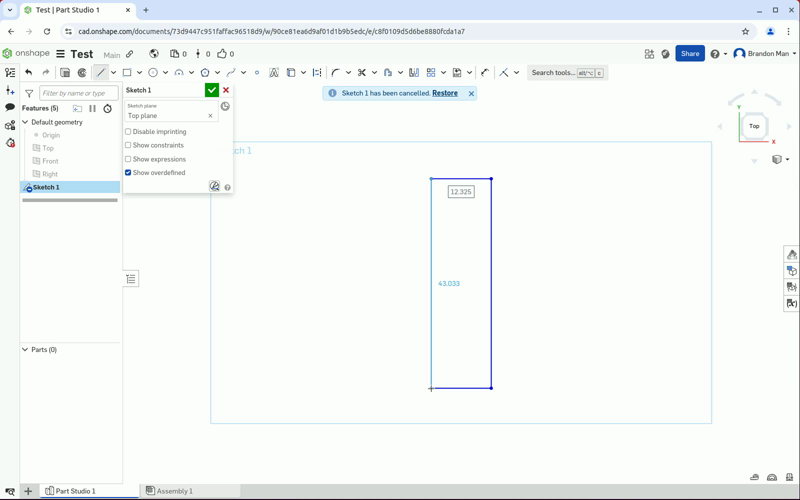
click(431, 388)
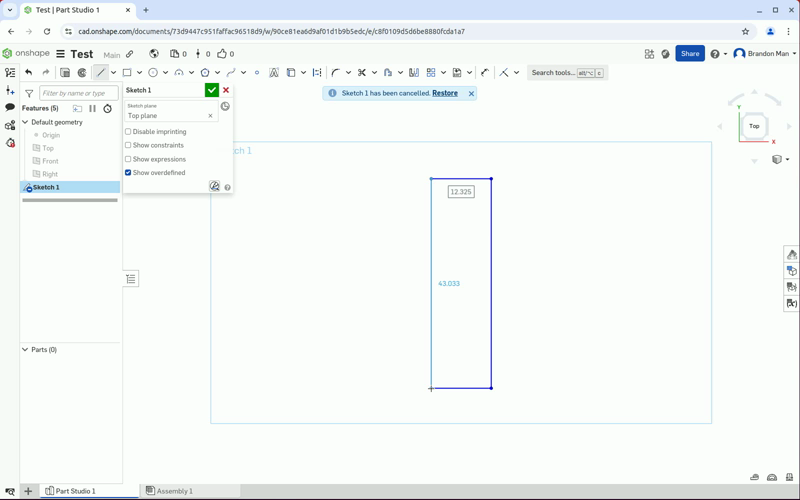
key(esc)
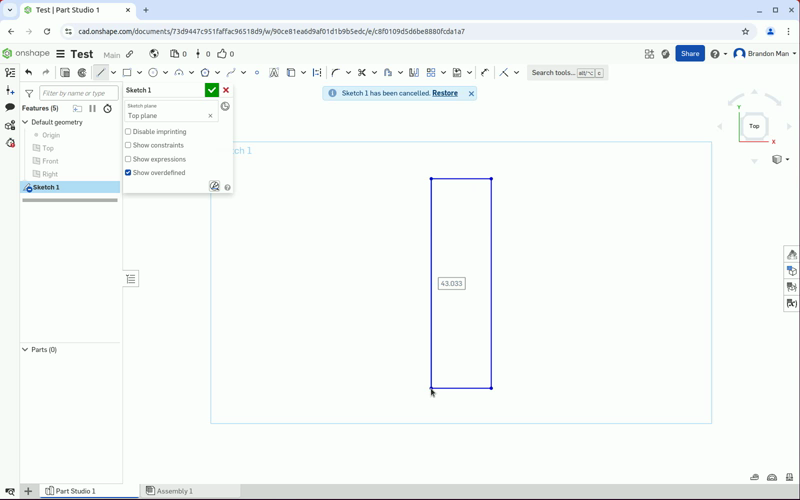
mouse_move(480, 191)
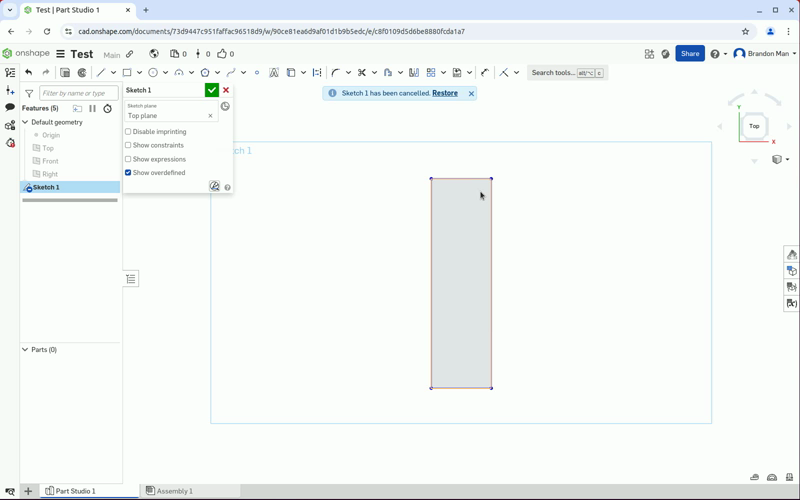
click(480, 191)
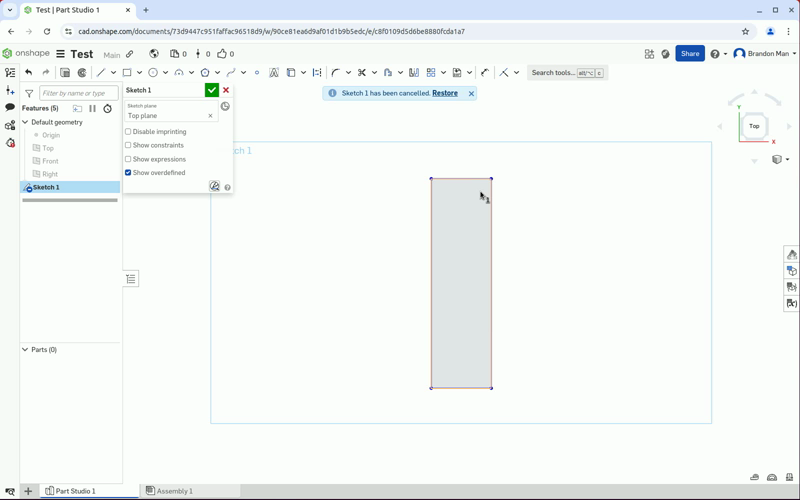
mouse_move(73, 352)
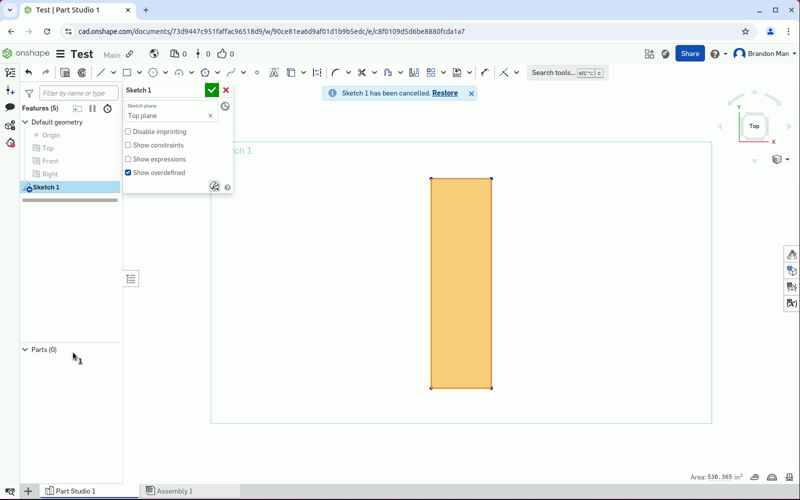
key(shift+y)
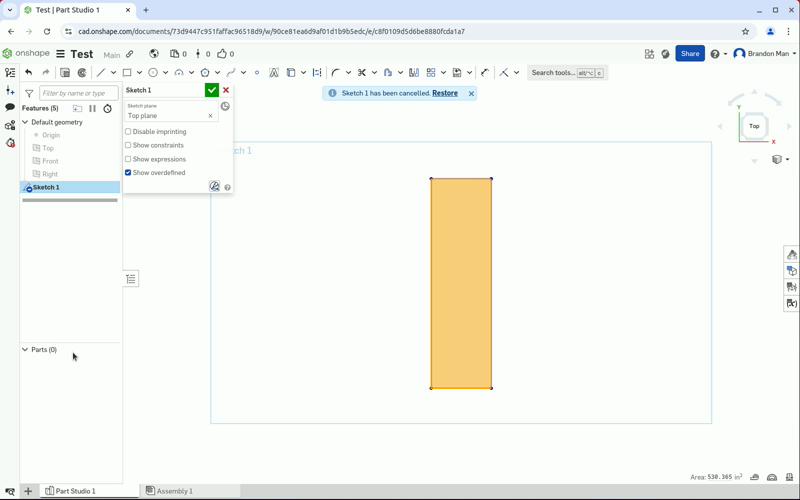
key(shift+e)
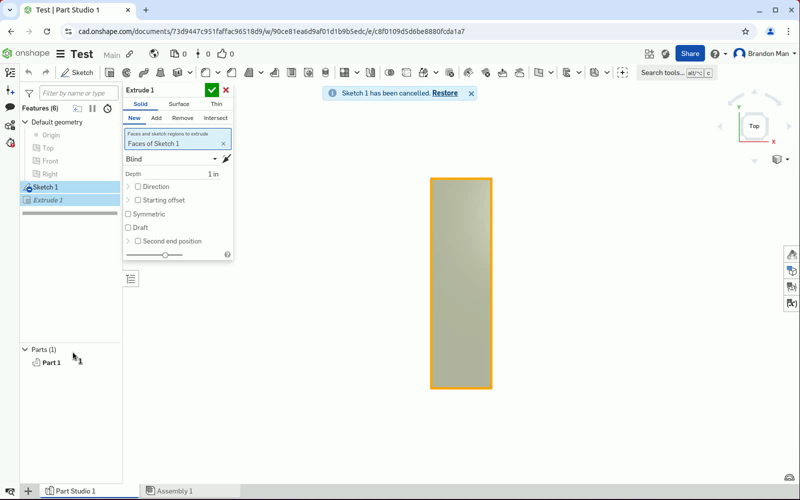
mouse_move(143, 106)
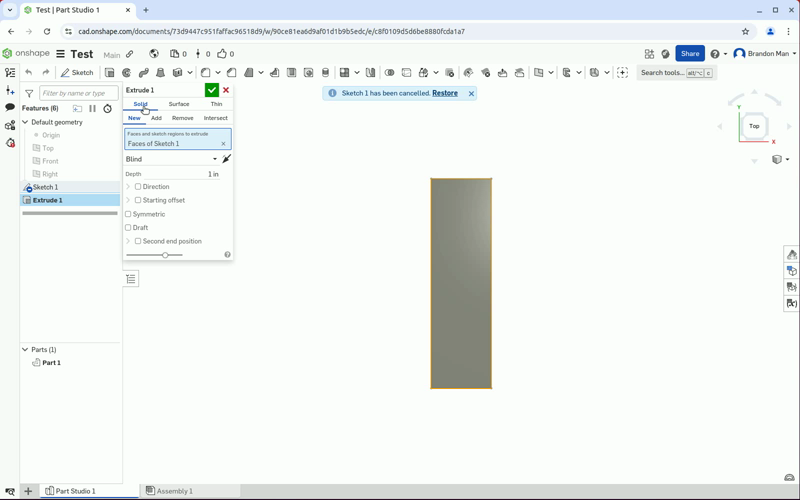
click(143, 106)
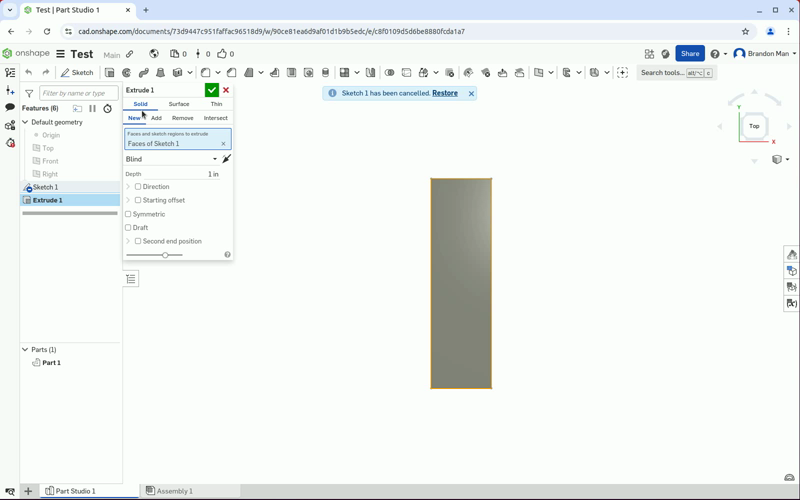
mouse_move(137, 120)
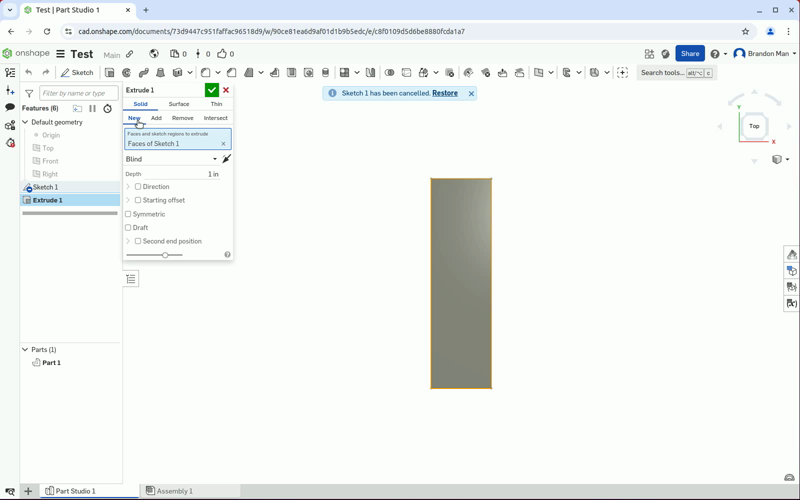
click(137, 120)
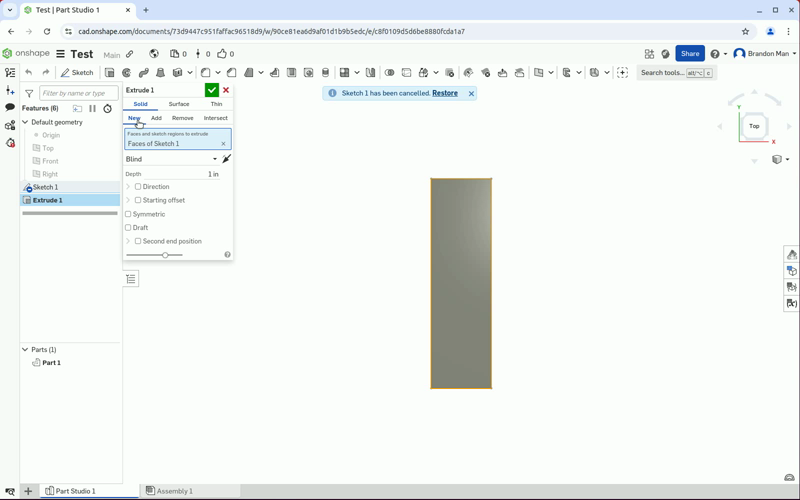
key(tab, 4)
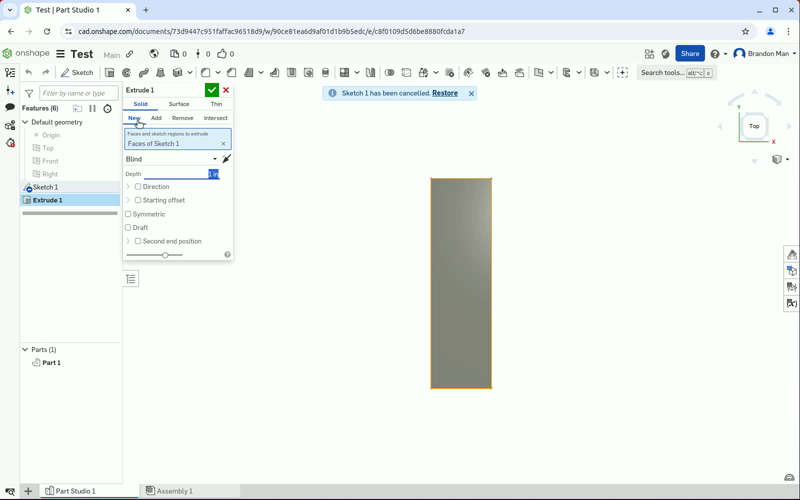
text(4.092)
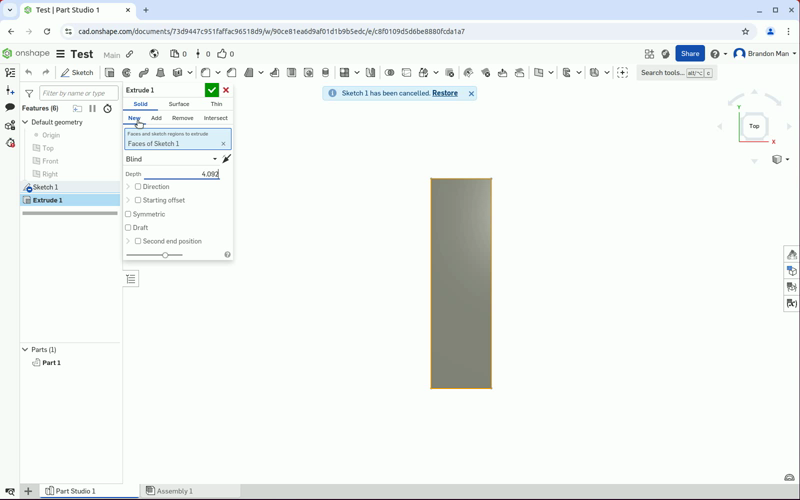
key(enter)
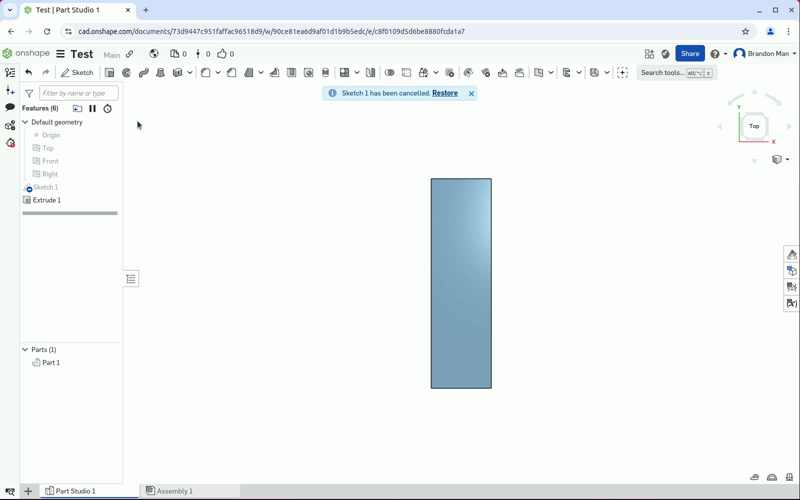
key(shift+h)
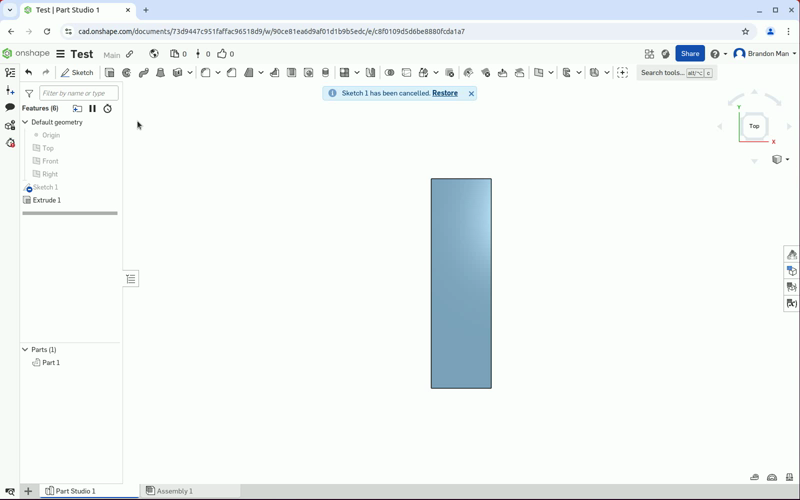
key(shift+h)
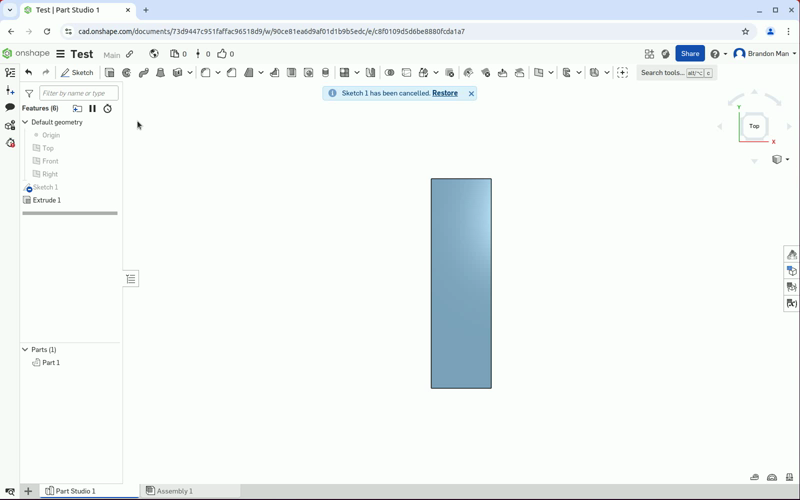
mouse_move(73, 189)
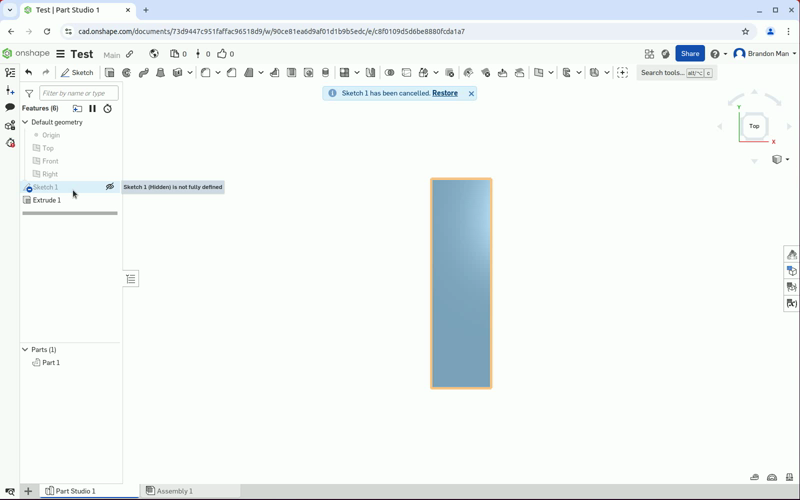
click(73, 189)
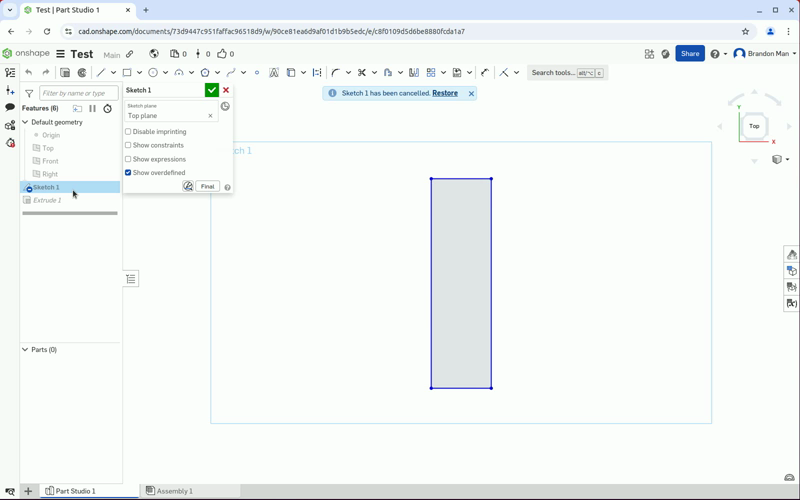
mouse_move(229, 92)
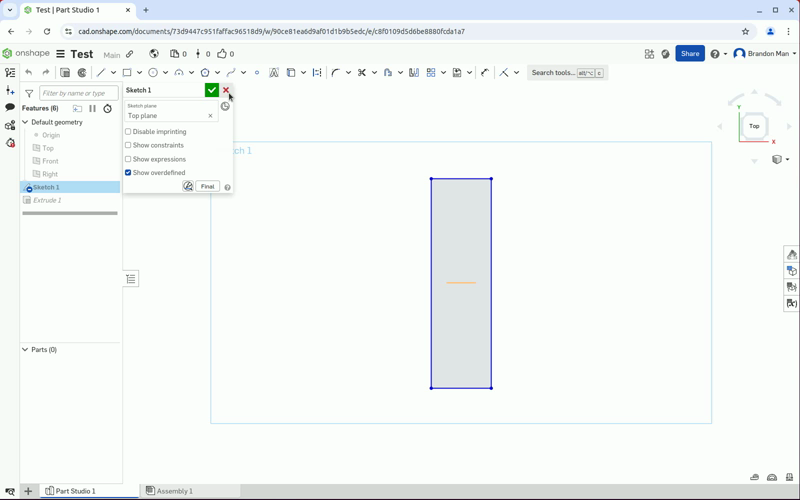
click(229, 92)
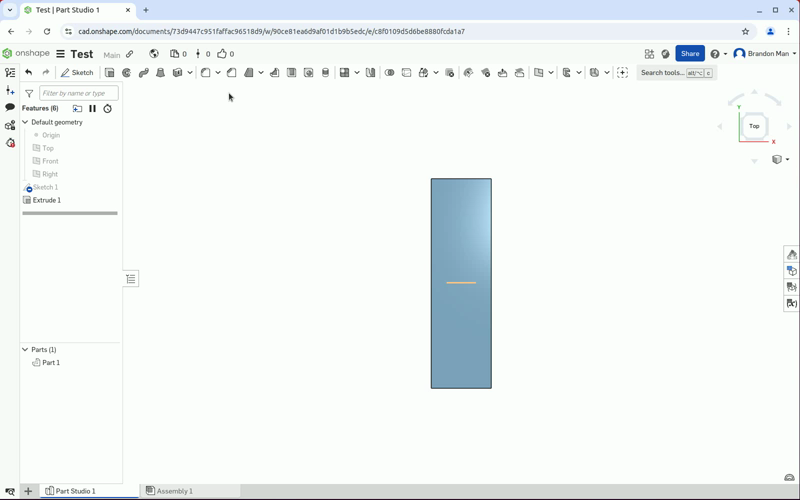
mouse_move(541, 75)
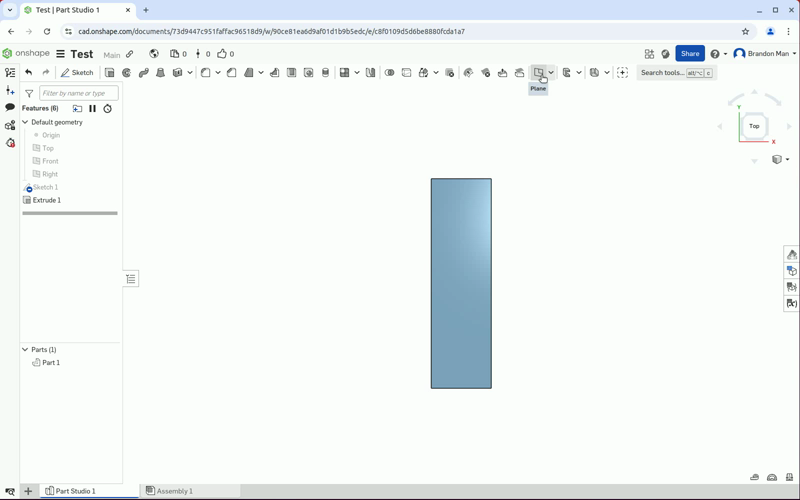
click(541, 75)
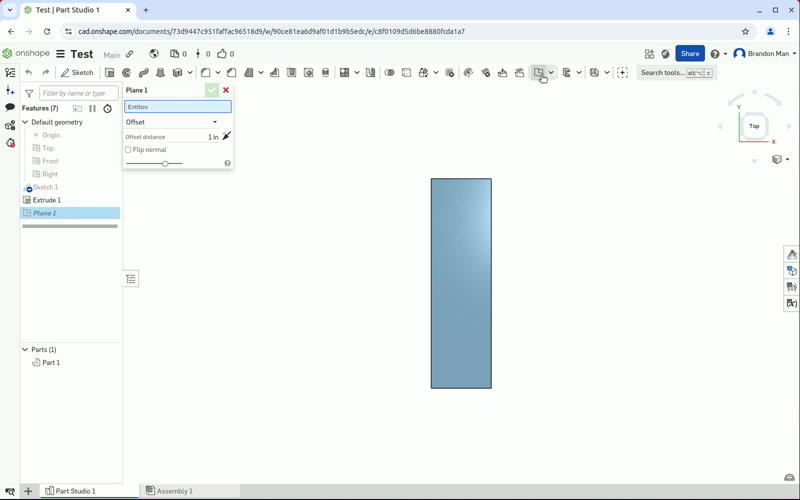
mouse_move(73, 150)
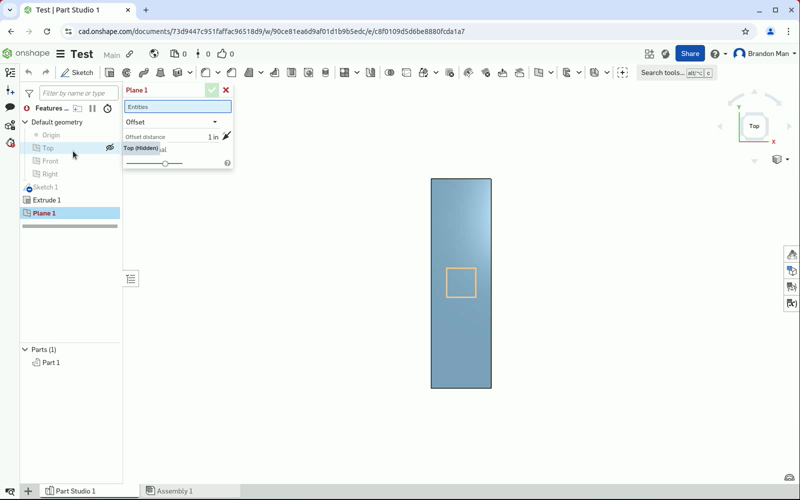
click(73, 150)
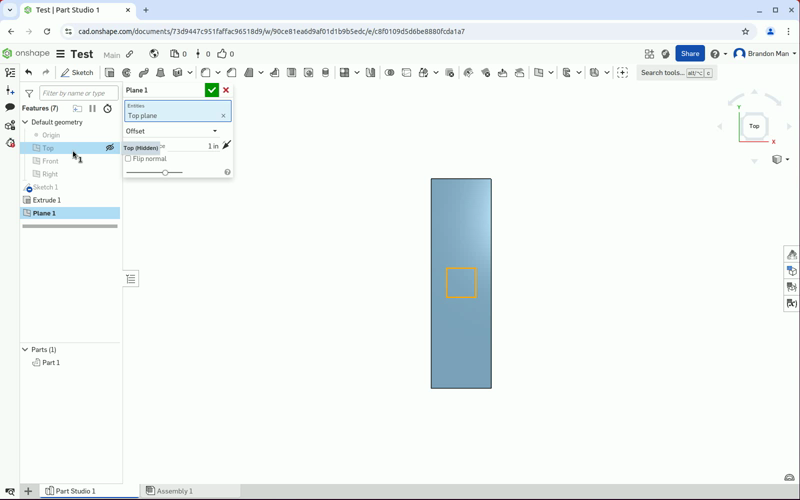
key(tab, 2)
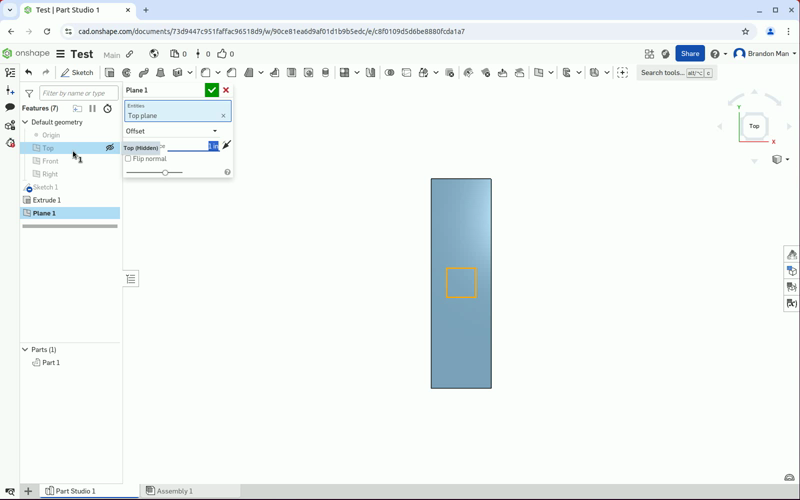
text(4.098)
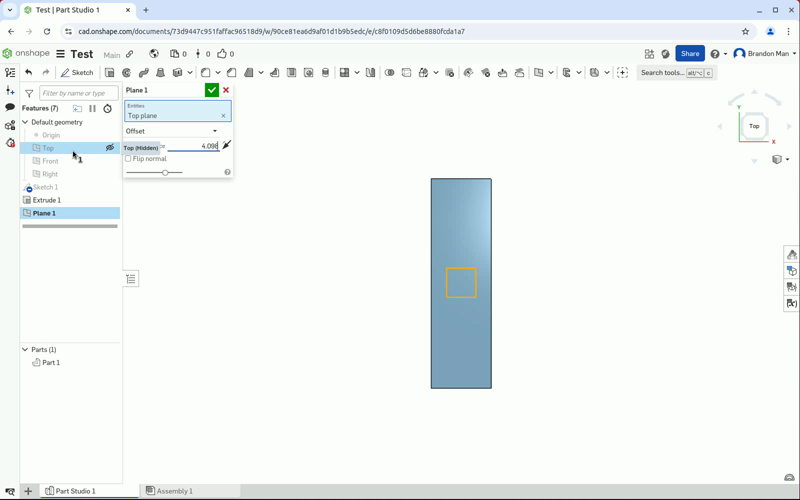
key(enter, 2)
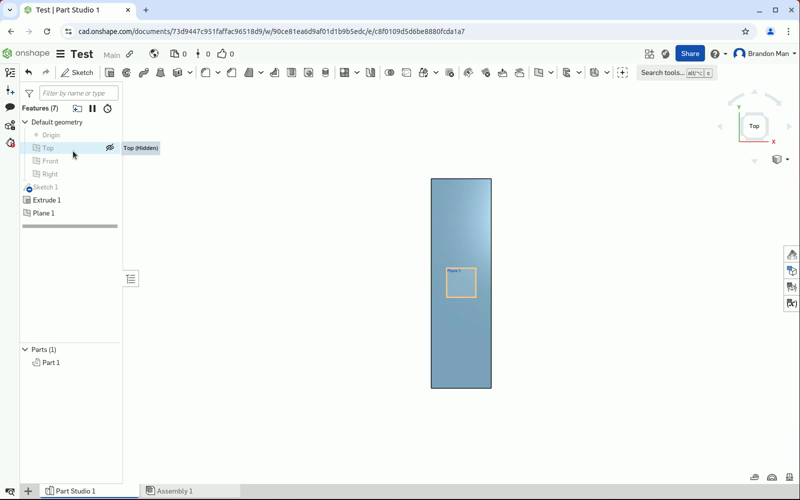
key(shift+s)
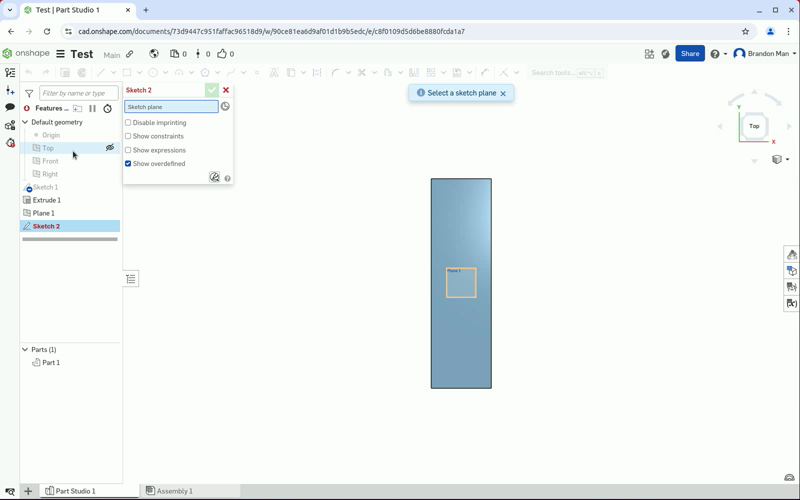
mouse_move(73, 215)
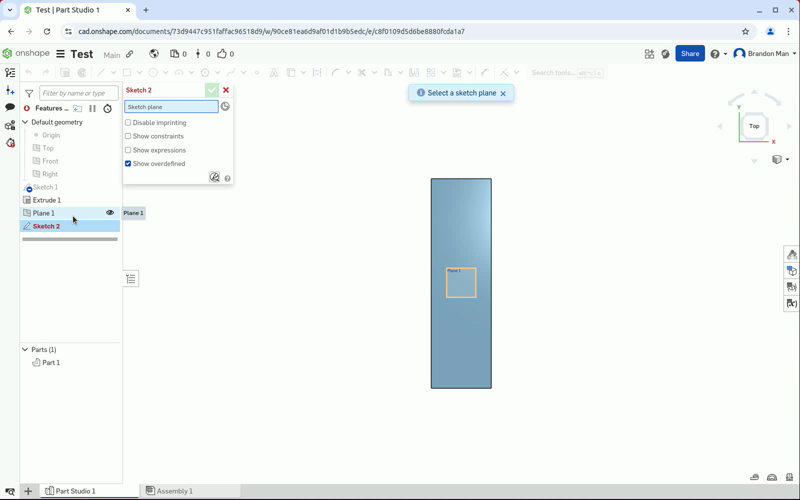
click(73, 215)
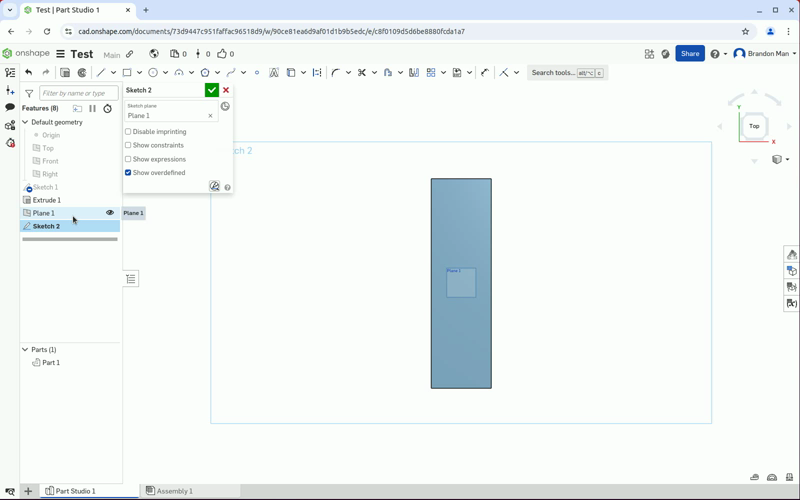
mouse_move(73, 352)
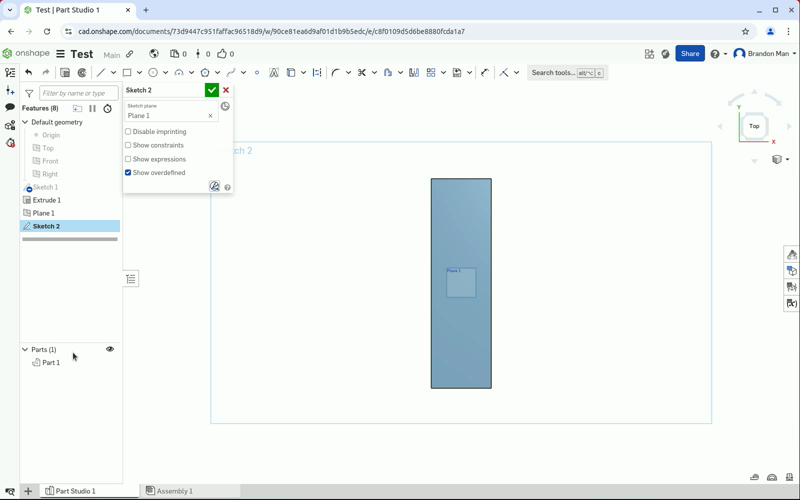
key(y)
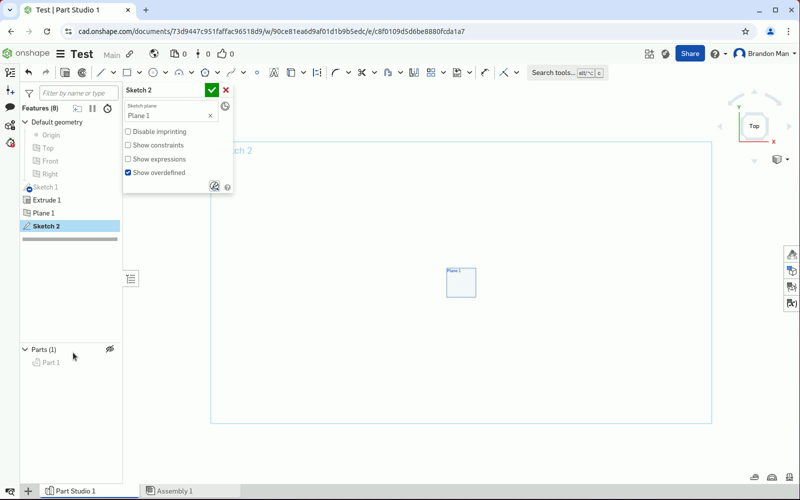
key(l)
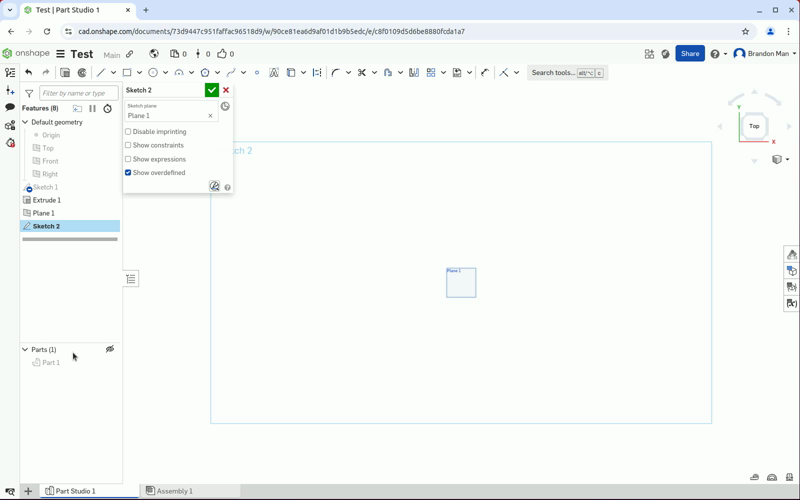
key_down(shift)
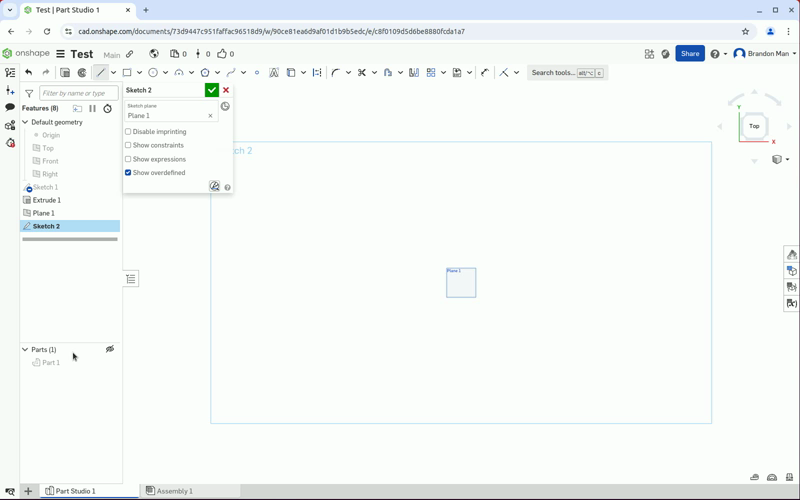
mouse_move(431, 184)
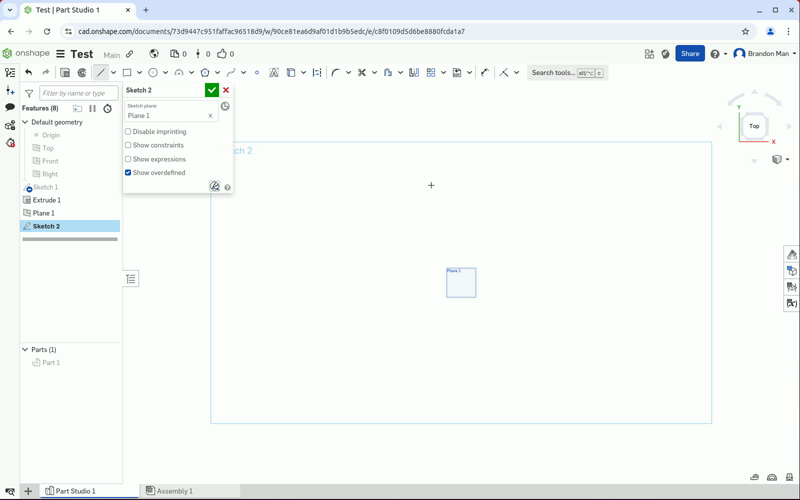
click(431, 184)
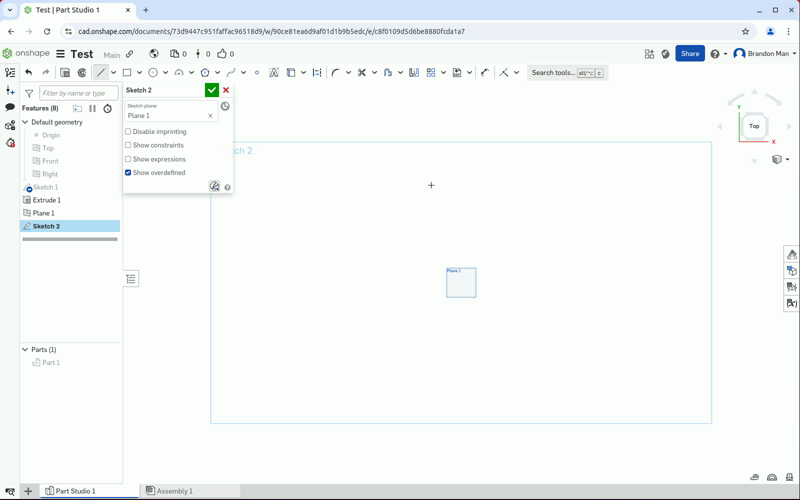
key_up(shift)
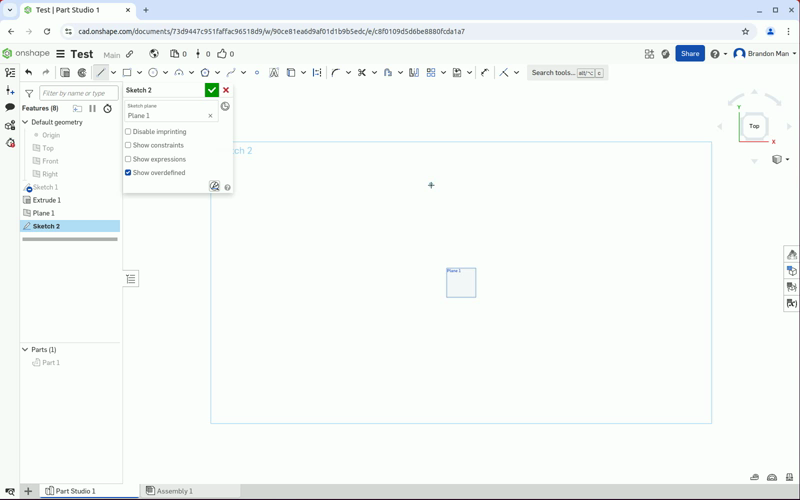
key_down(shift)
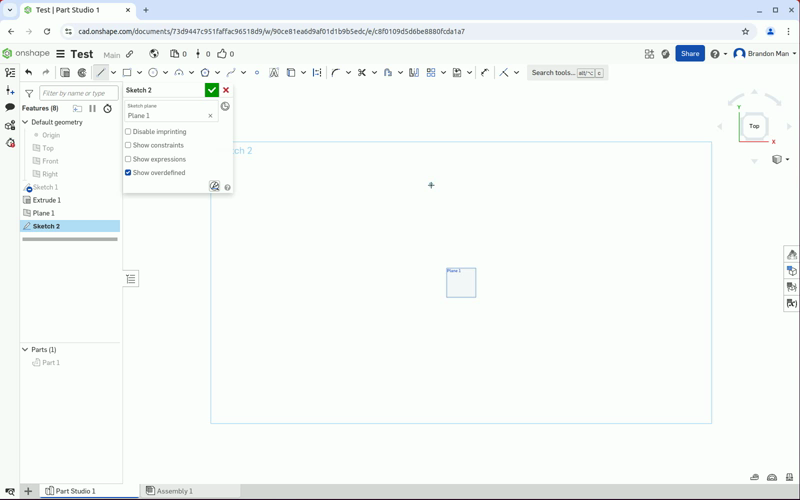
mouse_move(492, 184)
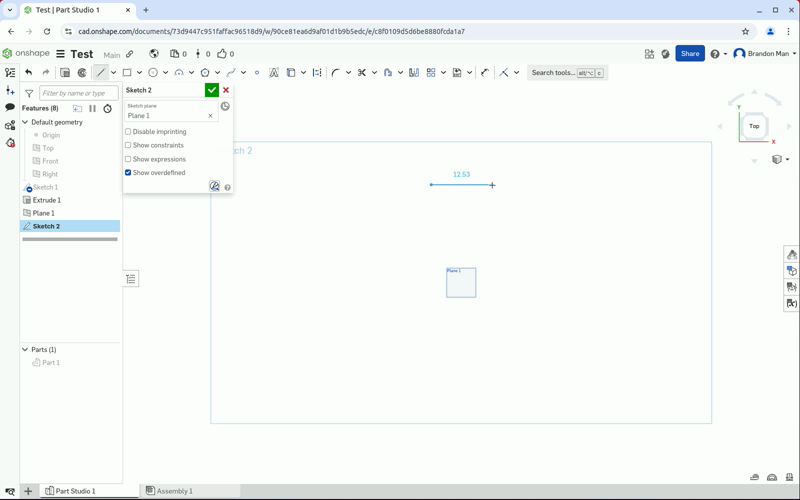
click(492, 184)
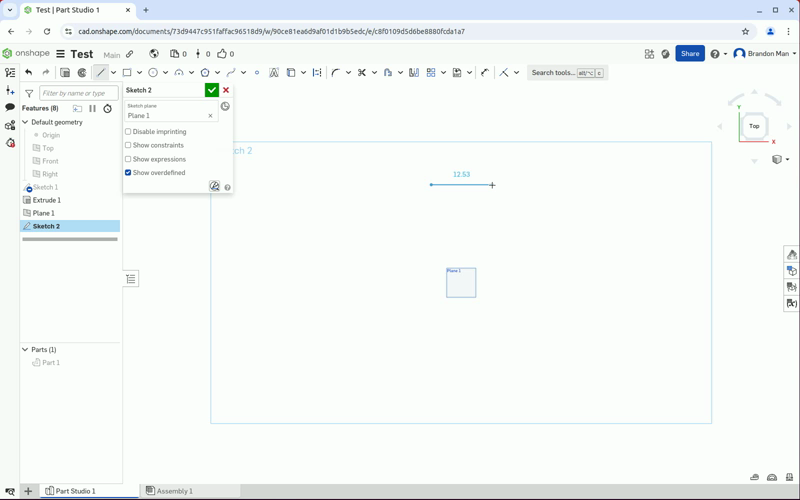
key_up(shift)
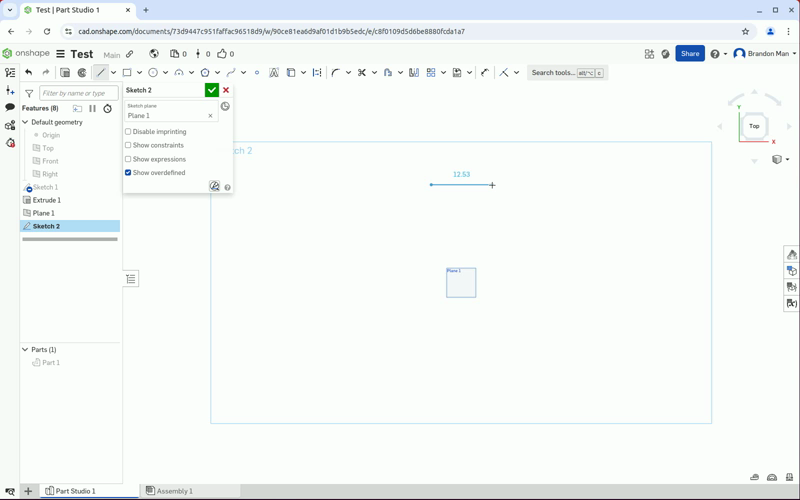
key_down(shift)
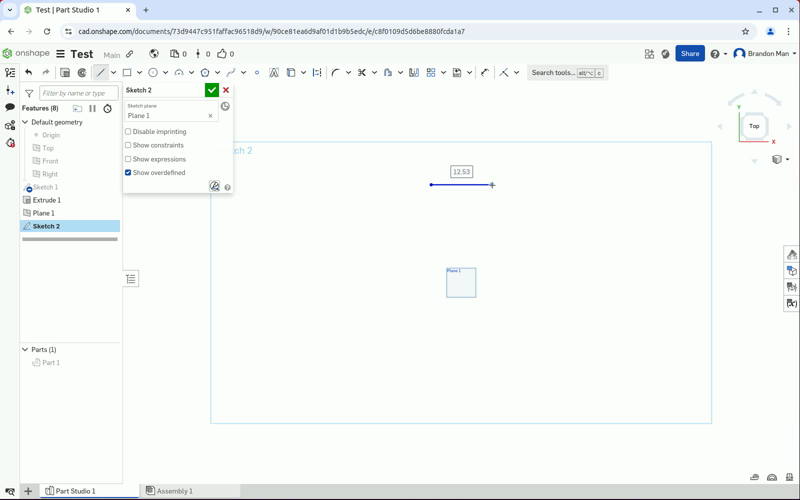
mouse_move(522, 184)
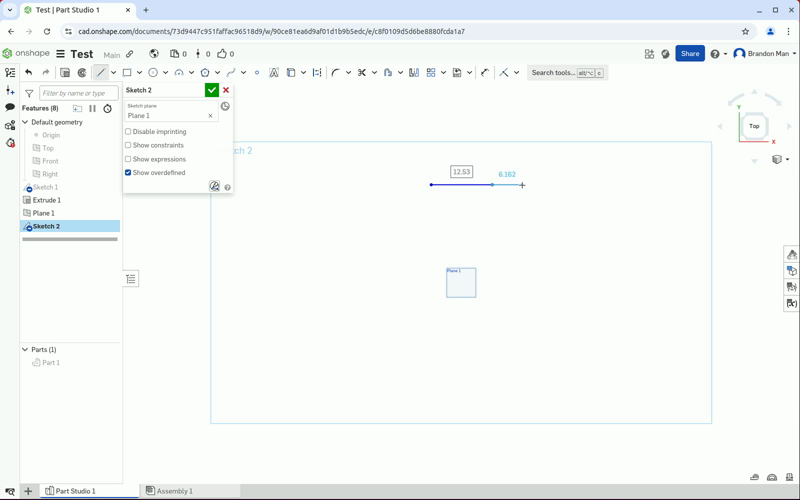
mouse_move(492, 177)
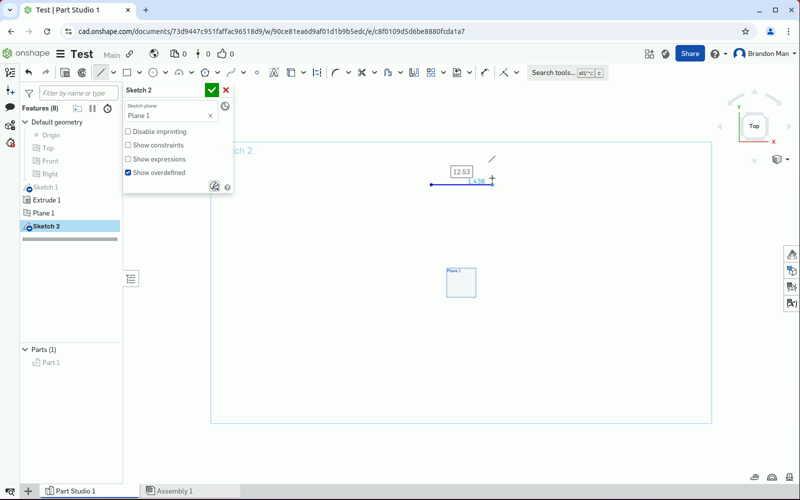
scroll(6)
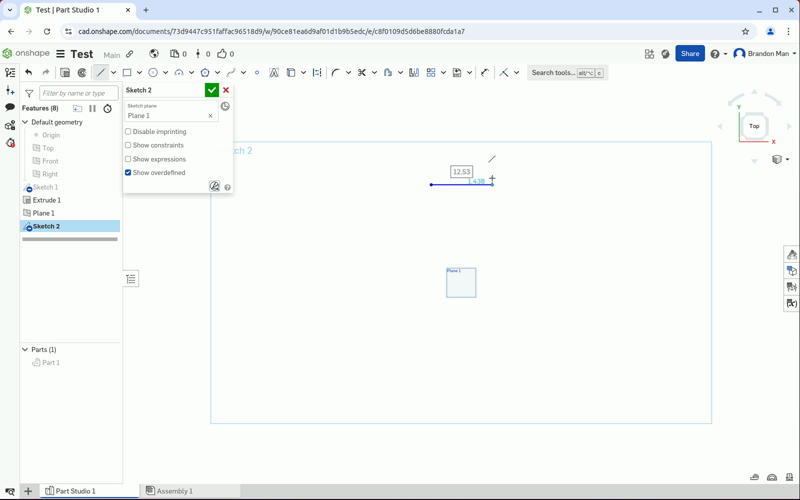
scroll(6)
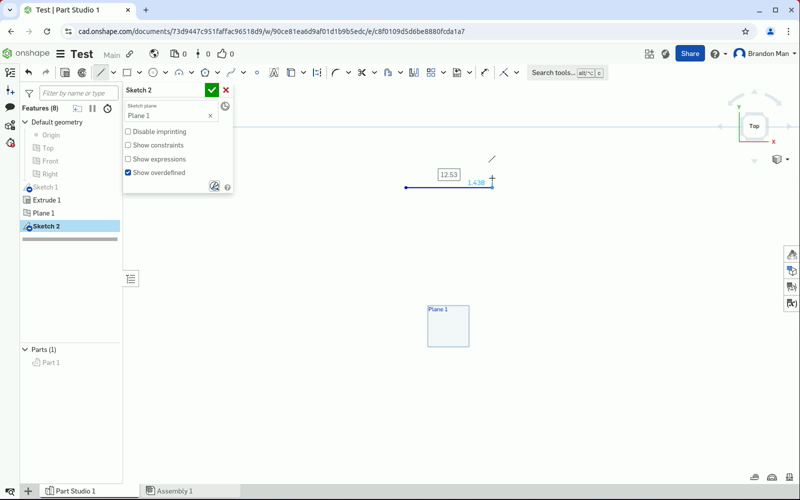
scroll(6)
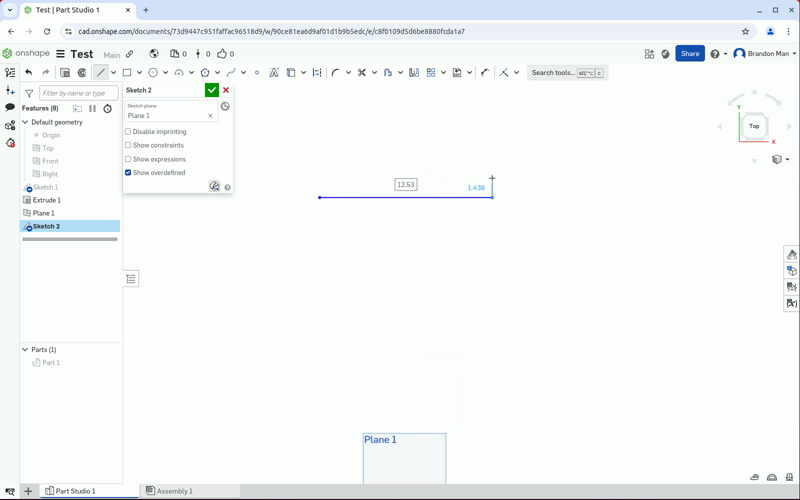
scroll(6)
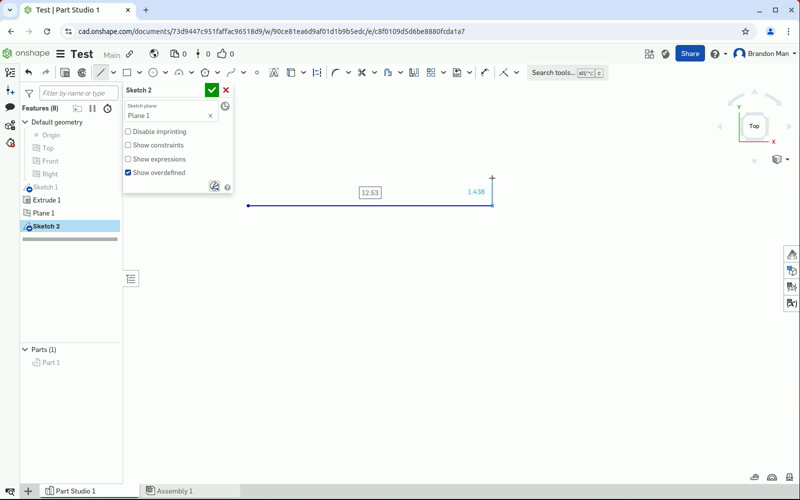
scroll(6)
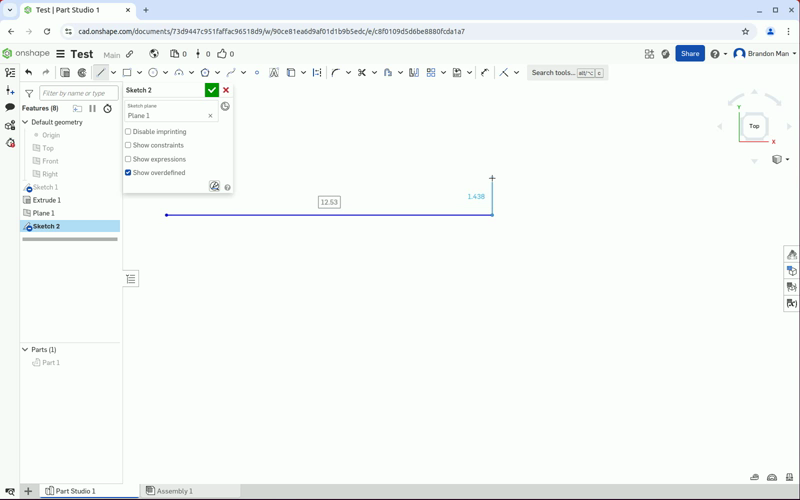
scroll(6)
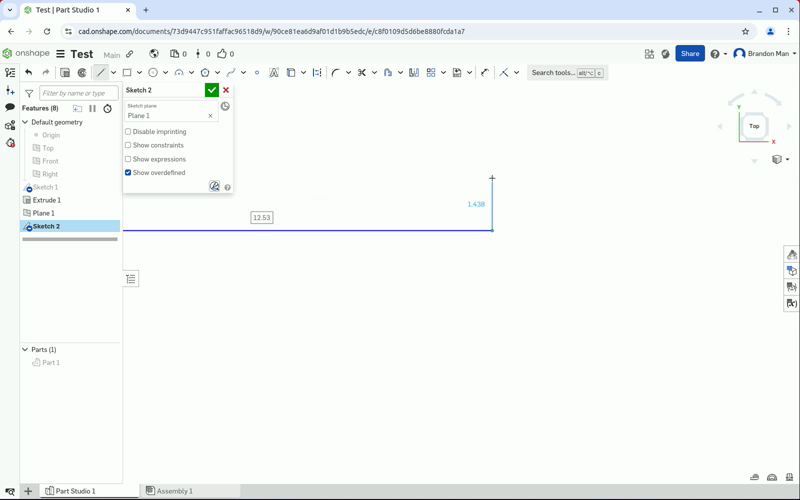
scroll(6)
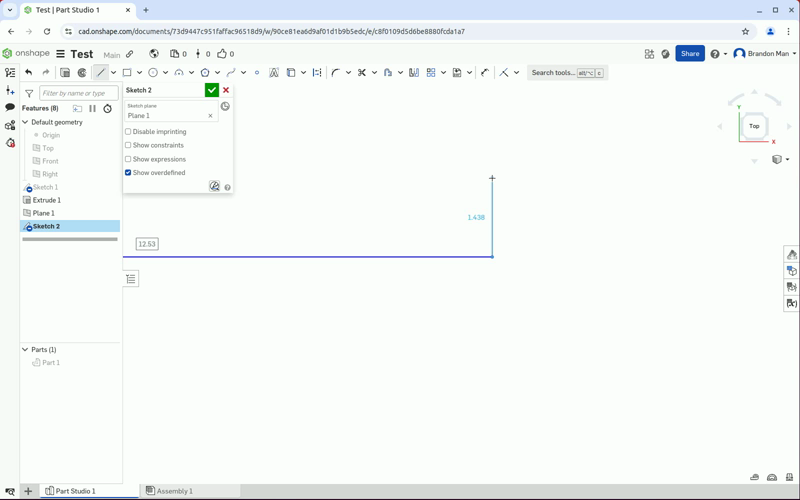
click(492, 177)
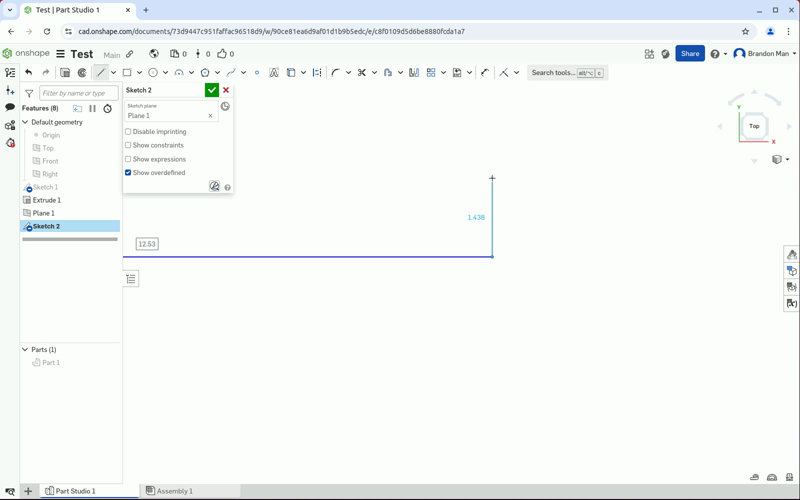
scroll(-6)
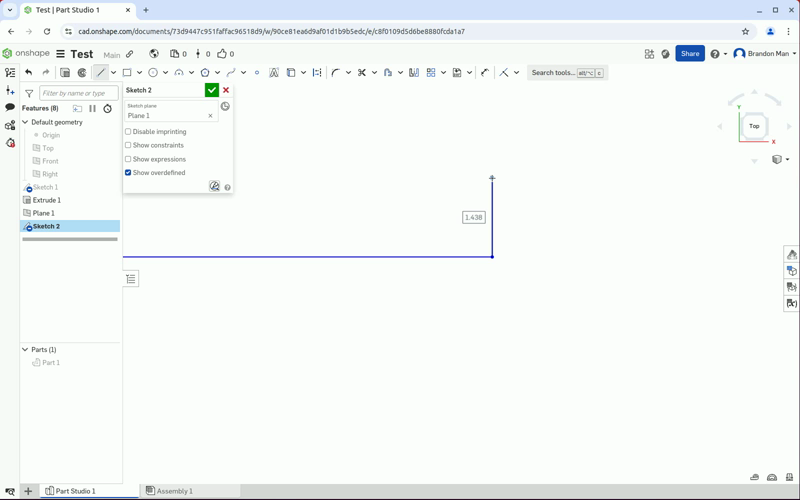
scroll(-6)
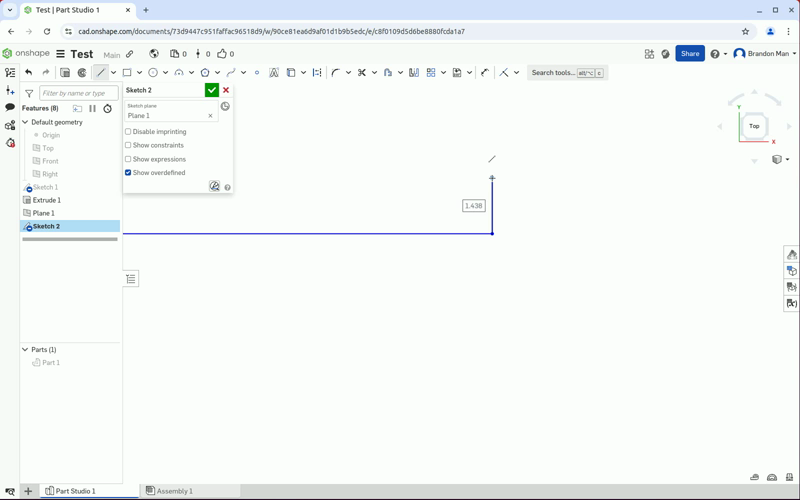
scroll(-6)
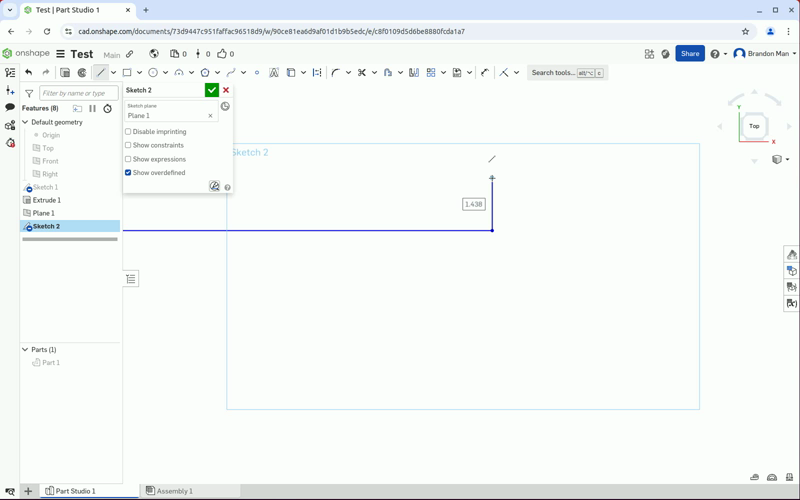
scroll(-6)
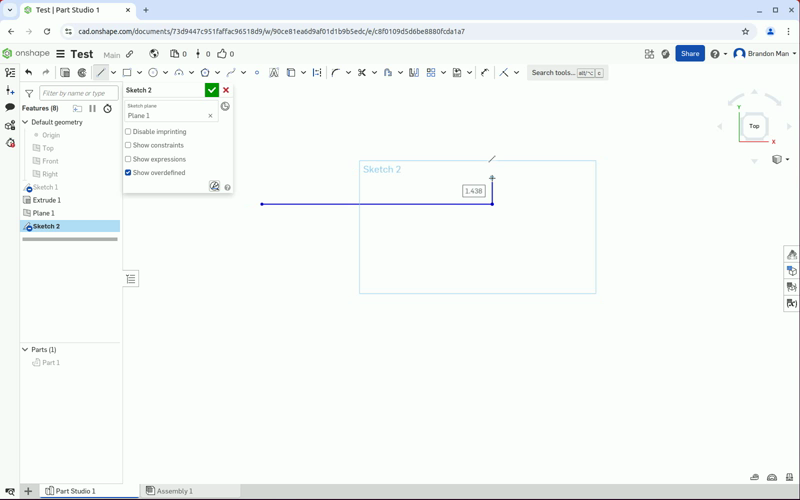
scroll(-6)
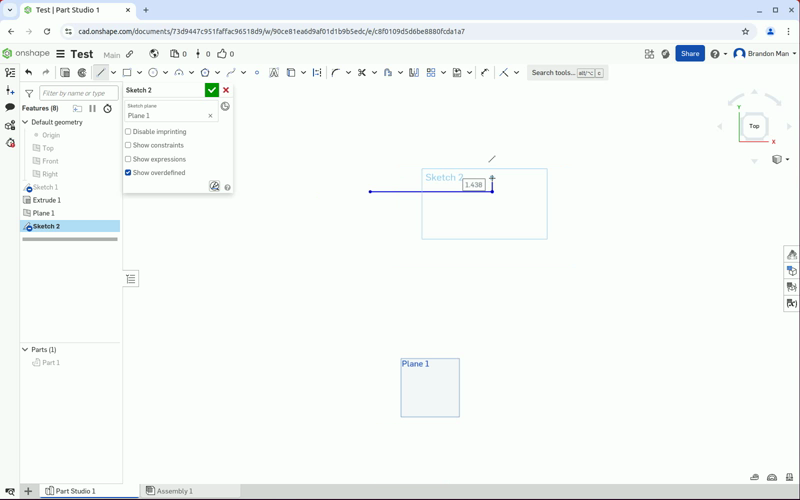
scroll(-6)
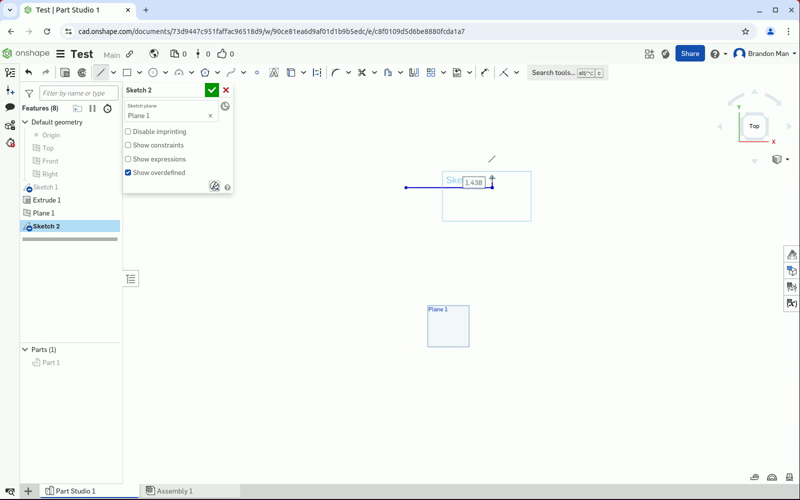
scroll(-6)
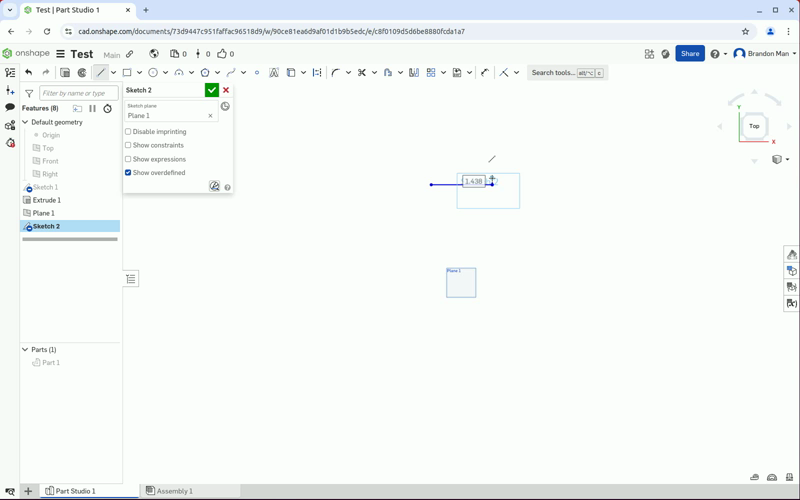
key_up(shift)
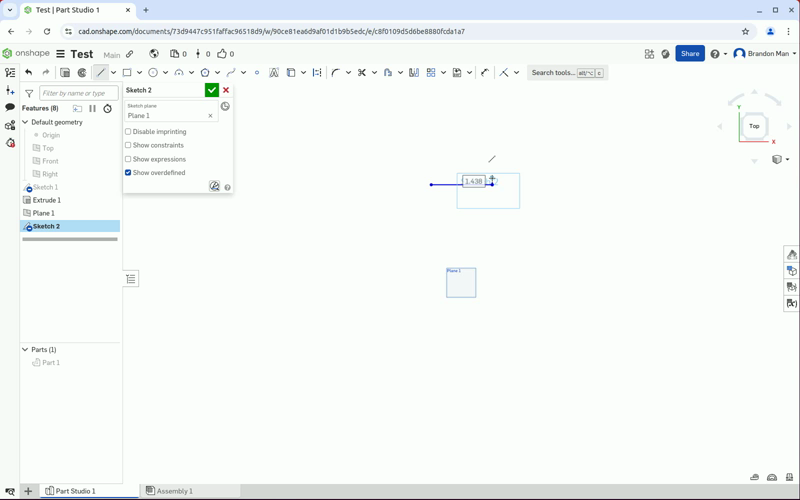
key_down(shift)
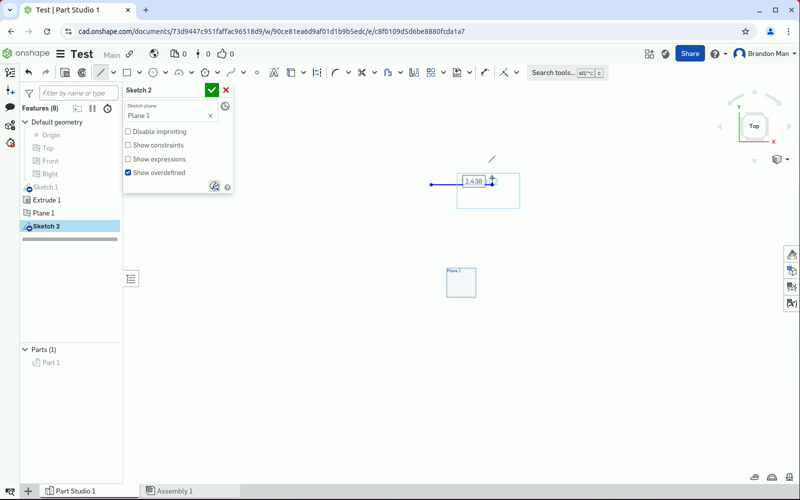
mouse_move(431, 177)
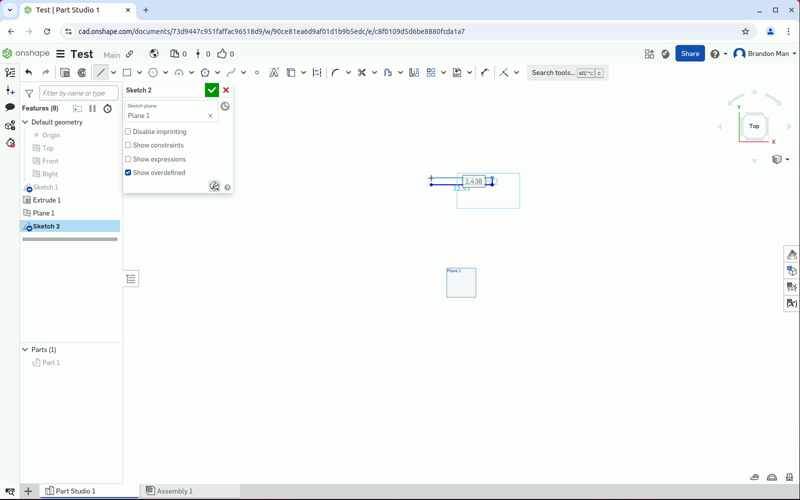
click(431, 177)
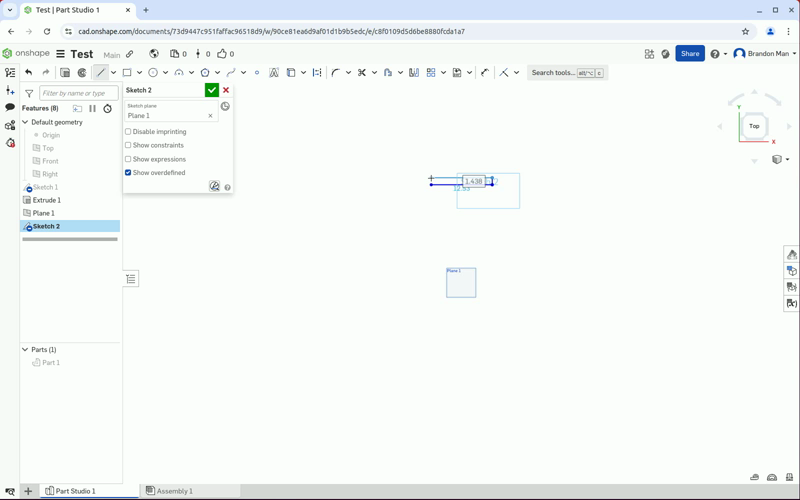
key_up(shift)
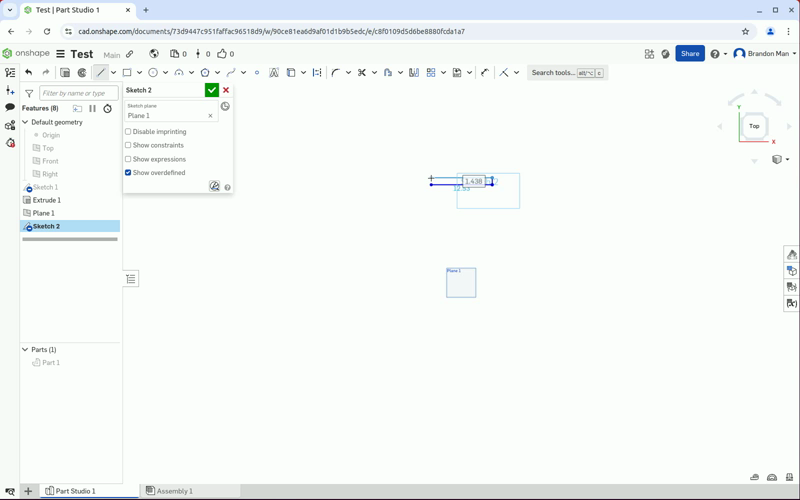
mouse_move(461, 177)
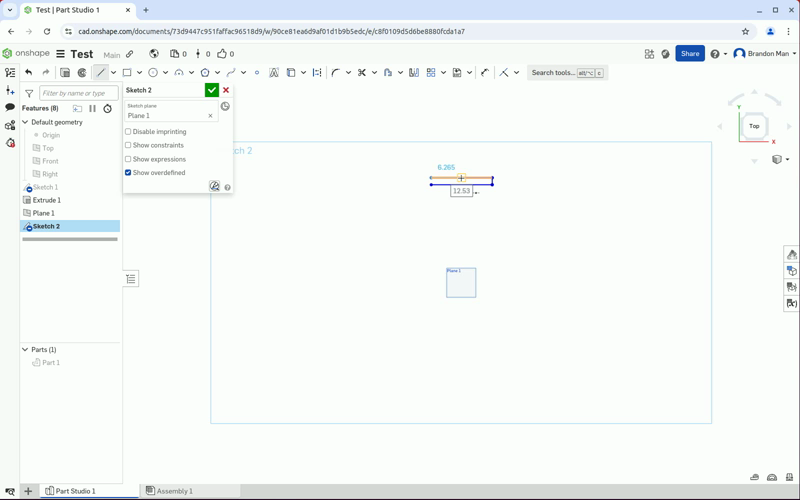
key_down(shift)
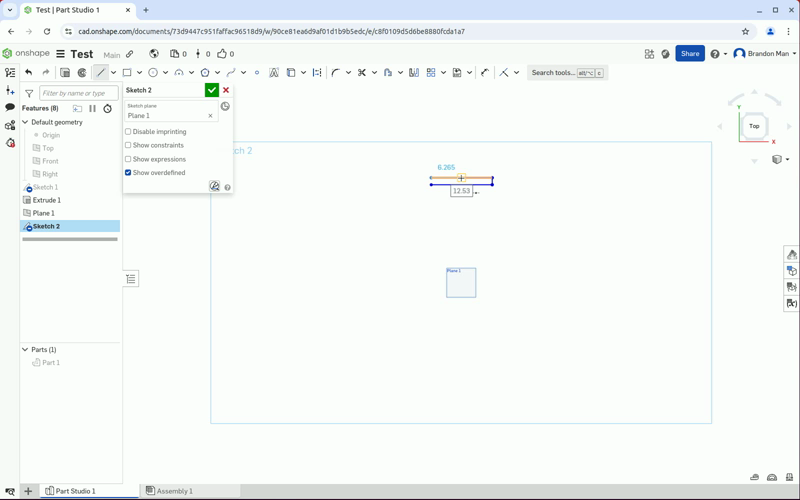
mouse_move(431, 184)
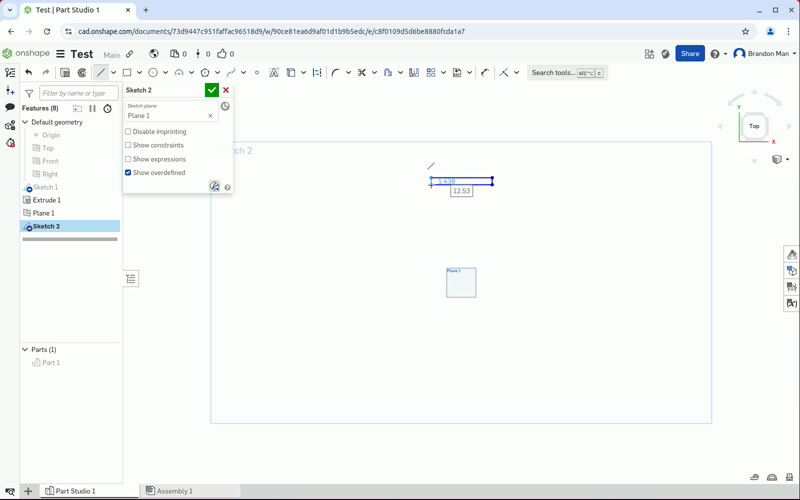
scroll(6)
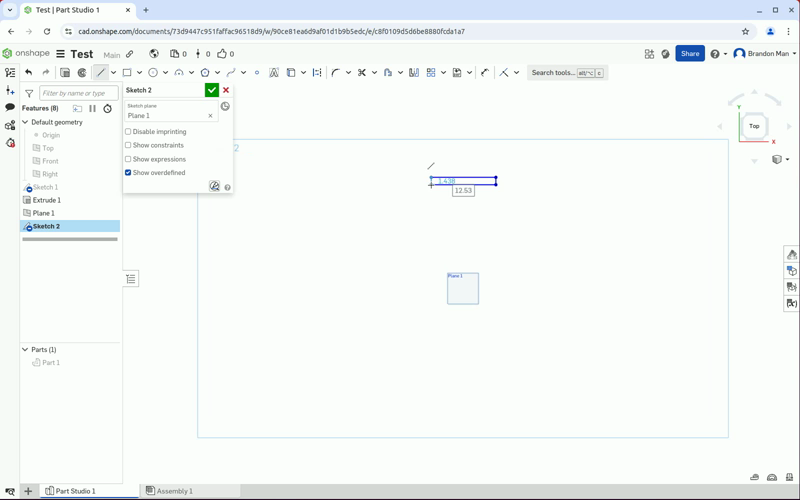
scroll(6)
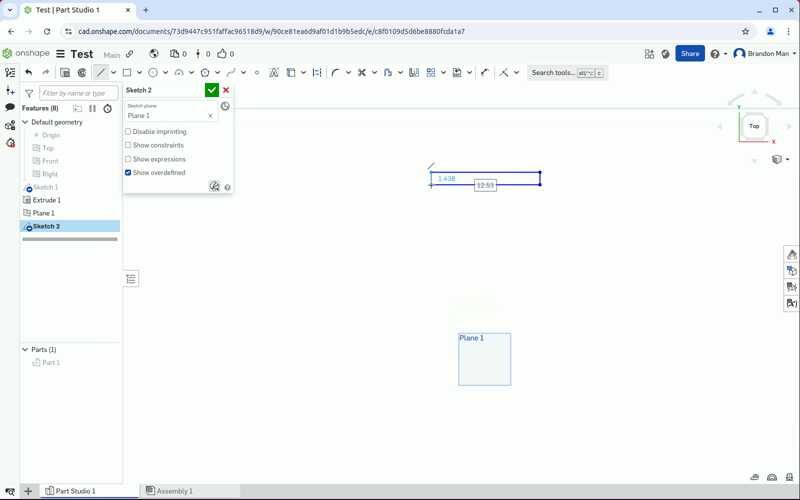
scroll(6)
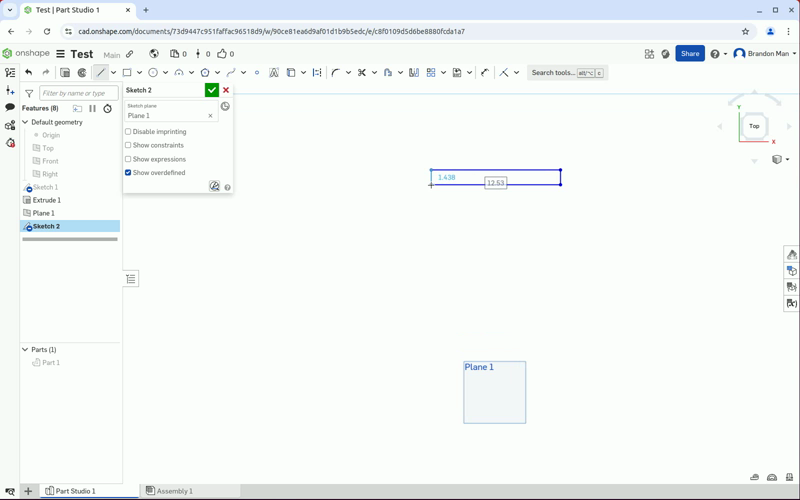
scroll(6)
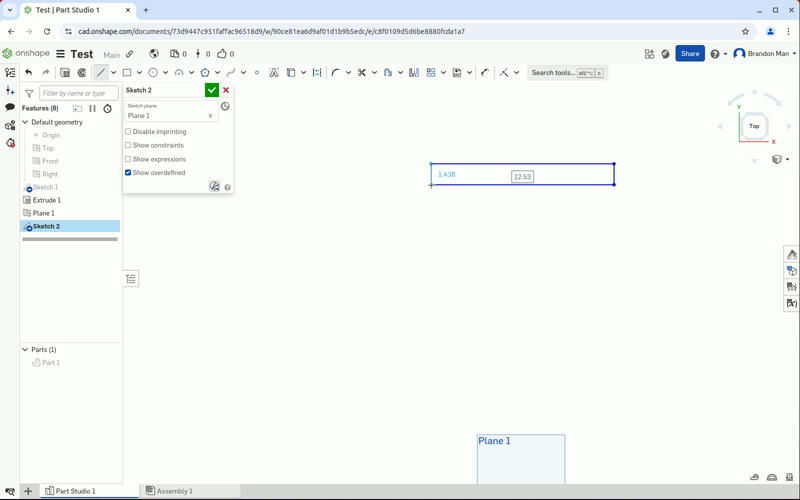
scroll(6)
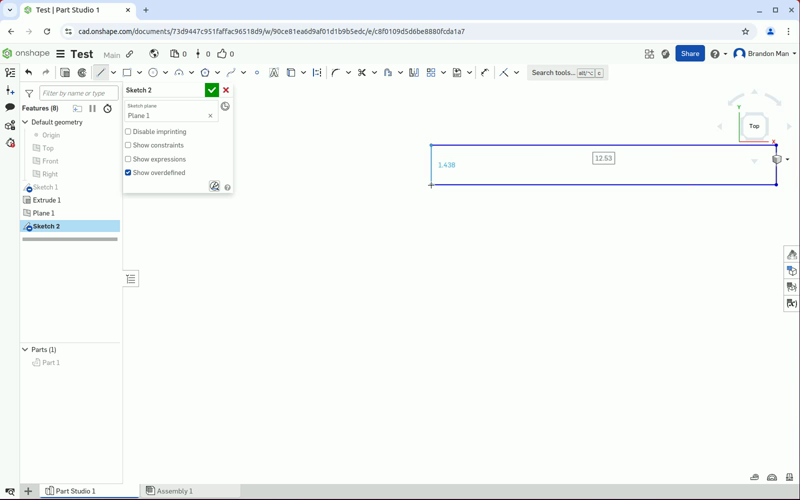
scroll(6)
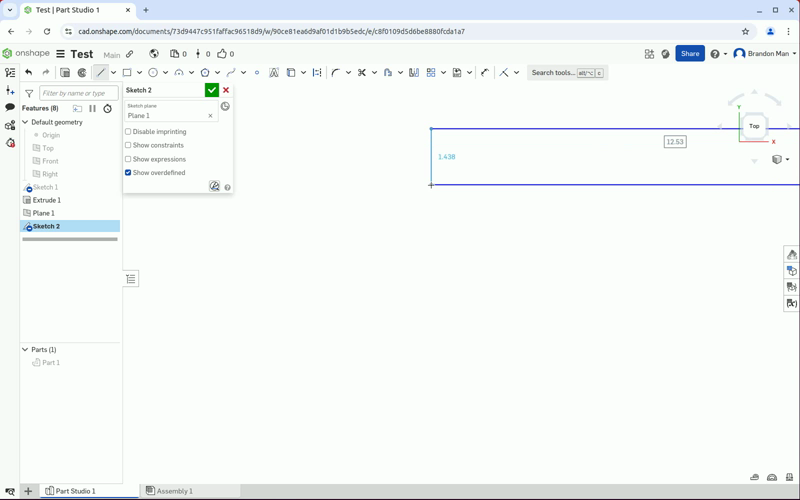
scroll(6)
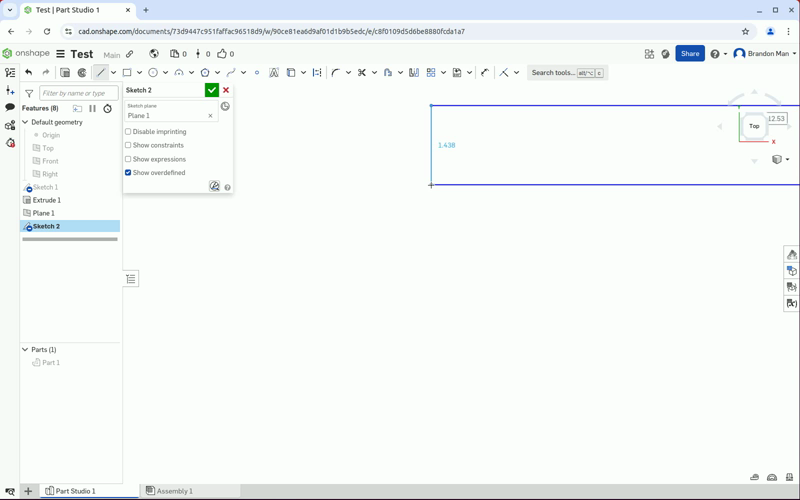
key_up(shift)
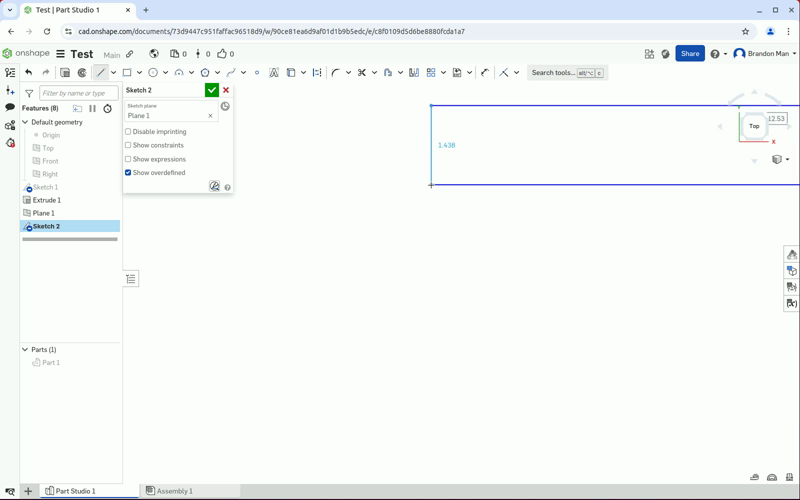
click(431, 184)
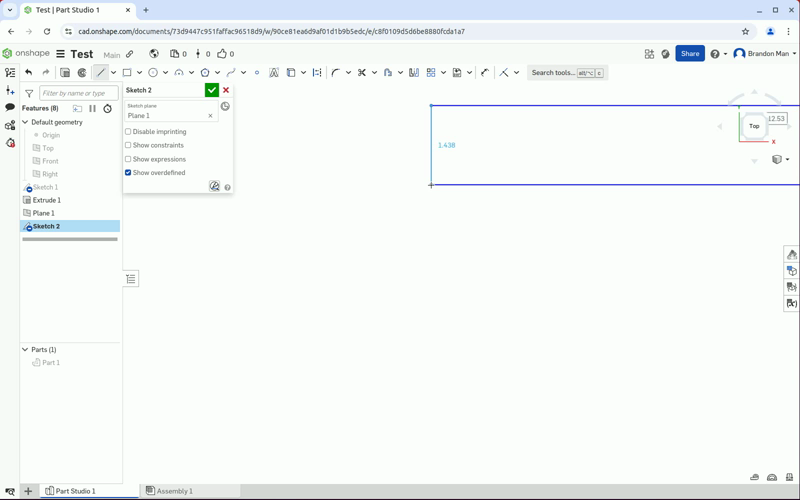
scroll(-6)
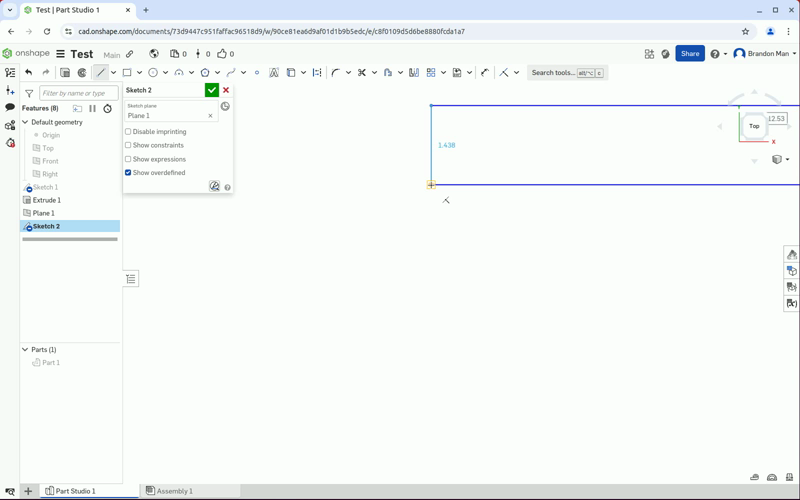
scroll(-6)
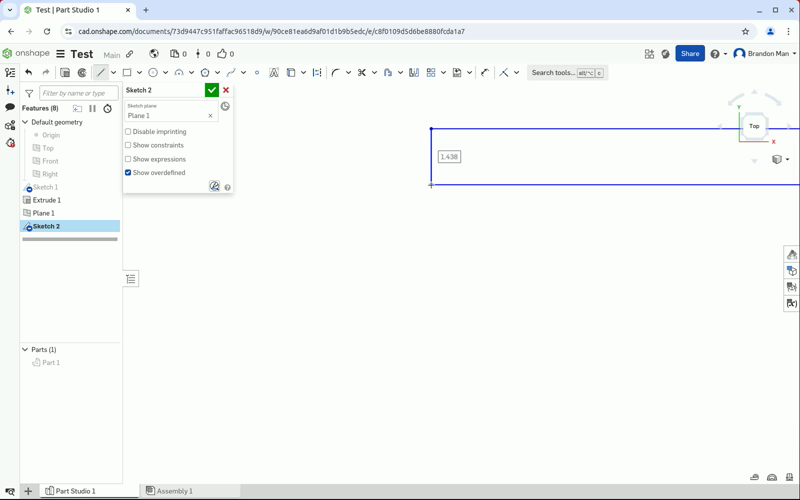
scroll(-6)
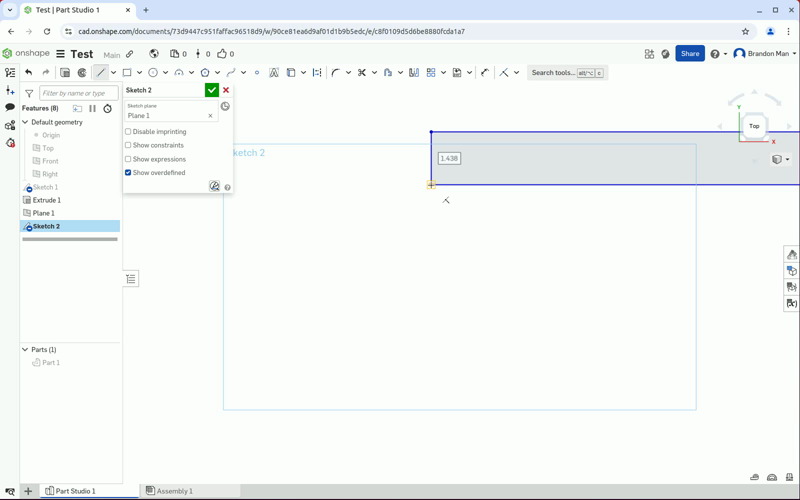
scroll(-6)
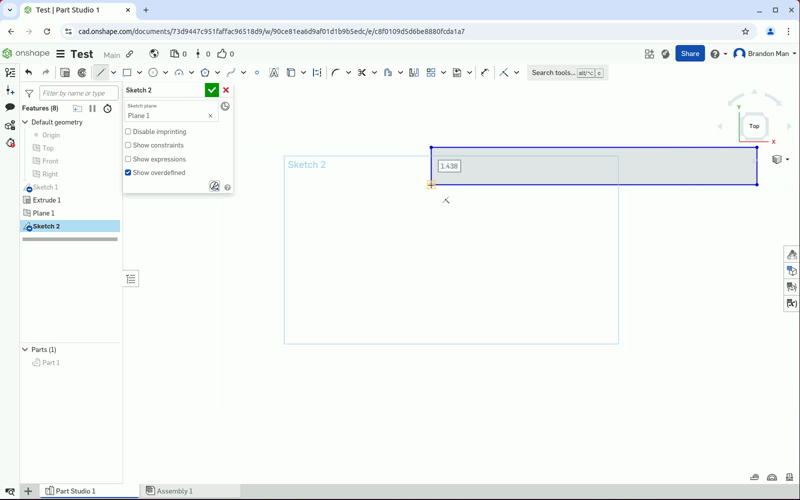
scroll(-6)
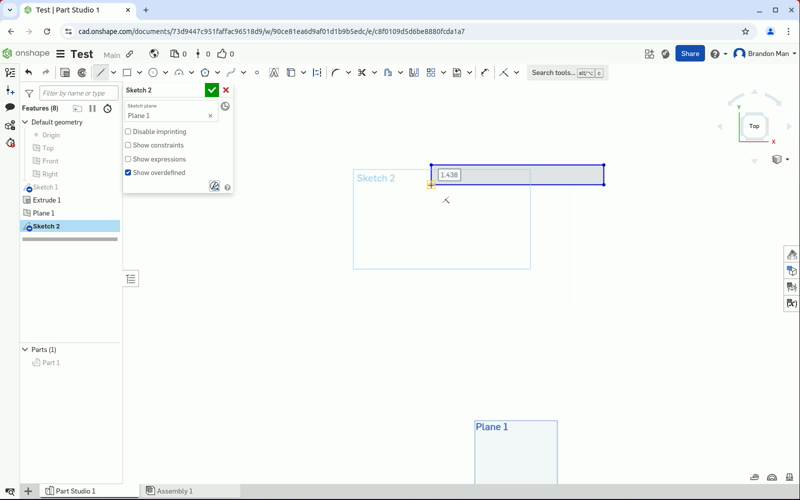
scroll(-6)
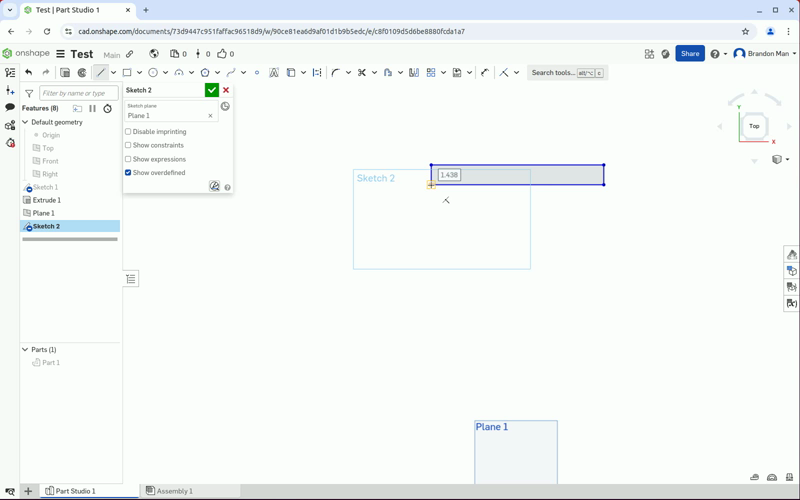
scroll(-6)
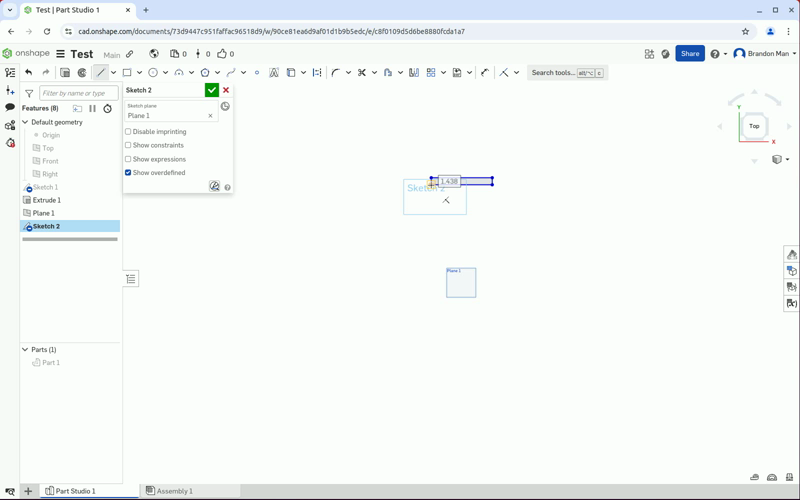
key(esc)
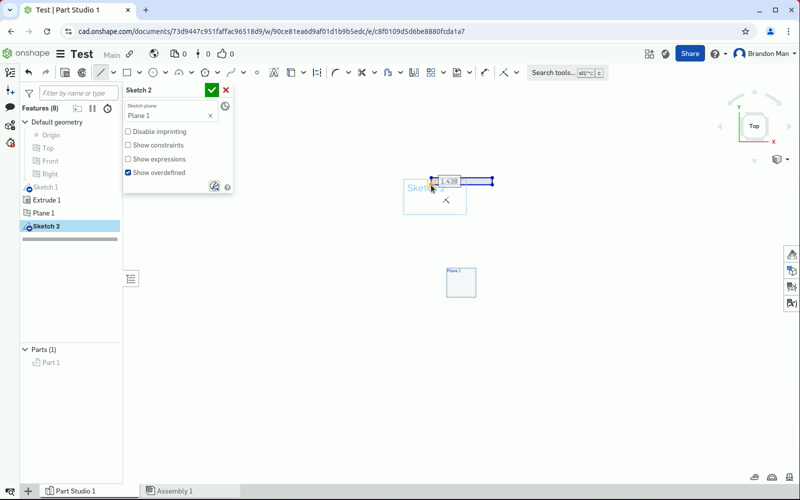
mouse_move(472, 183)
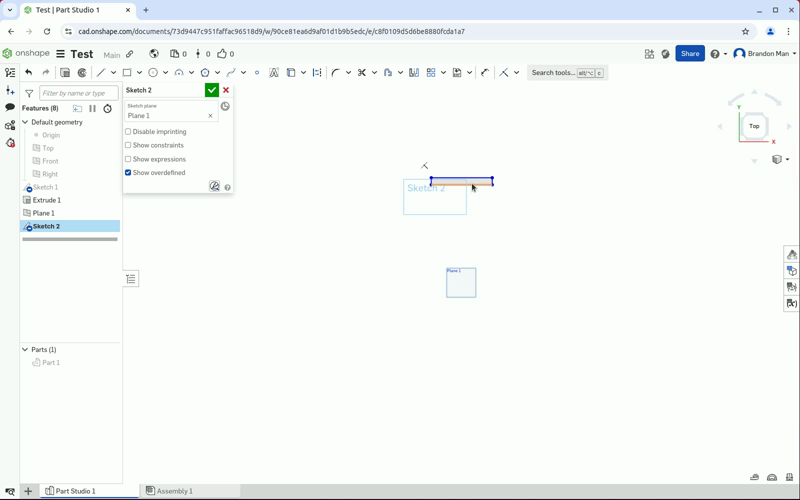
scroll(6)
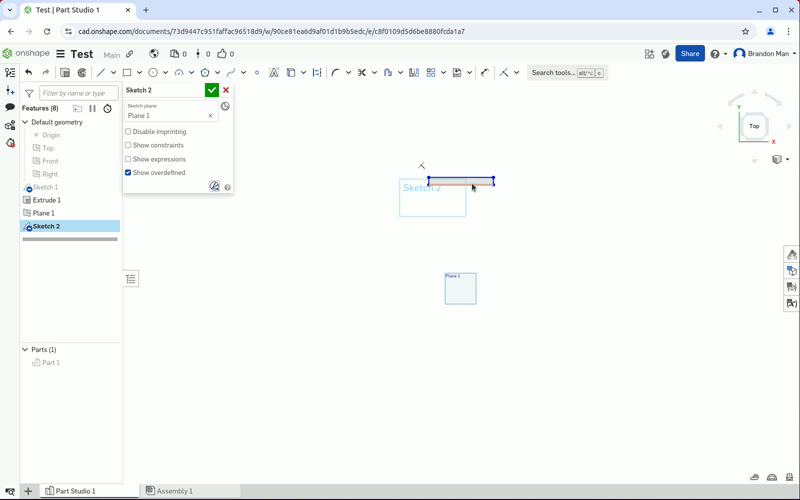
scroll(6)
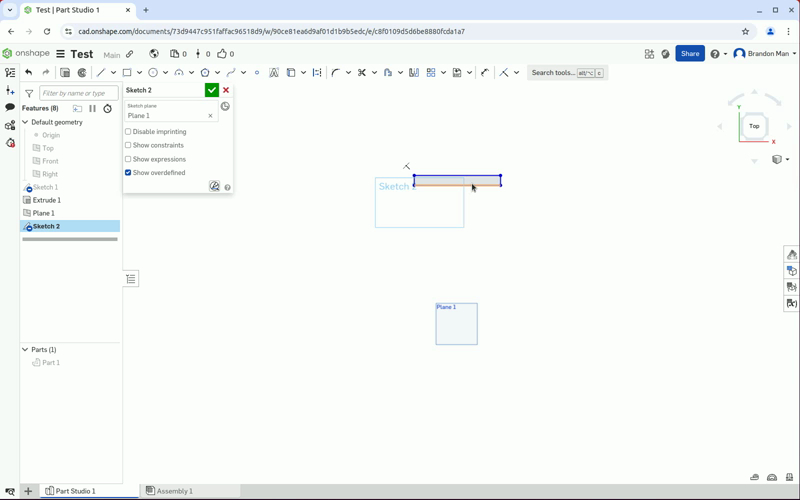
scroll(6)
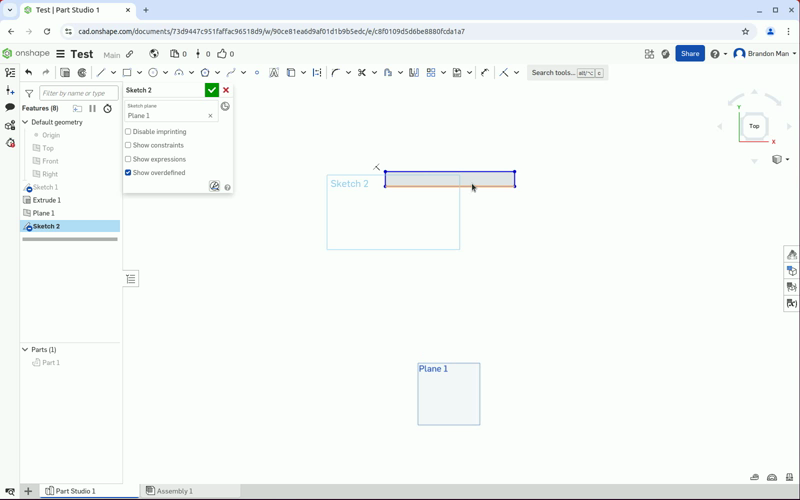
scroll(6)
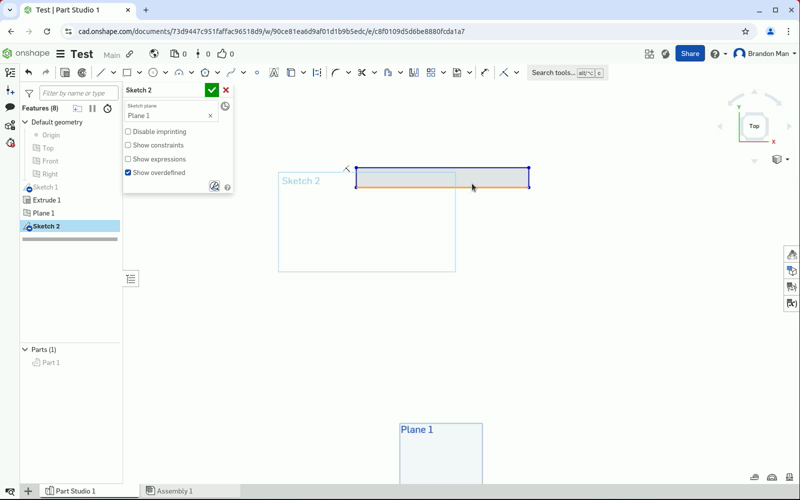
scroll(6)
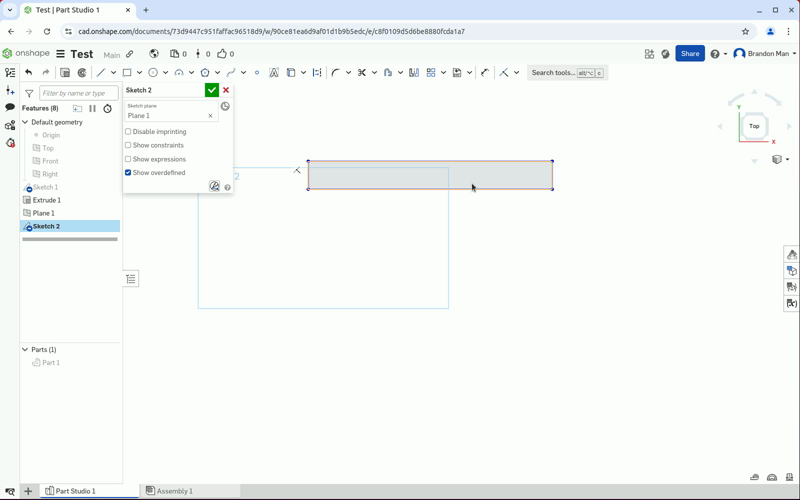
scroll(6)
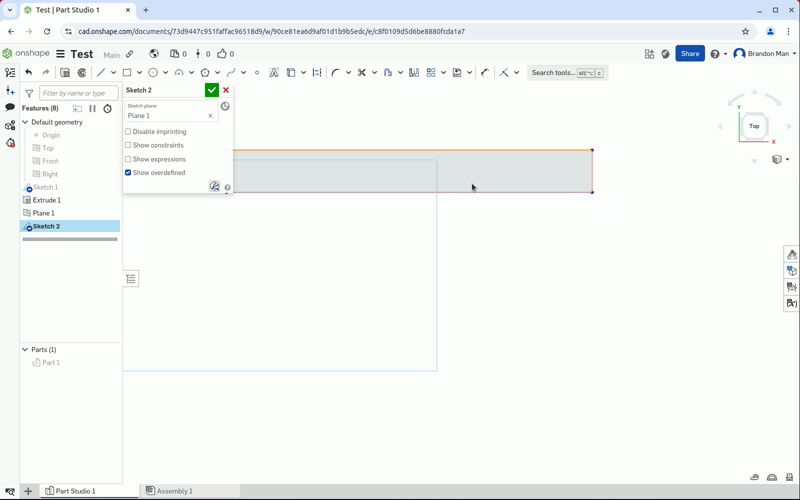
scroll(6)
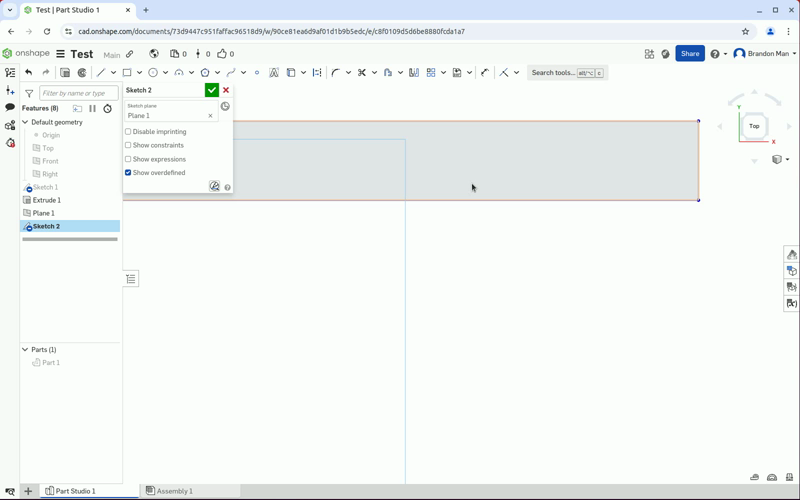
click(472, 183)
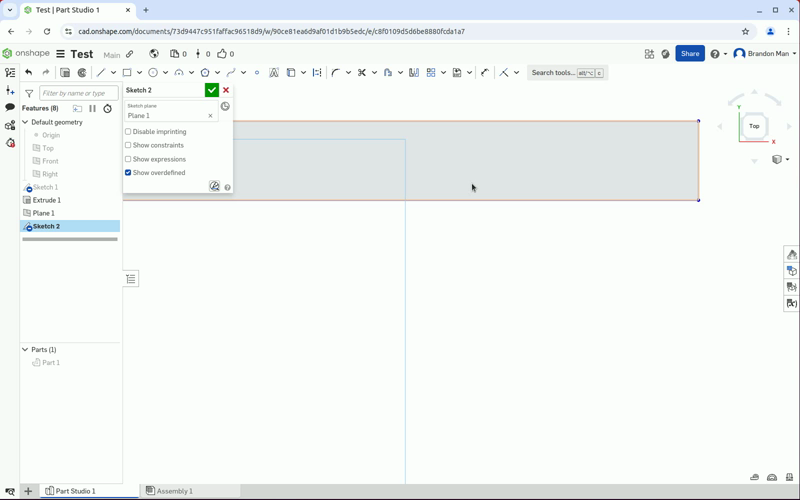
scroll(-6)
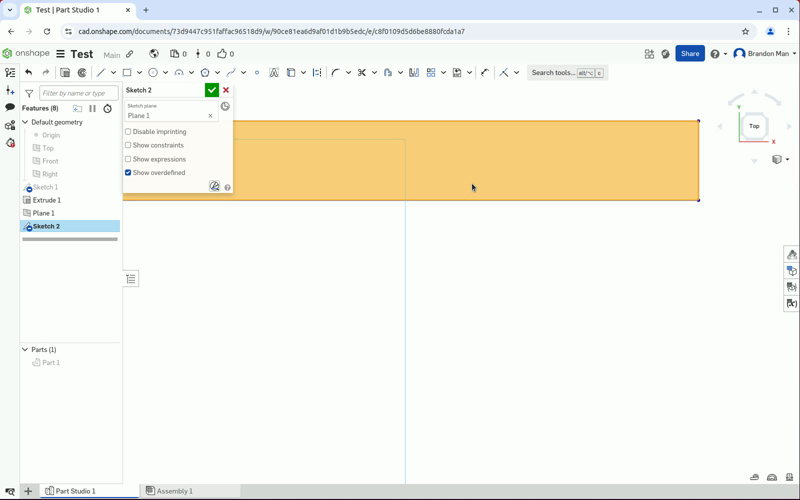
scroll(-6)
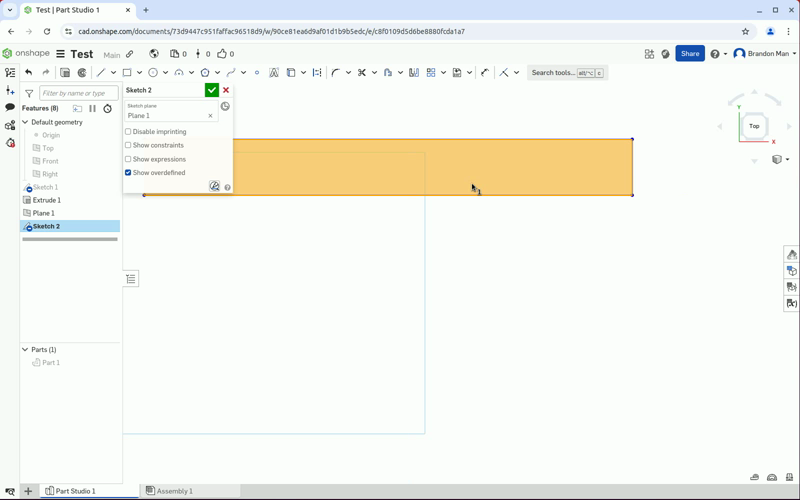
scroll(-6)
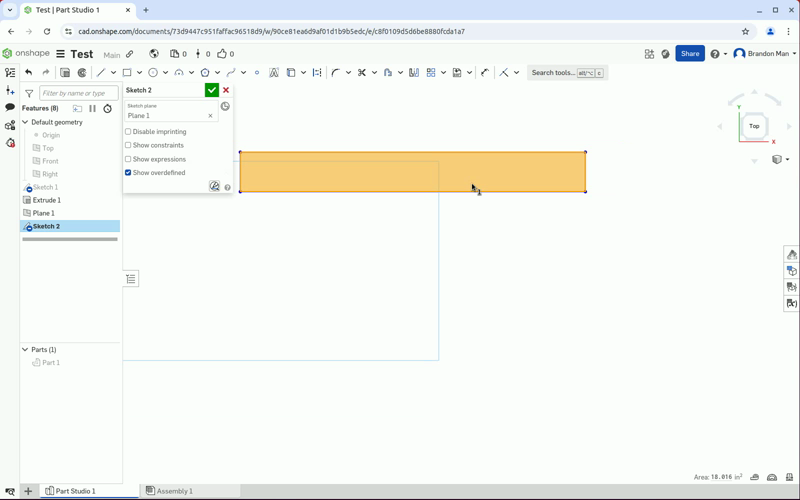
scroll(-6)
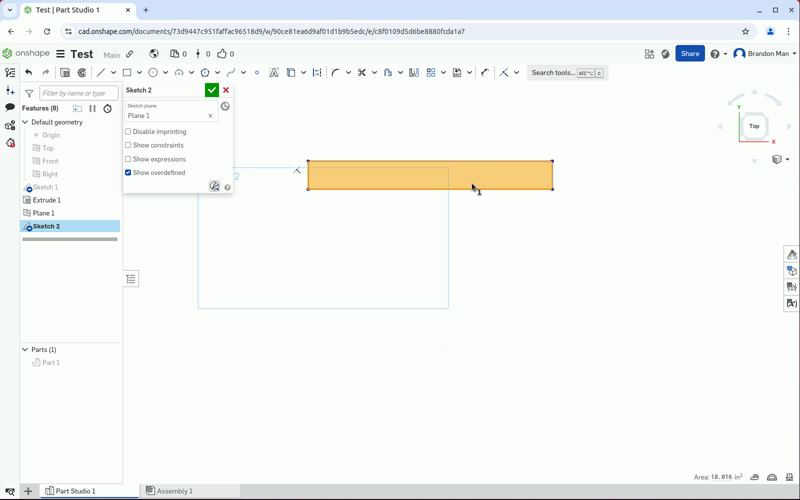
scroll(-6)
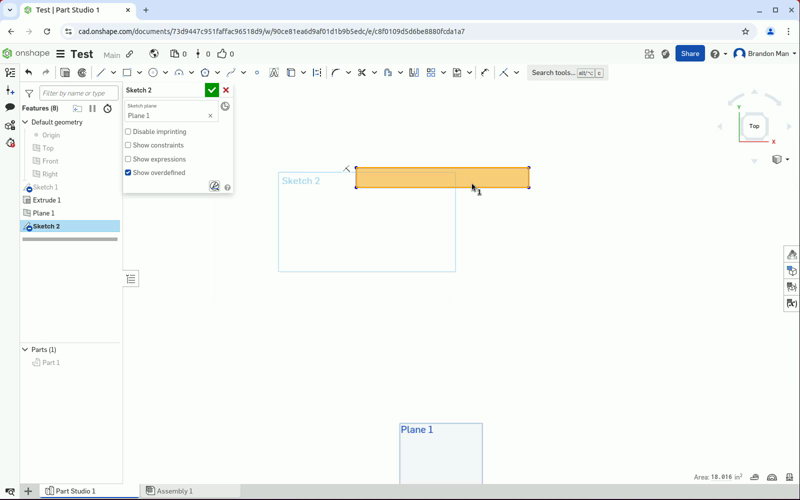
scroll(-6)
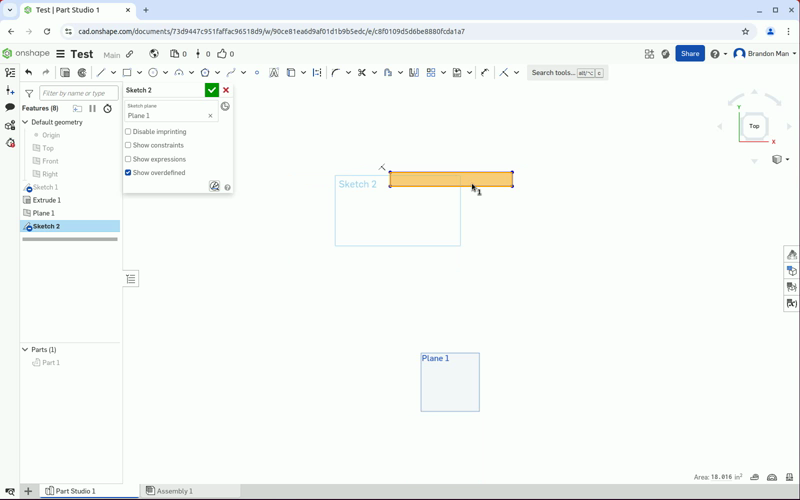
scroll(-6)
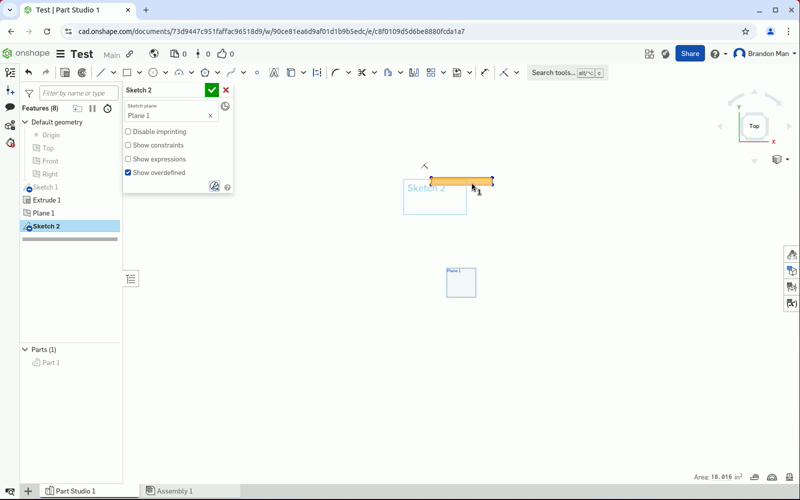
mouse_move(73, 352)
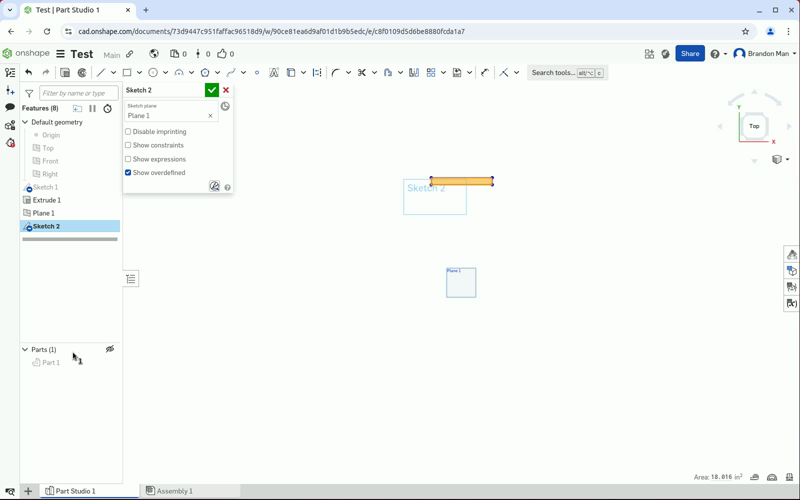
key(shift+y)
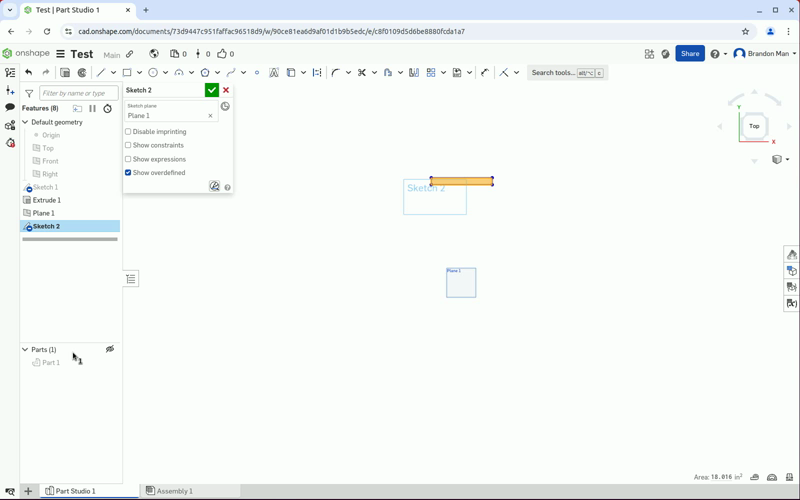
key(shift+e)
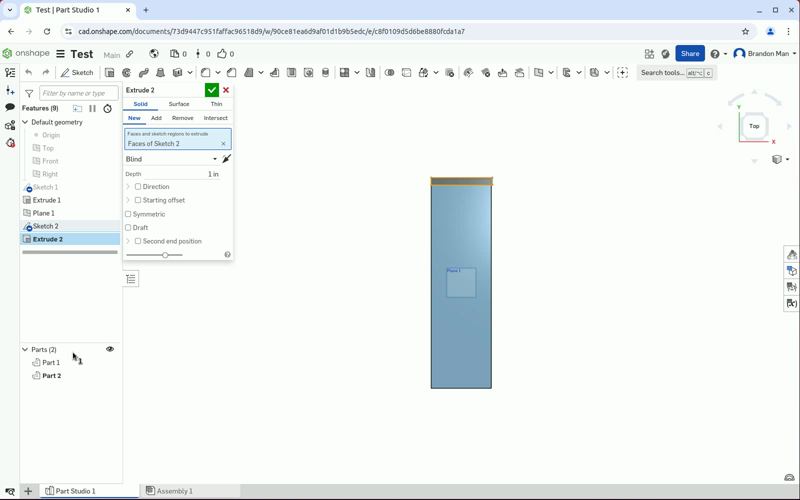
mouse_move(143, 106)
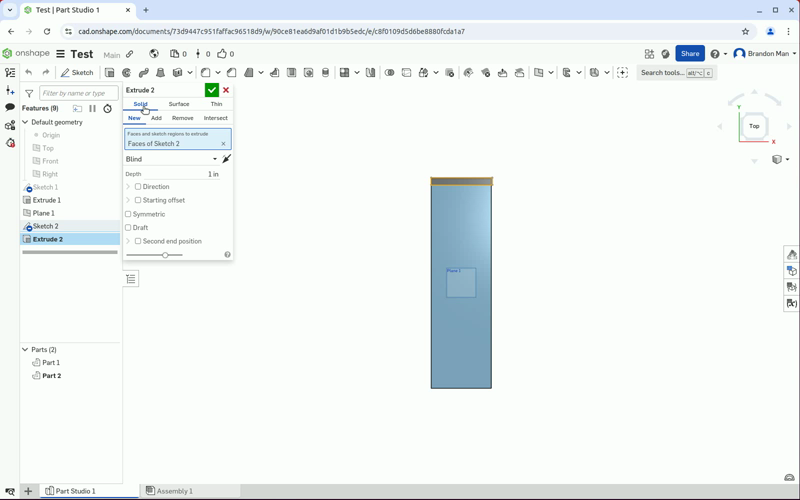
click(143, 106)
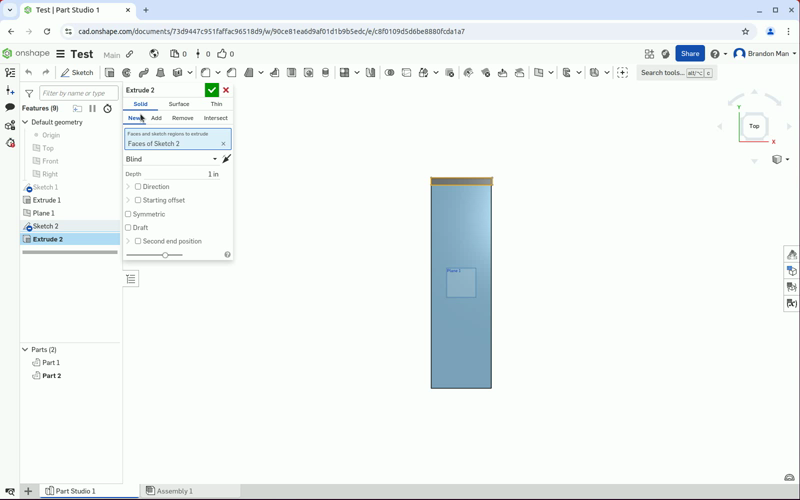
mouse_move(137, 120)
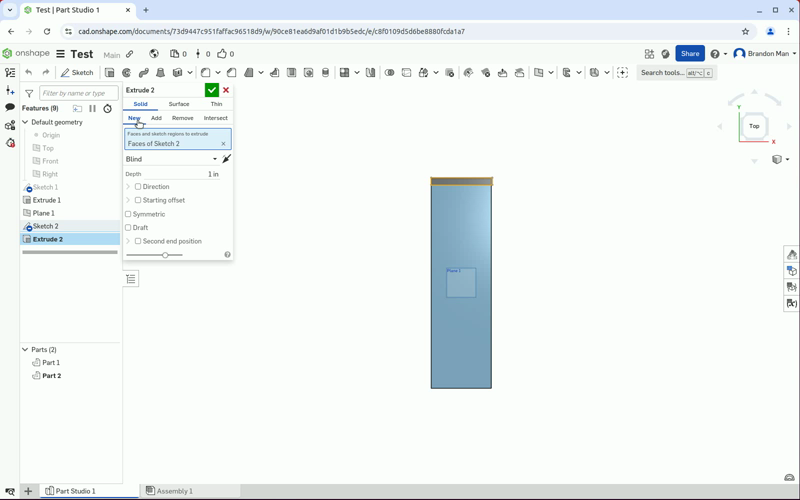
click(137, 120)
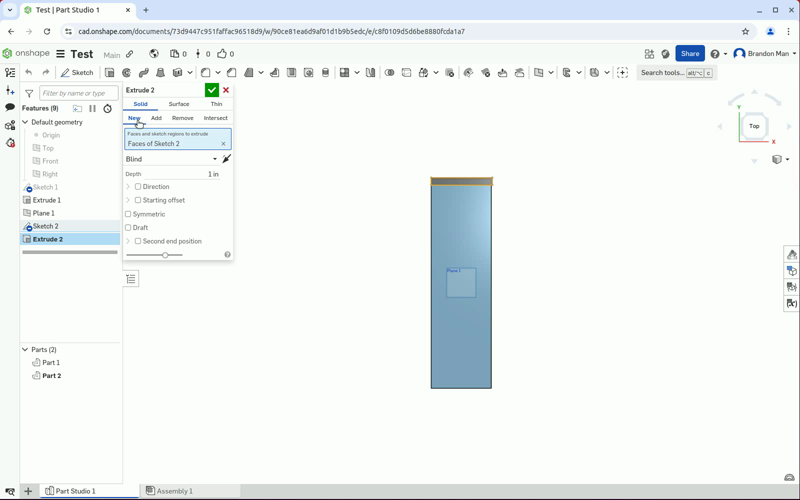
key(tab, 4)
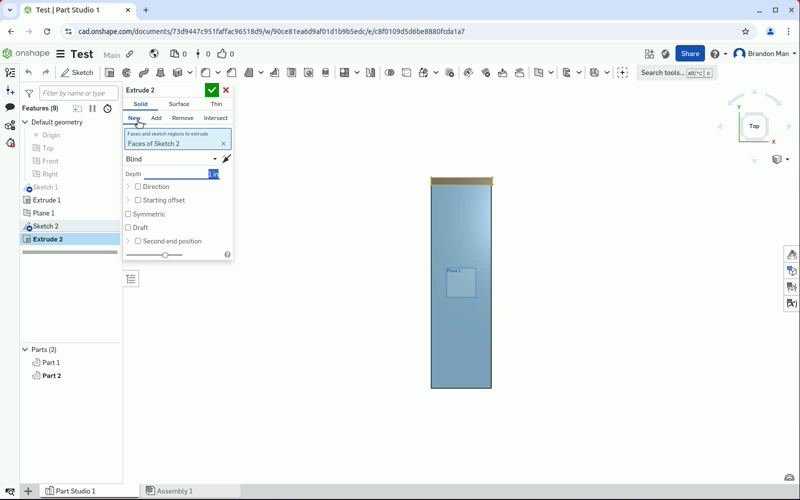
text(19.016)
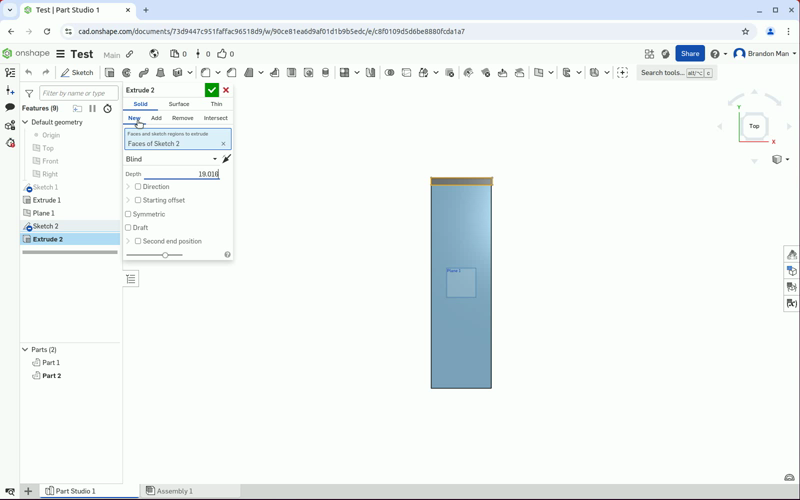
key(enter)
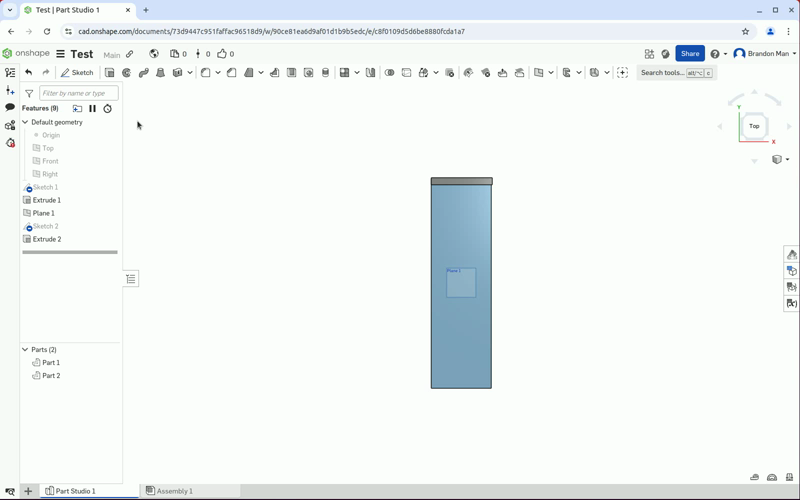
key(shift+h)
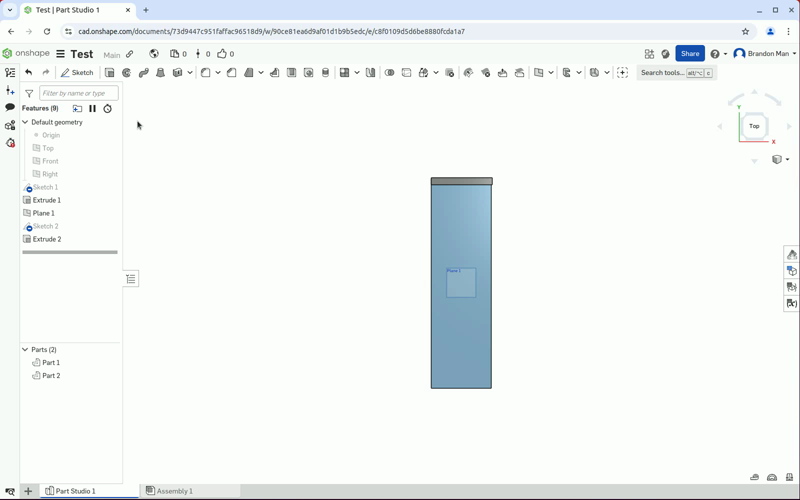
key(shift+h)
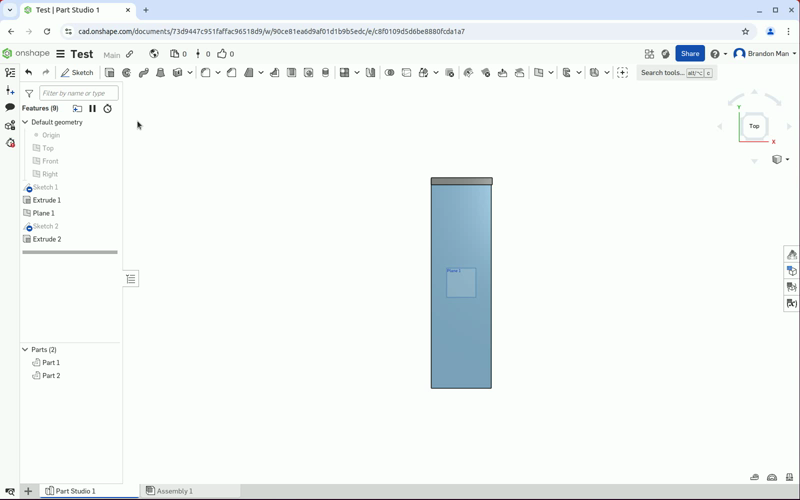
mouse_move(73, 189)
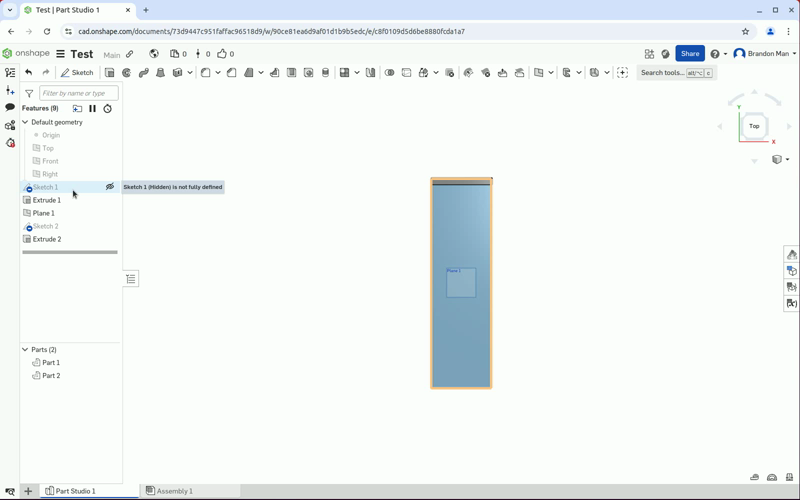
click(73, 189)
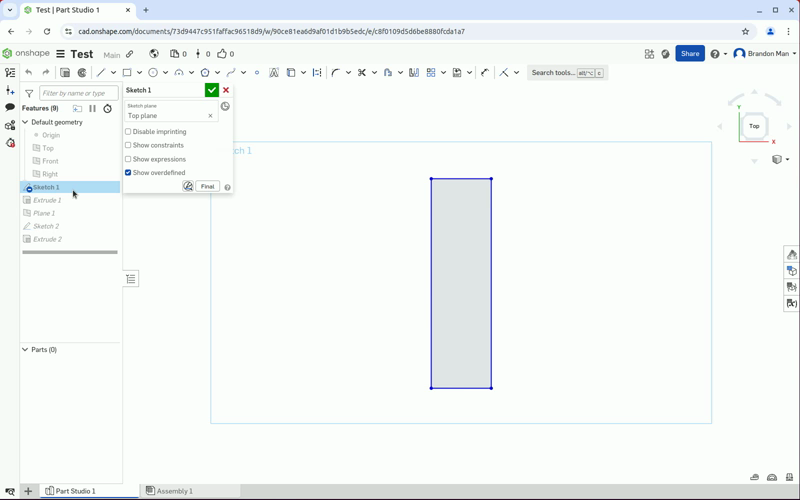
mouse_move(229, 92)
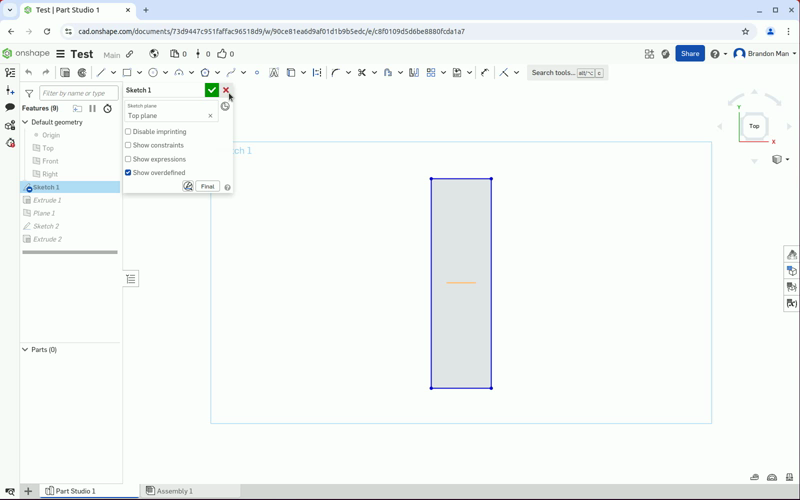
click(229, 92)
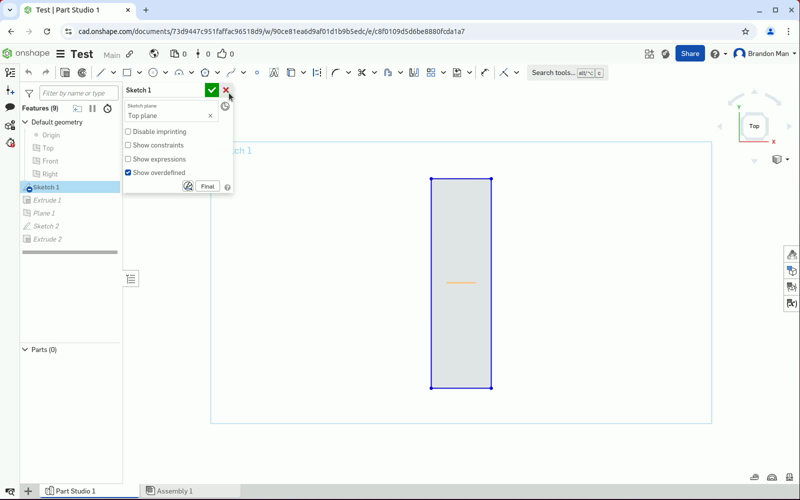
key(shift+s)
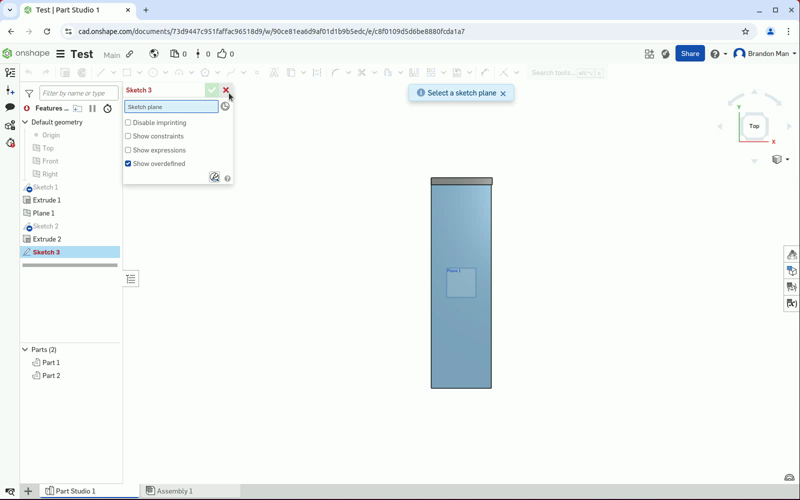
mouse_move(73, 215)
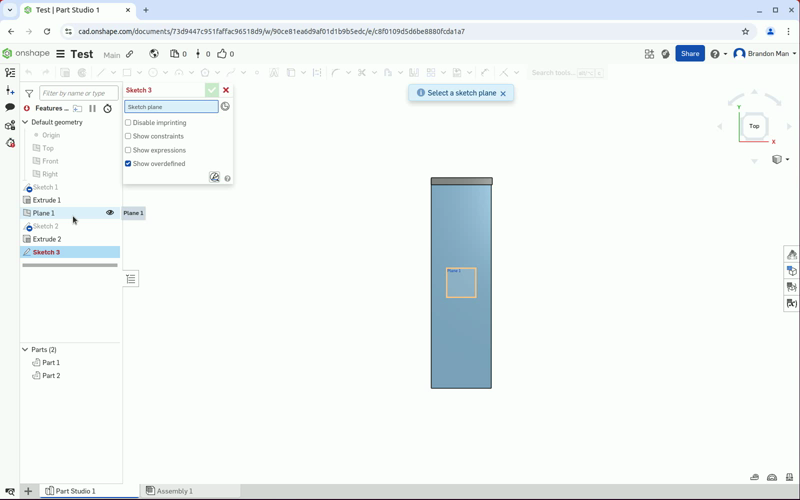
click(73, 215)
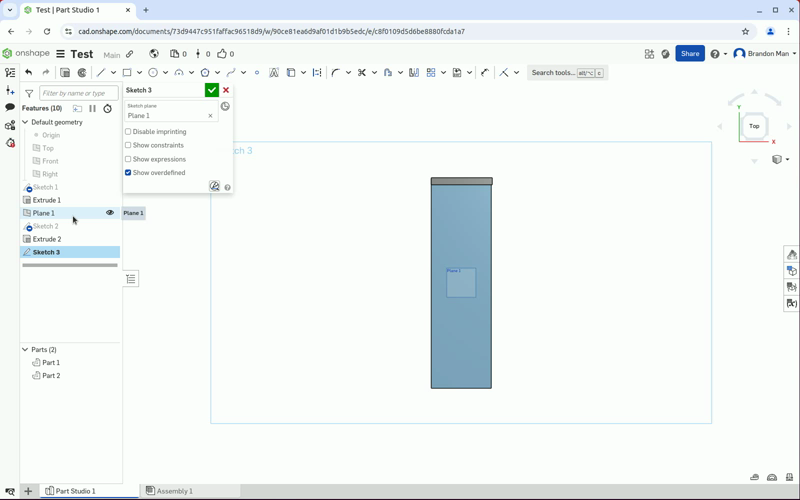
mouse_move(73, 352)
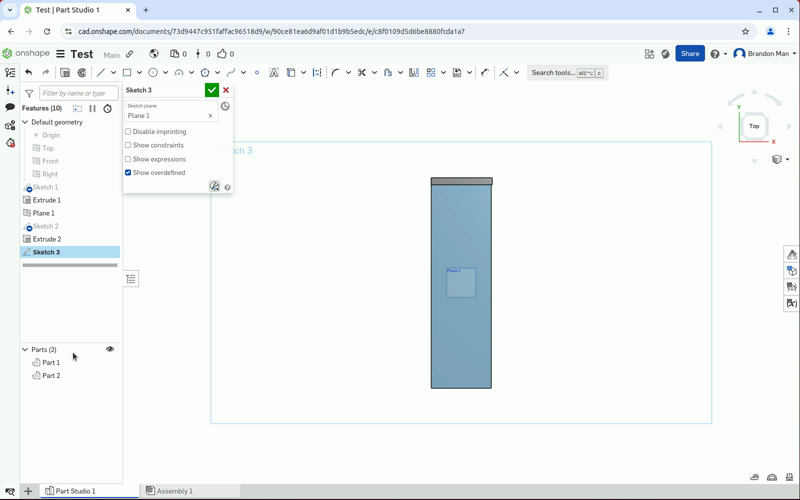
key(y)
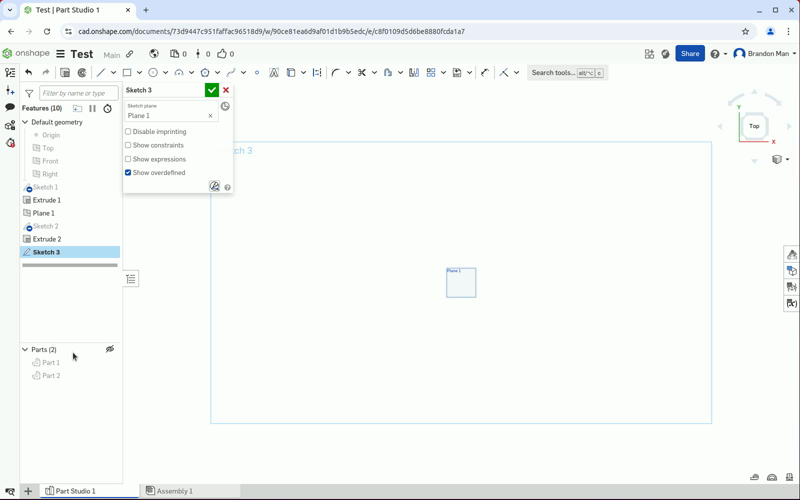
key(l)
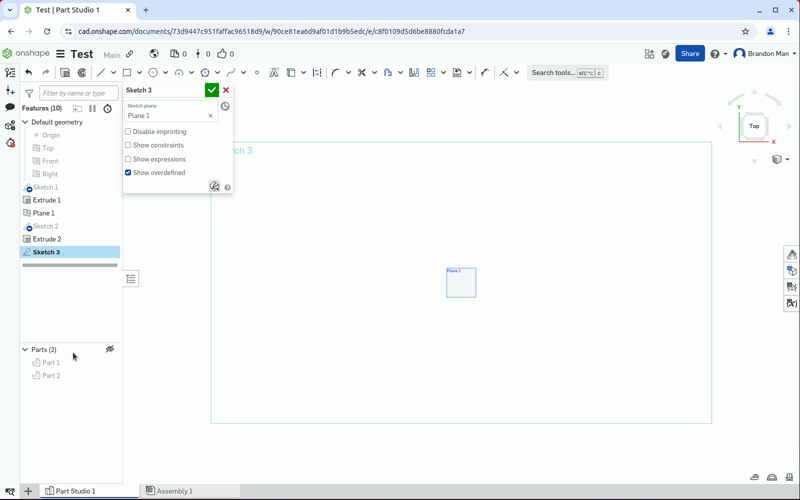
key_down(shift)
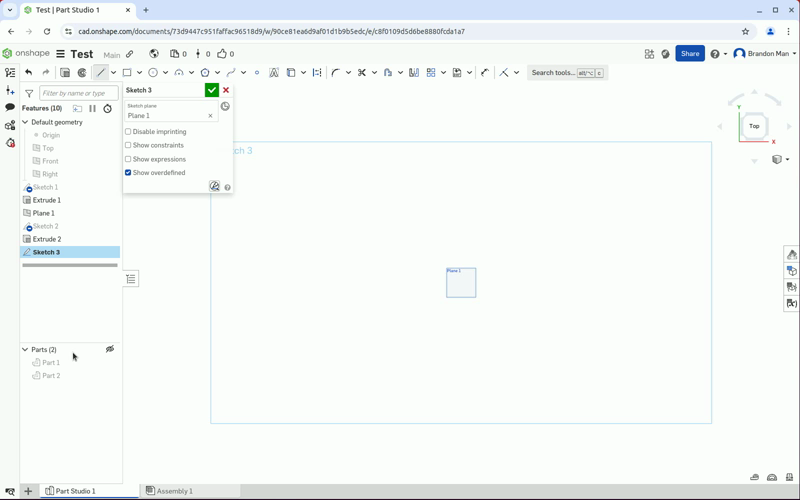
mouse_move(431, 388)
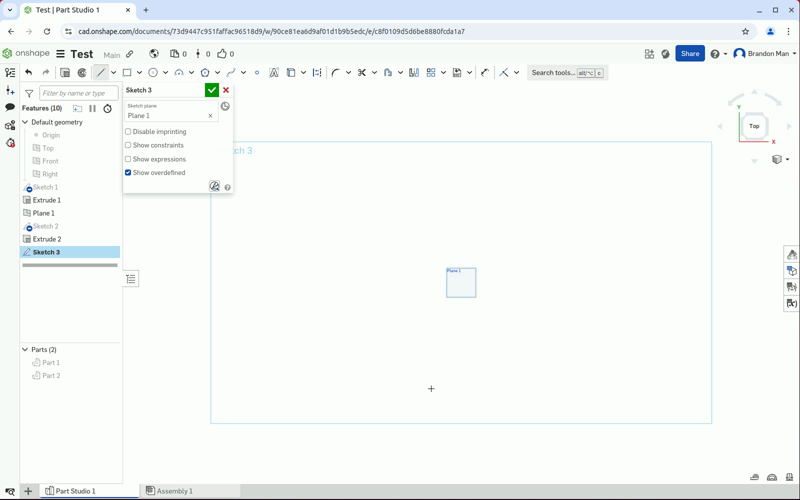
click(431, 388)
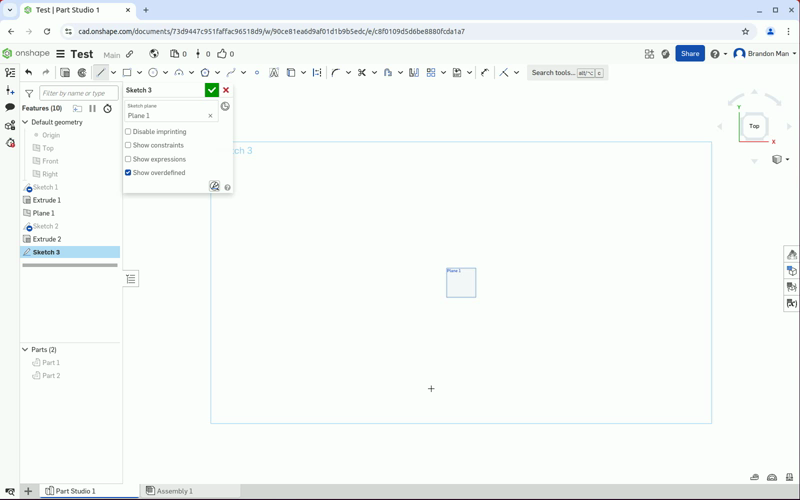
key_up(shift)
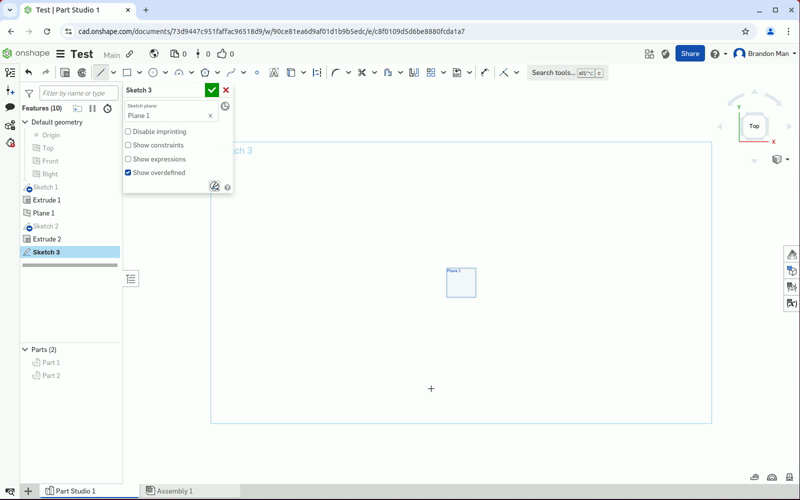
key_down(shift)
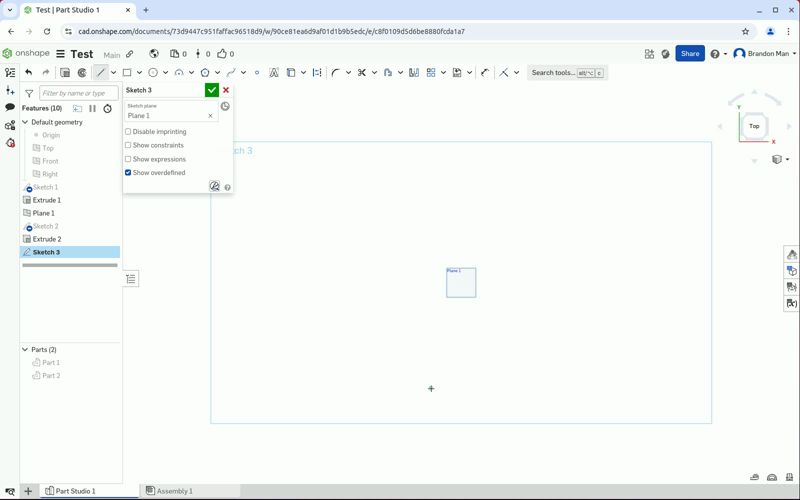
mouse_move(492, 388)
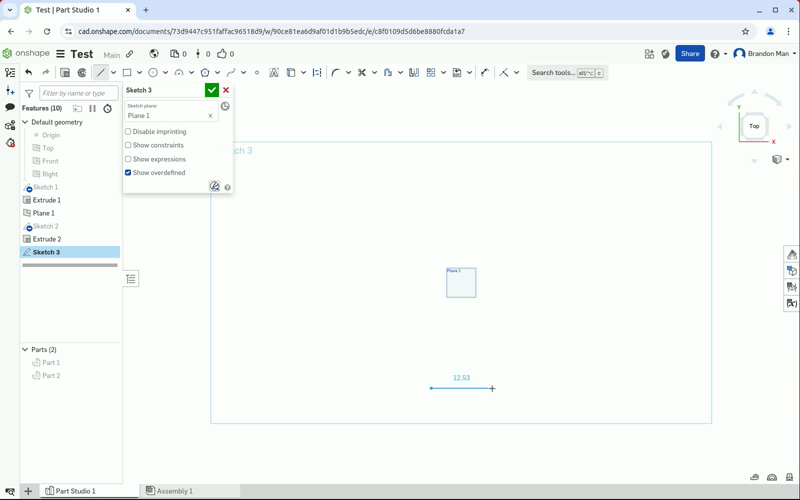
click(492, 388)
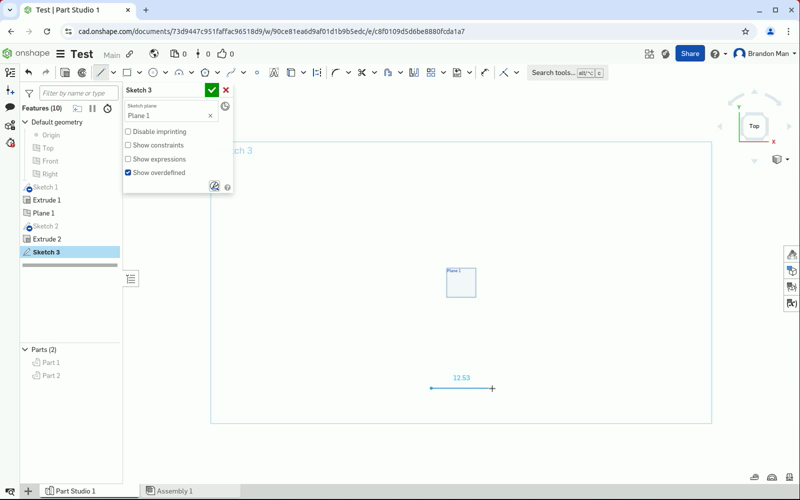
key_up(shift)
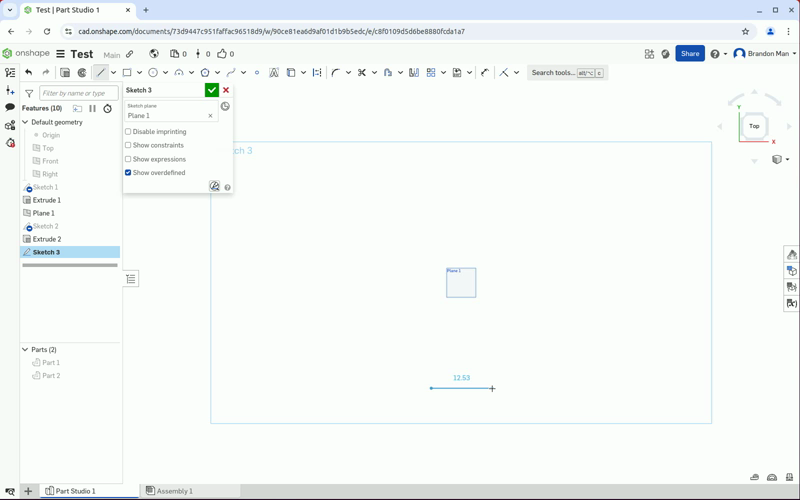
key_down(shift)
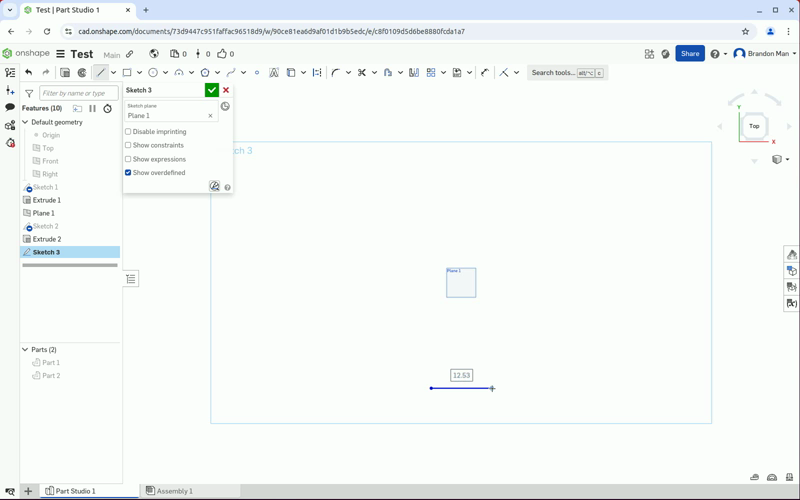
mouse_move(522, 388)
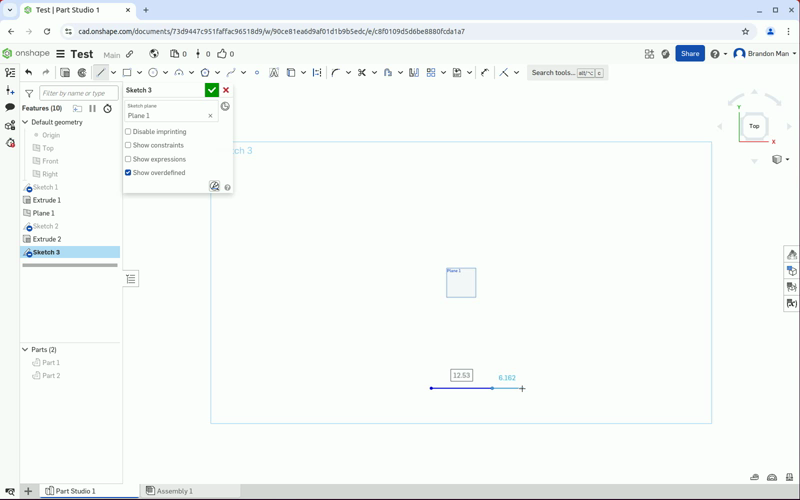
mouse_move(492, 381)
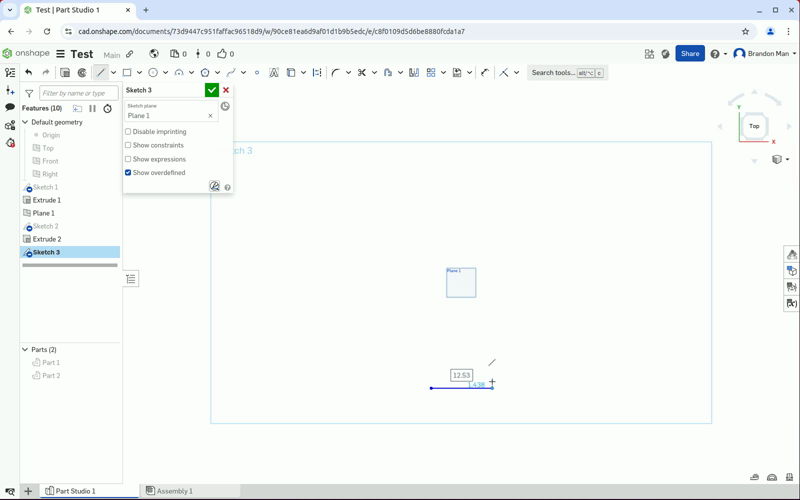
scroll(6)
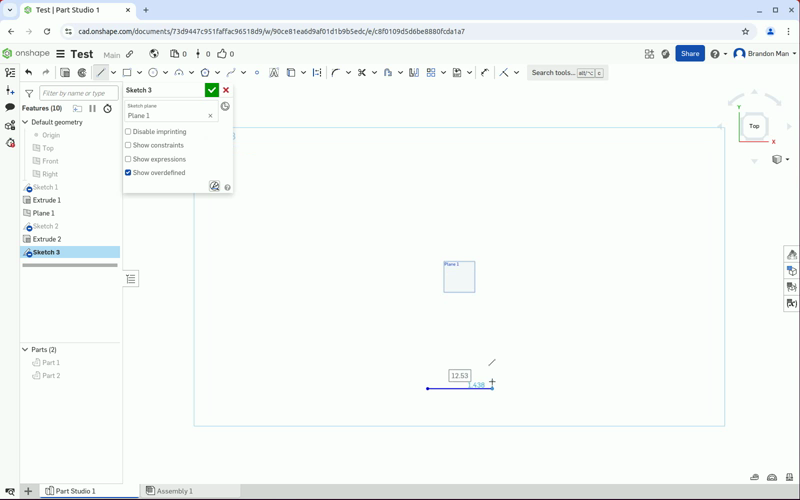
scroll(6)
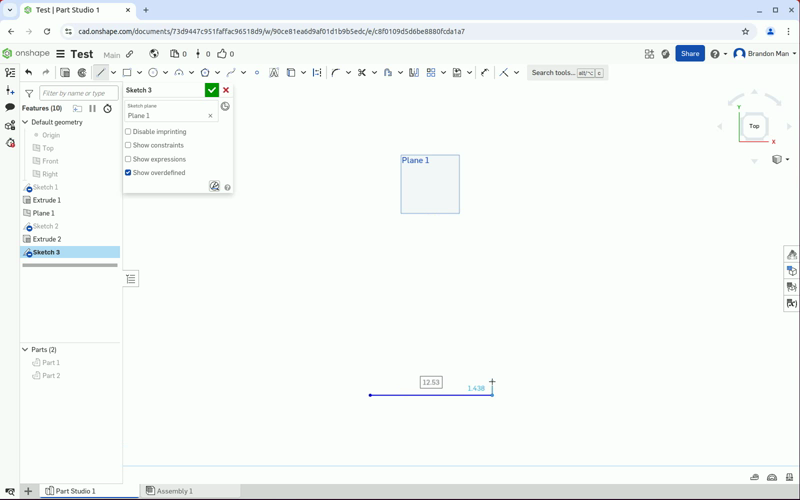
scroll(6)
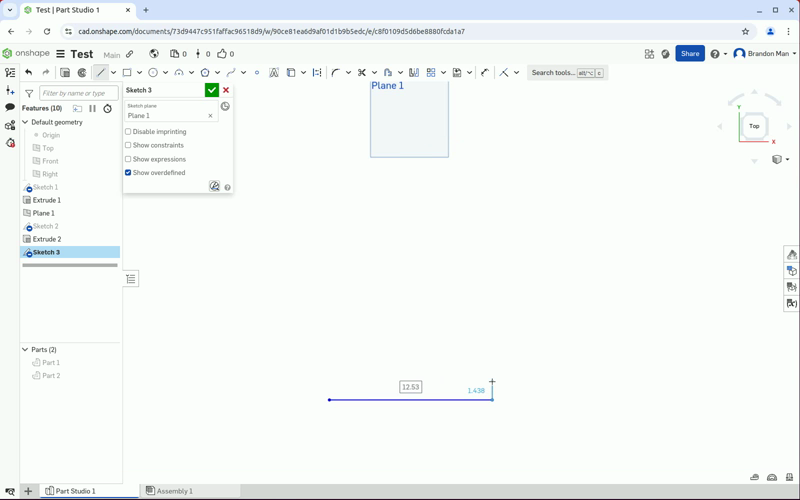
scroll(6)
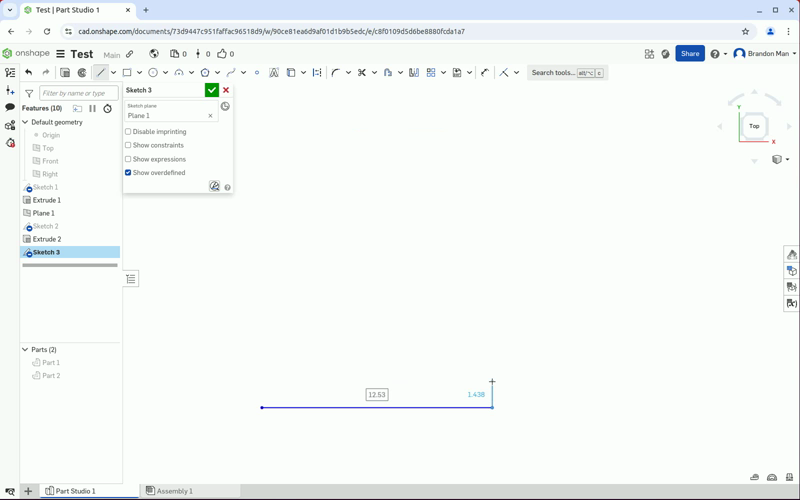
scroll(6)
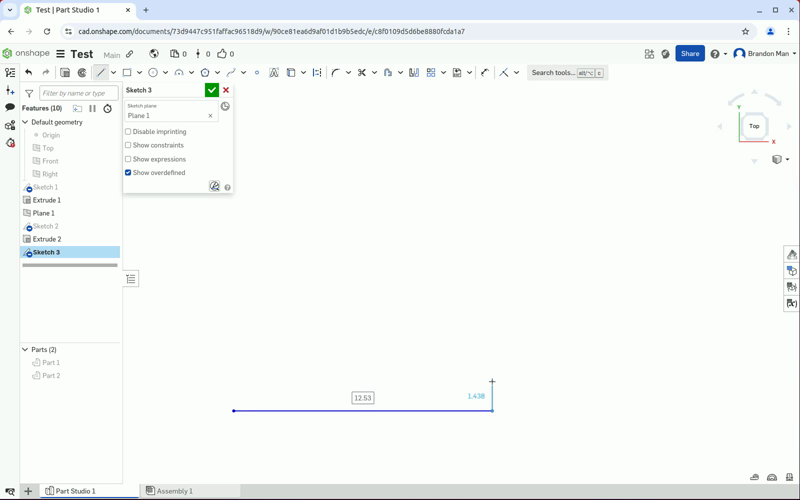
scroll(6)
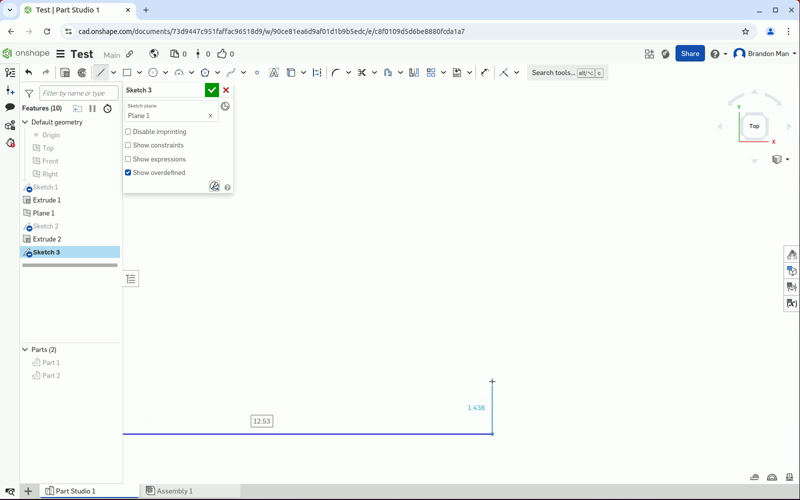
scroll(6)
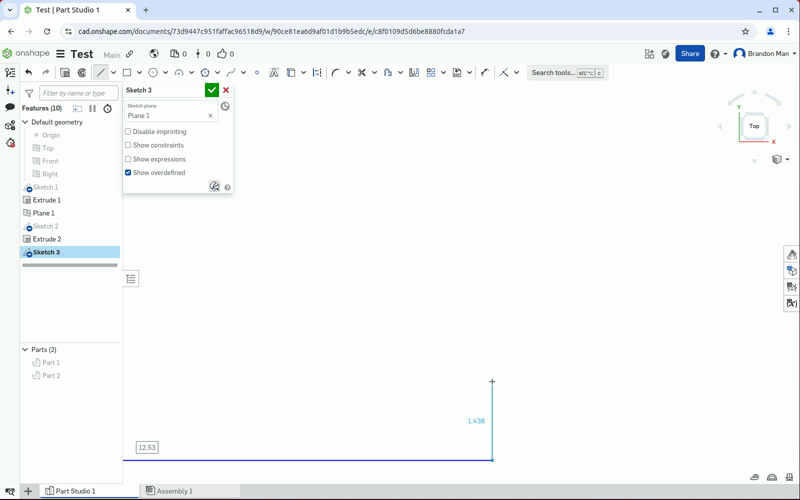
click(492, 381)
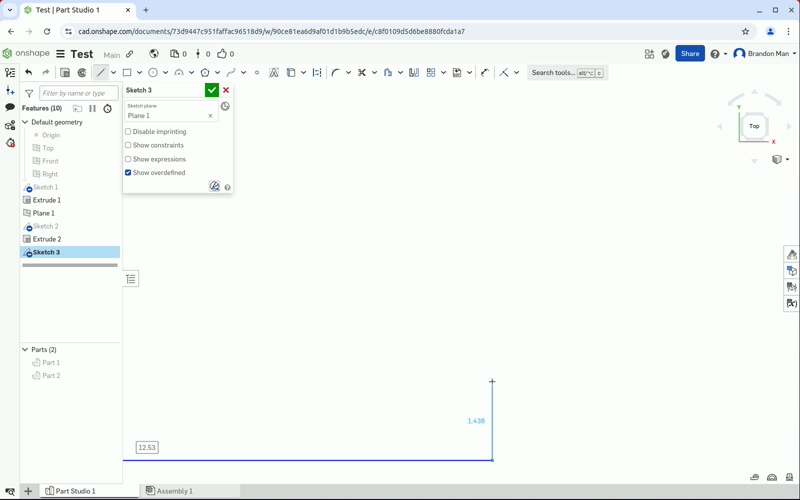
scroll(-6)
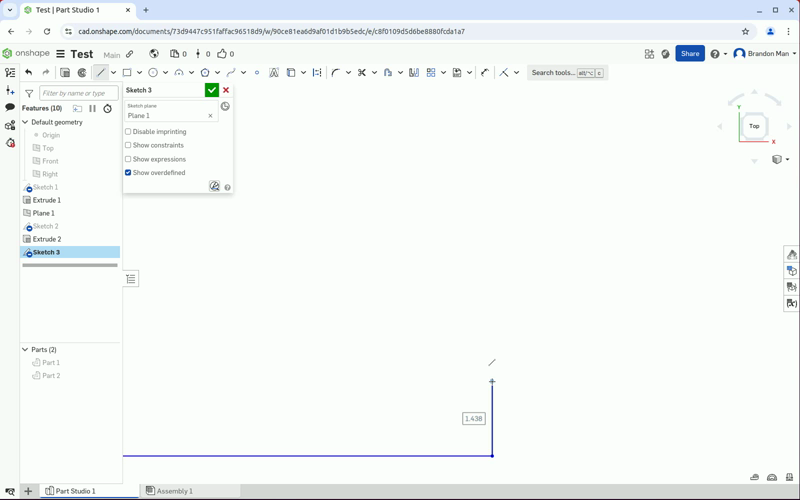
scroll(-6)
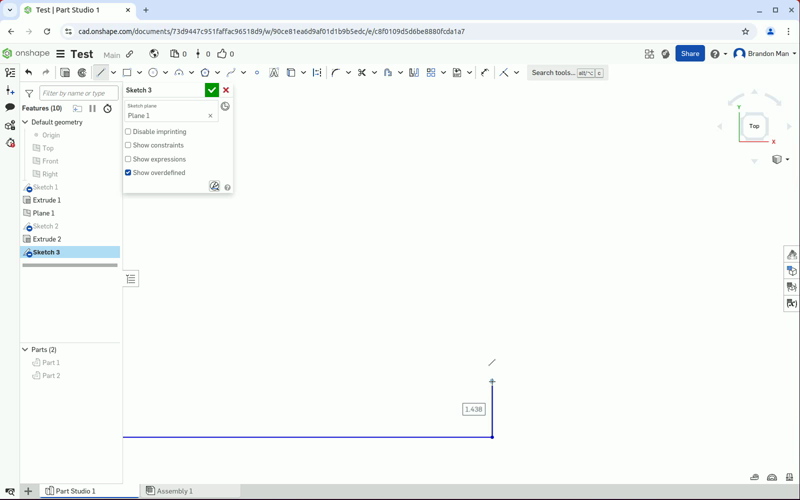
scroll(-6)
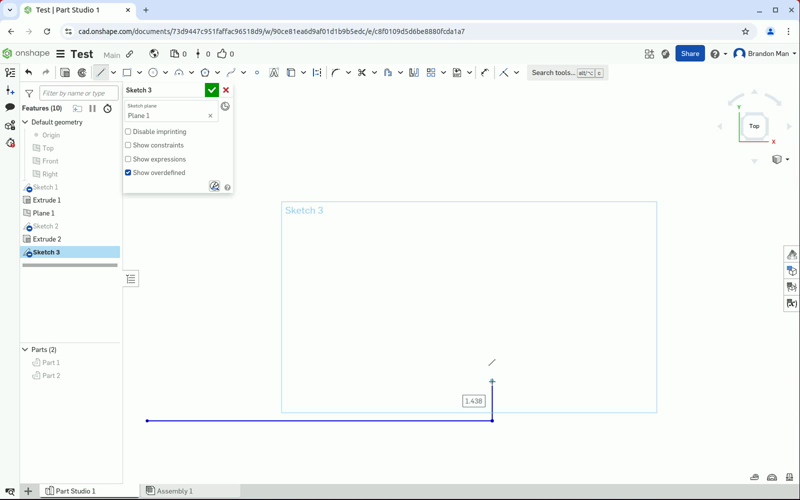
scroll(-6)
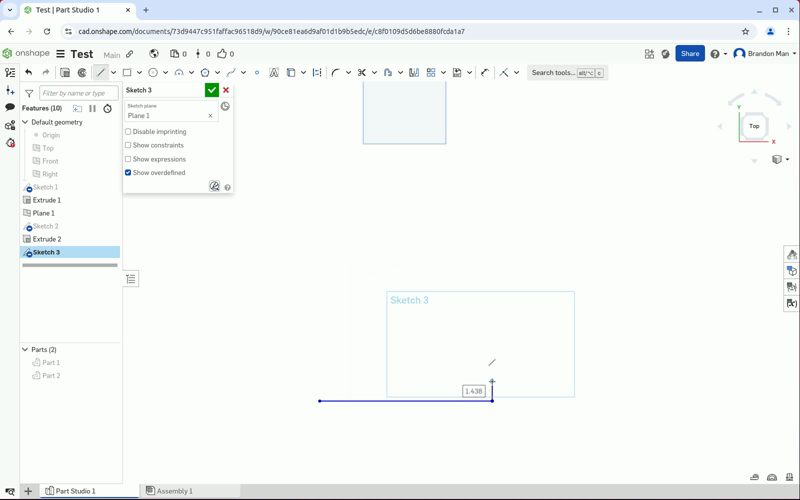
scroll(-6)
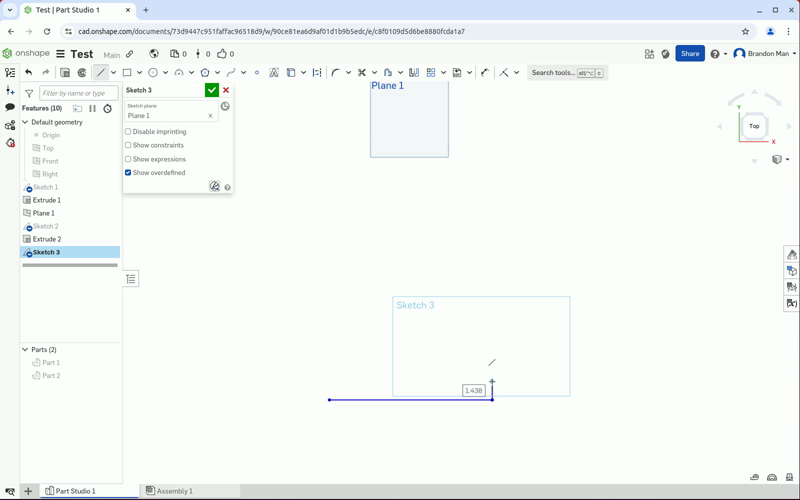
scroll(-6)
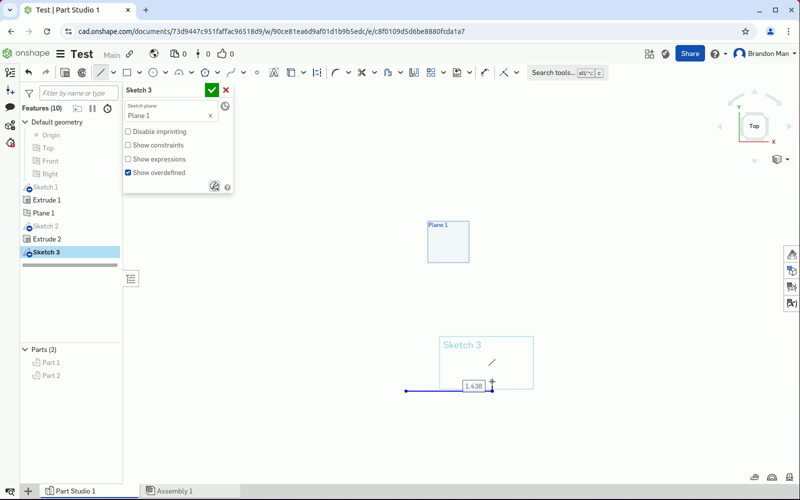
scroll(-6)
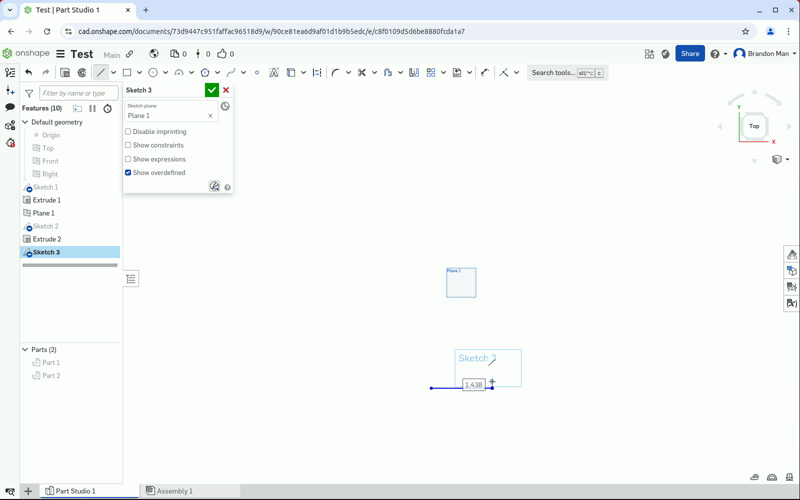
key_up(shift)
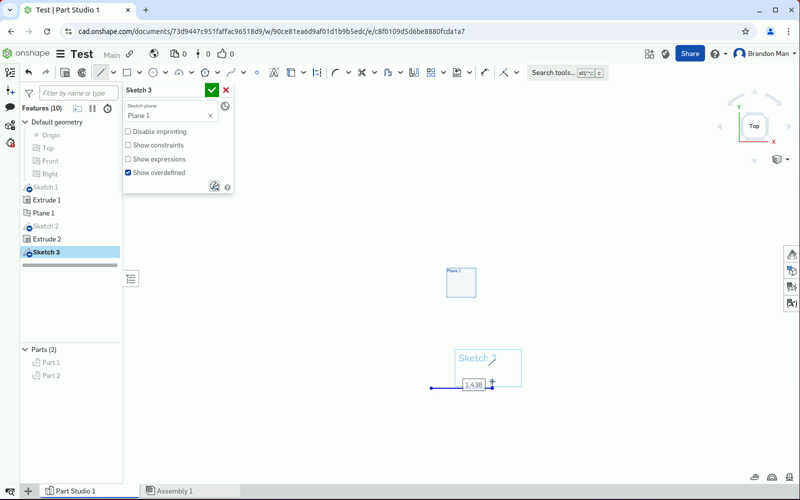
key_down(shift)
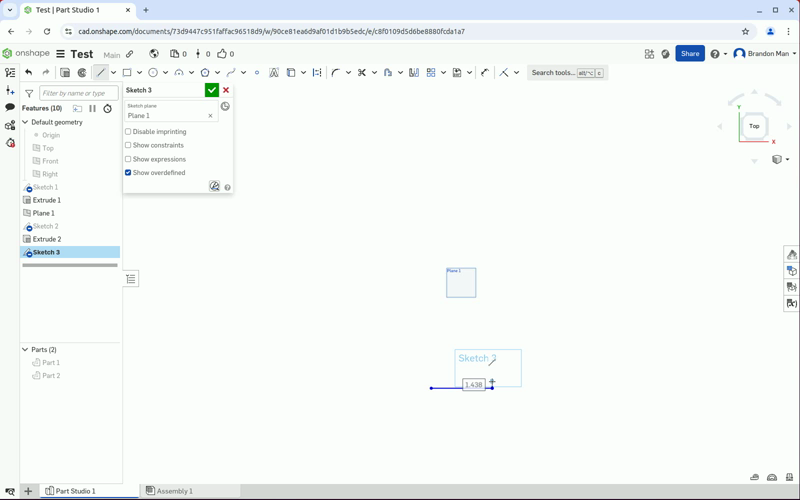
mouse_move(431, 381)
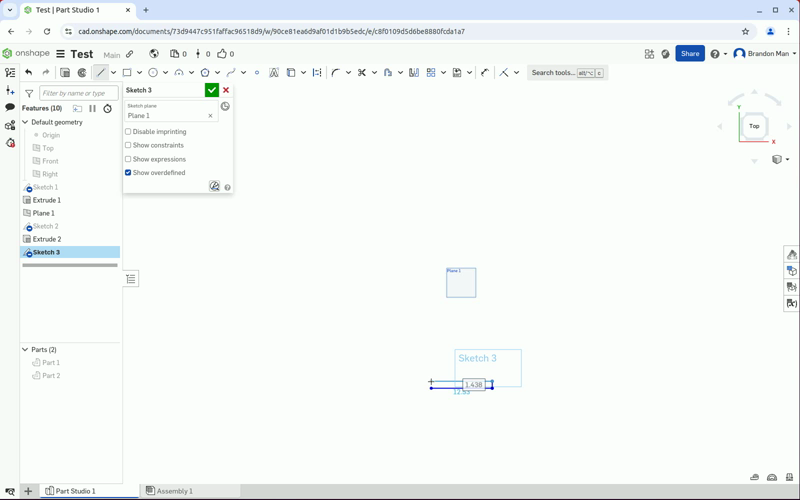
click(431, 381)
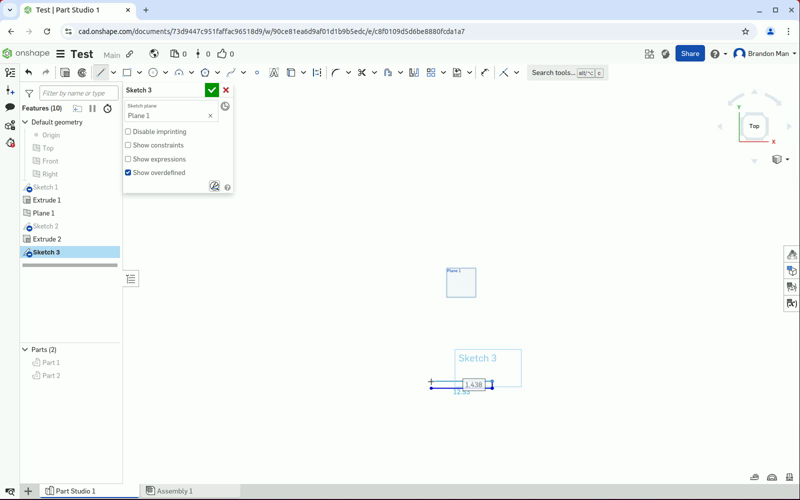
key_up(shift)
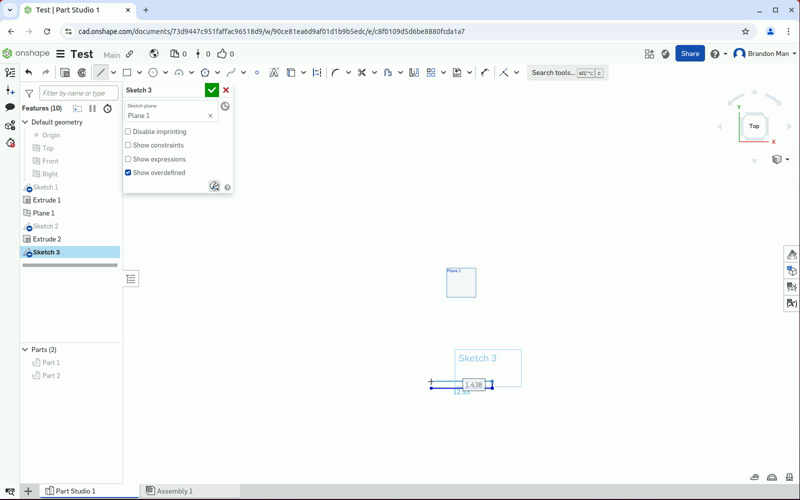
mouse_move(461, 381)
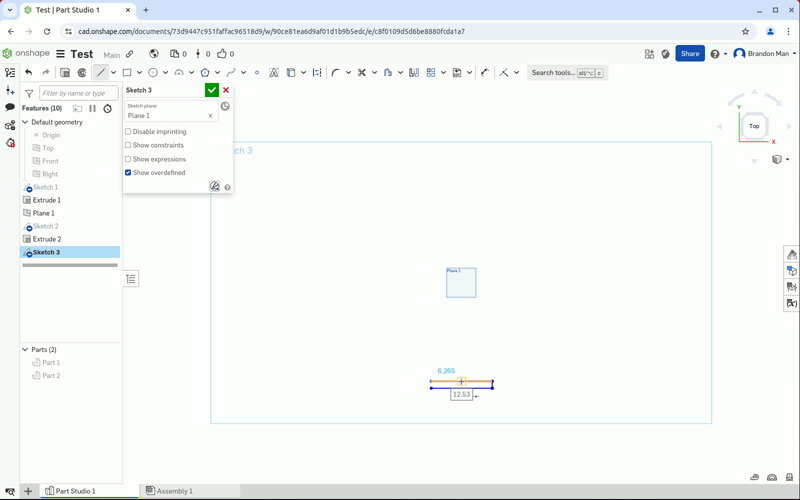
key_down(shift)
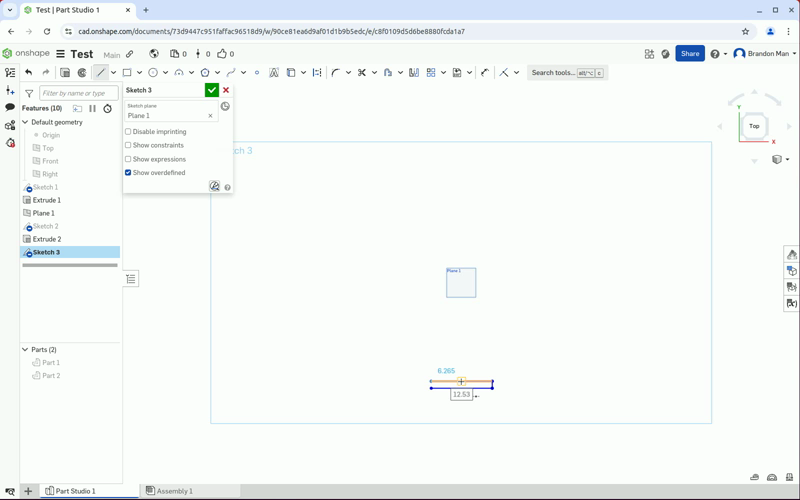
mouse_move(431, 388)
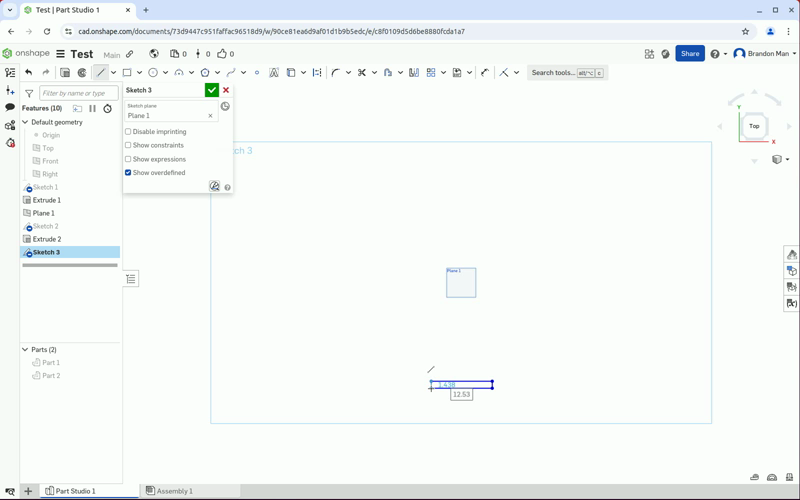
scroll(6)
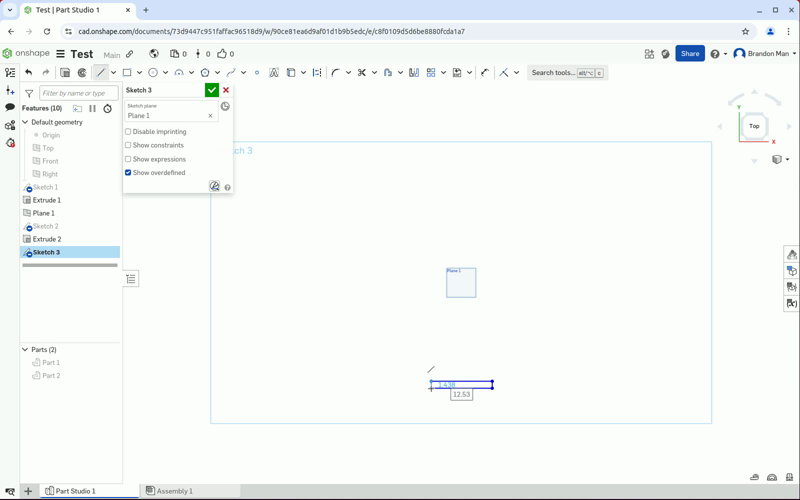
scroll(6)
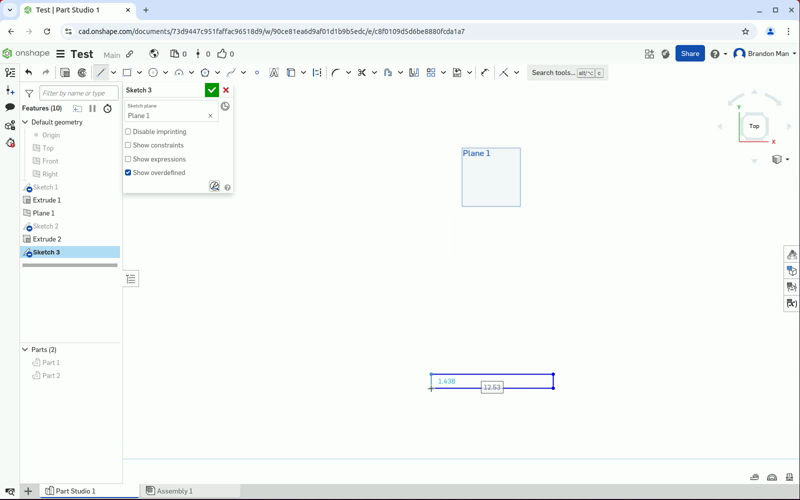
scroll(6)
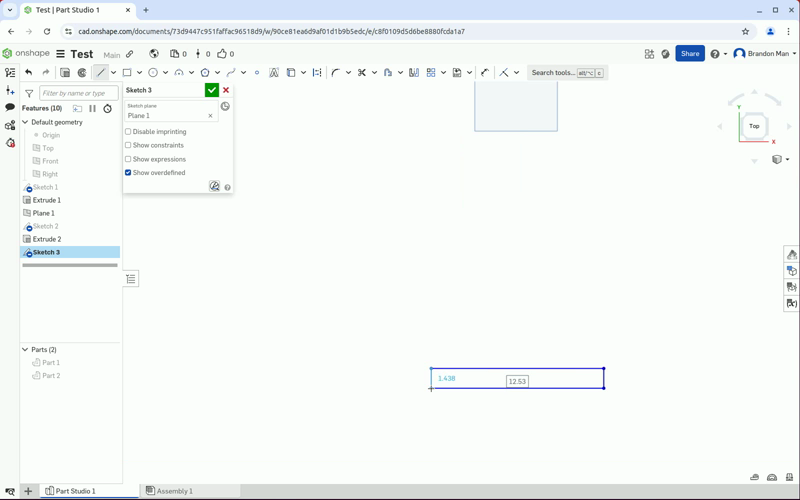
scroll(6)
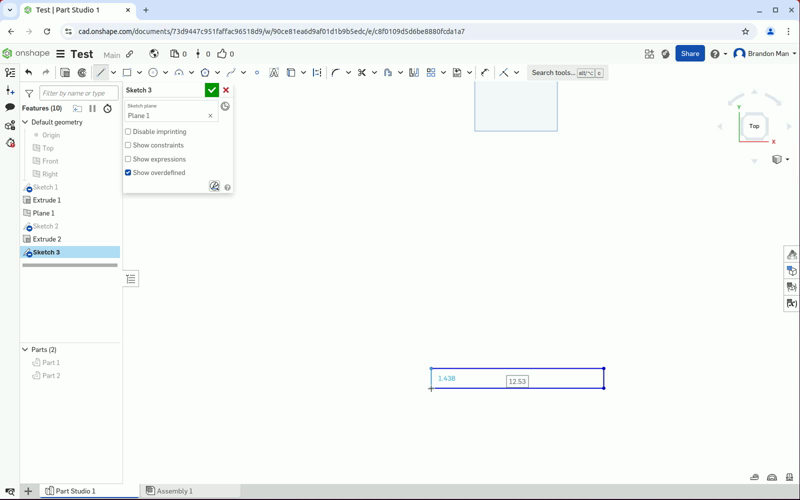
scroll(6)
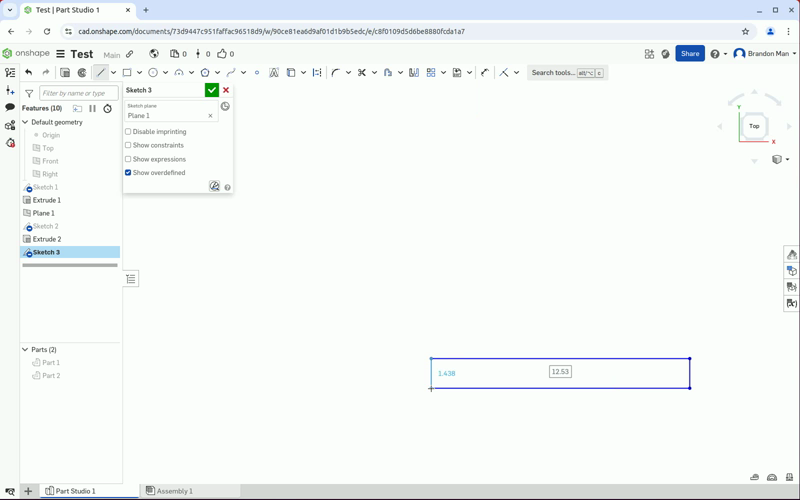
scroll(6)
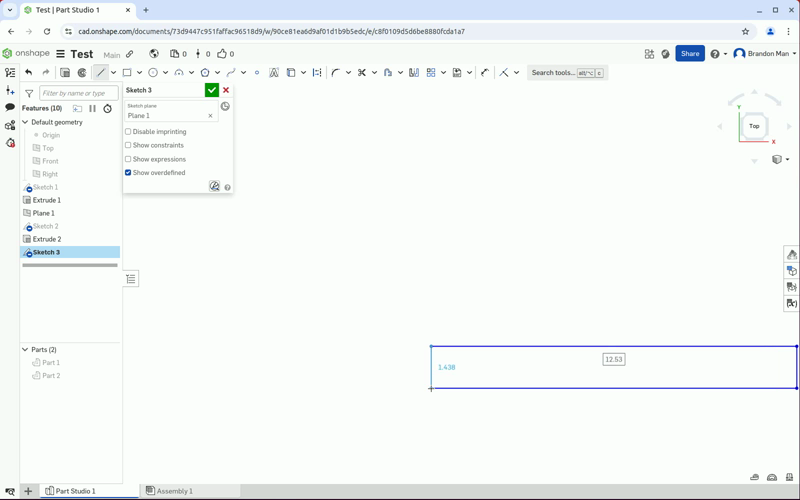
scroll(6)
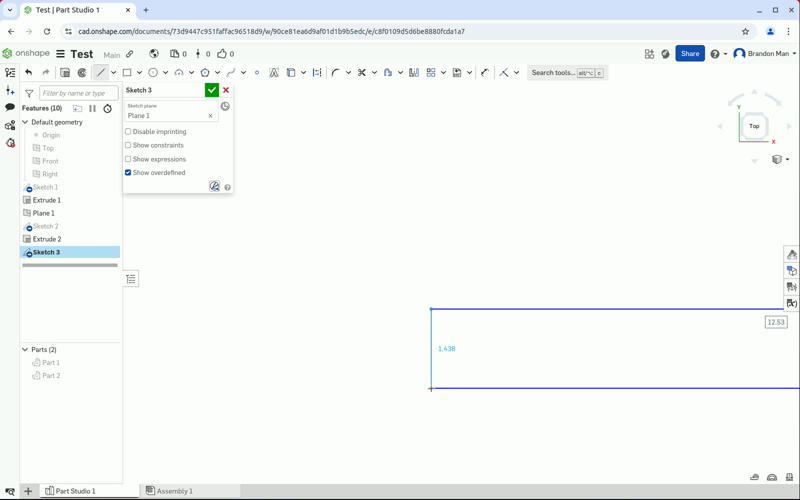
key_up(shift)
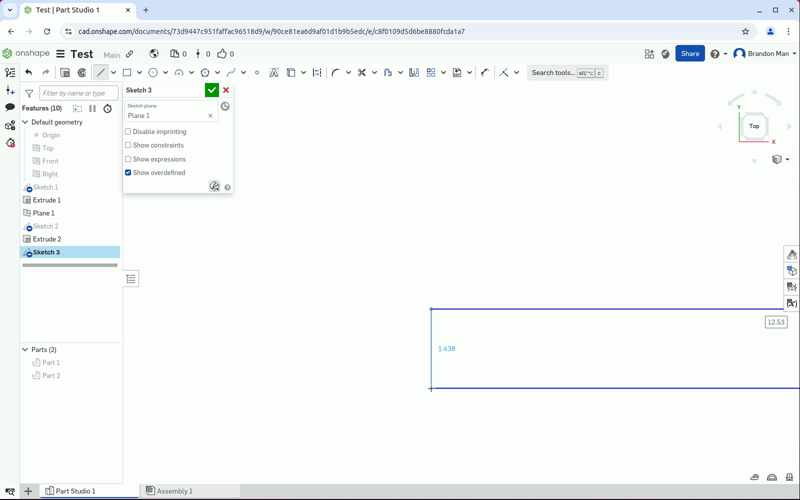
click(431, 388)
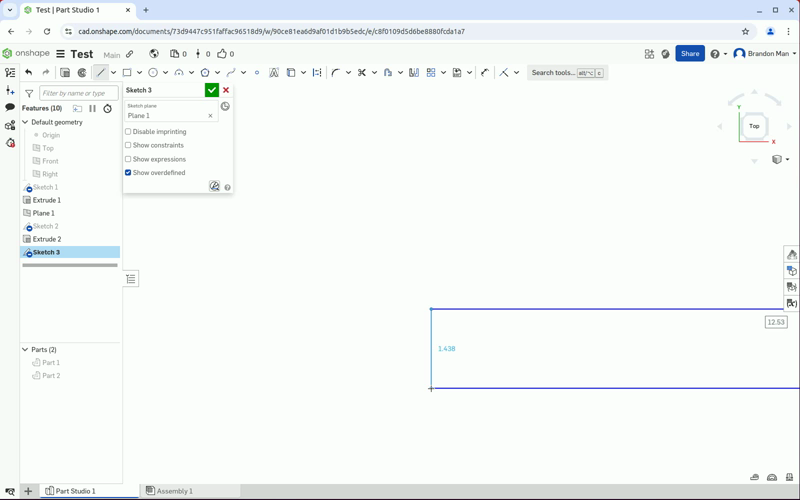
scroll(-6)
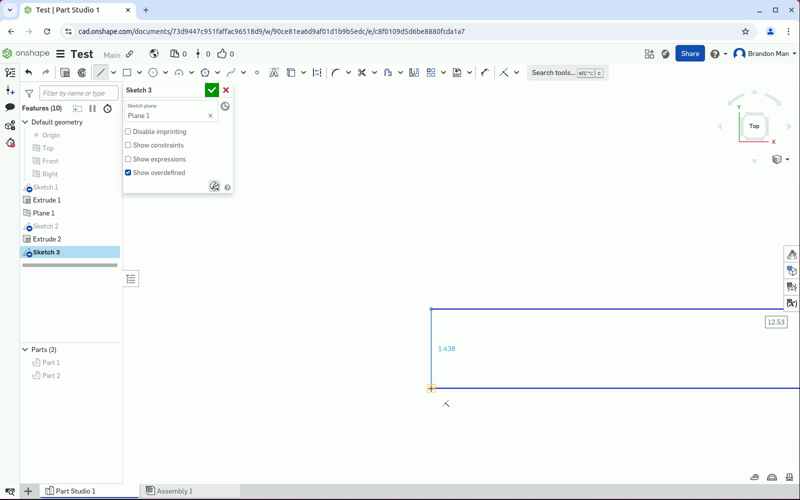
scroll(-6)
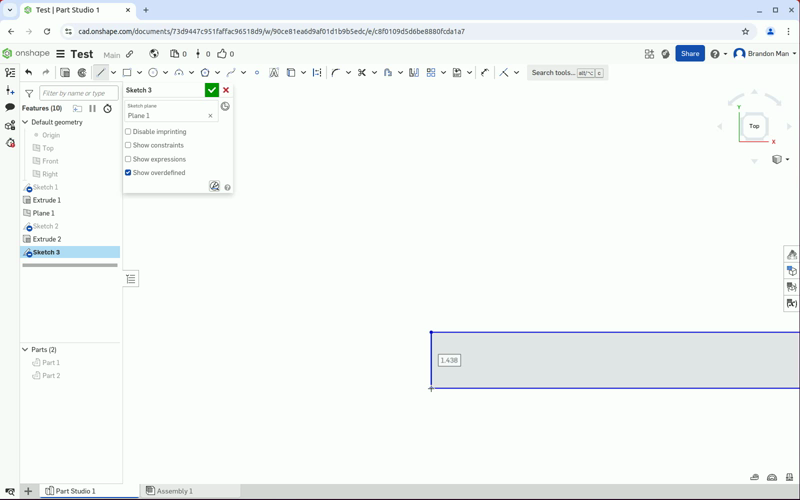
scroll(-6)
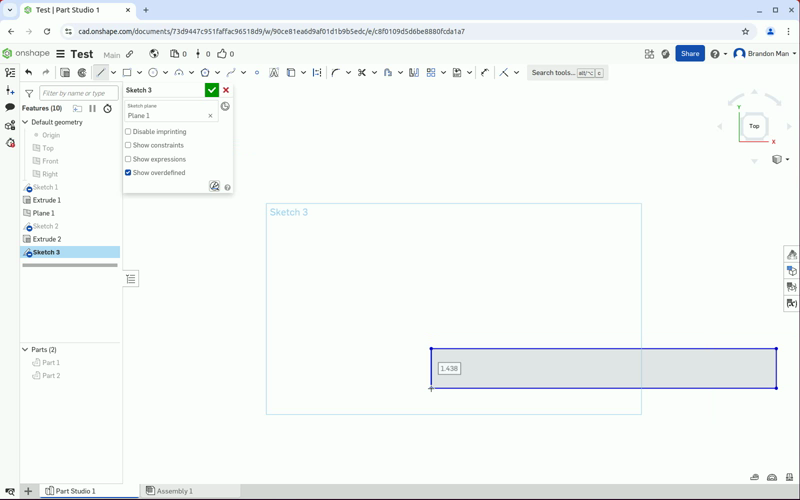
scroll(-6)
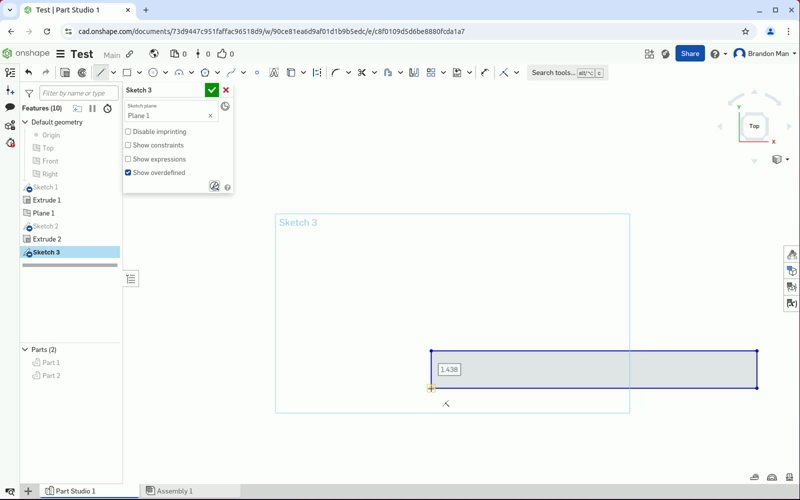
scroll(-6)
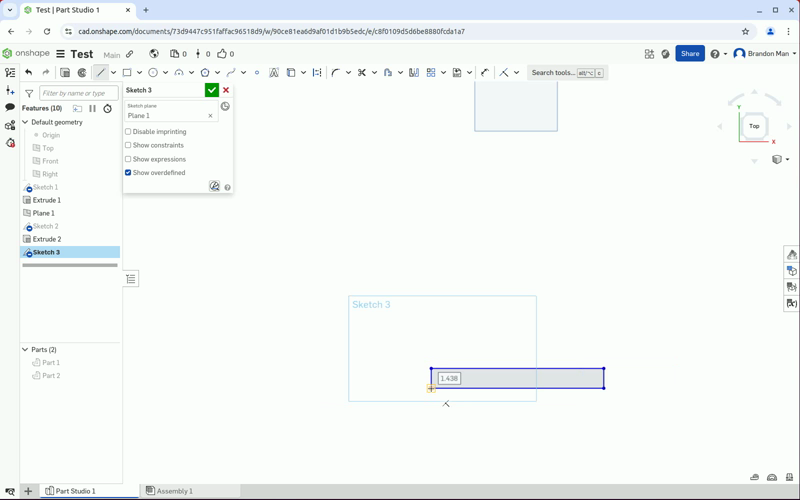
scroll(-6)
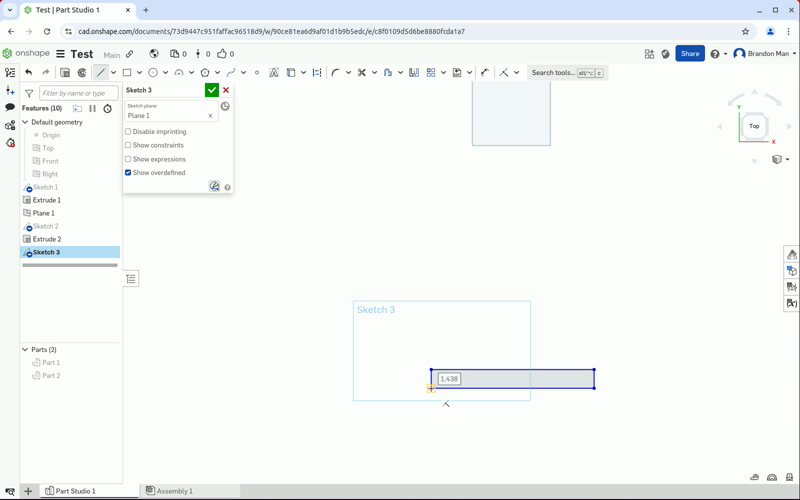
scroll(-6)
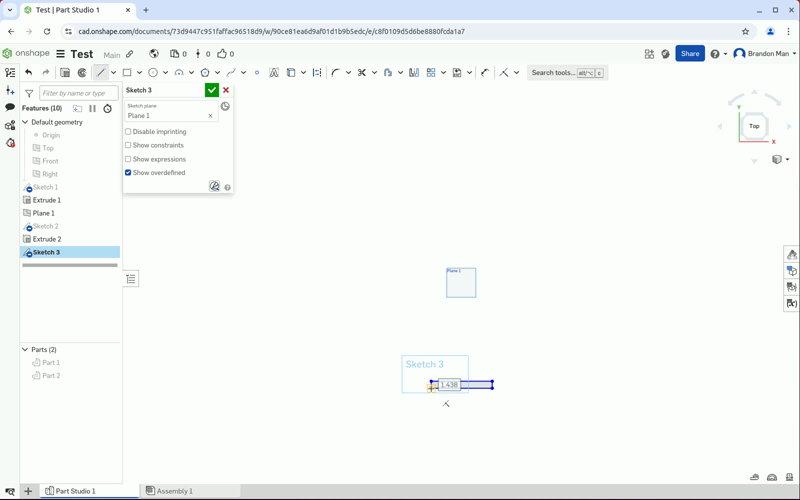
key(esc)
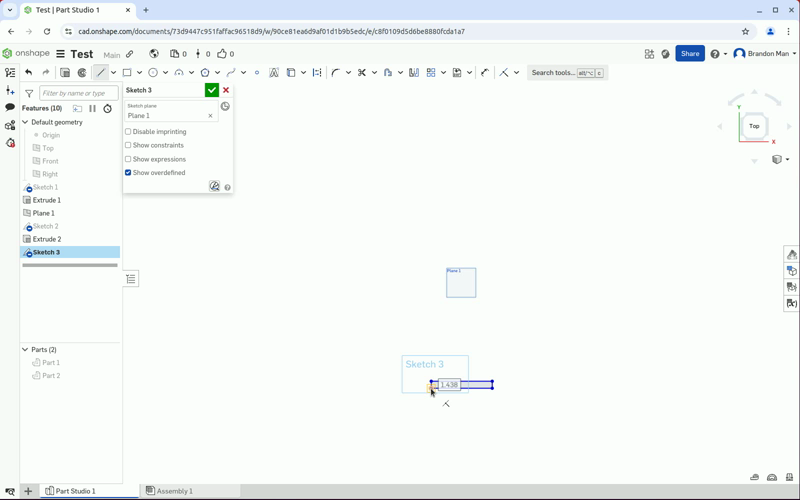
mouse_move(457, 383)
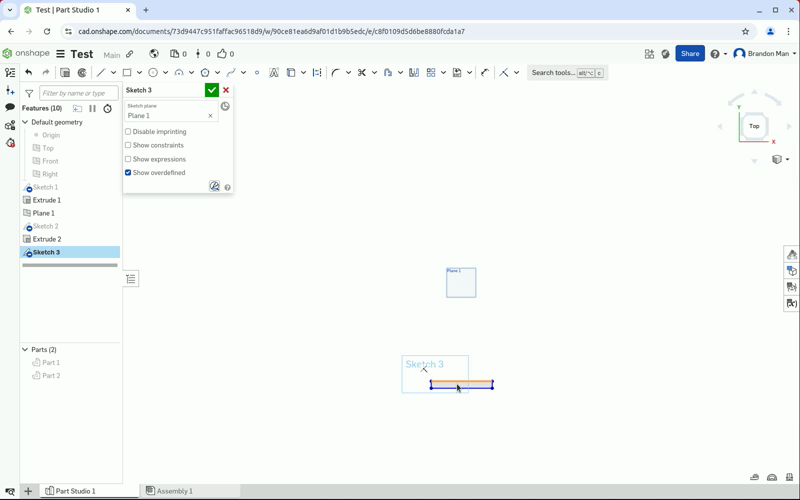
scroll(6)
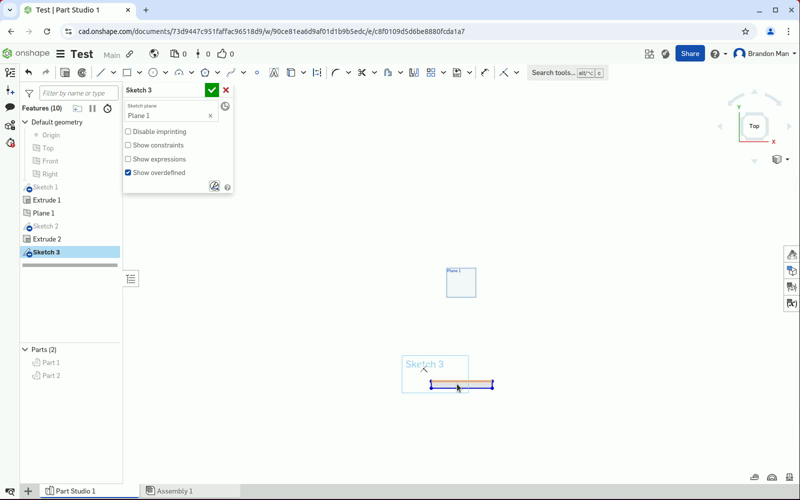
scroll(6)
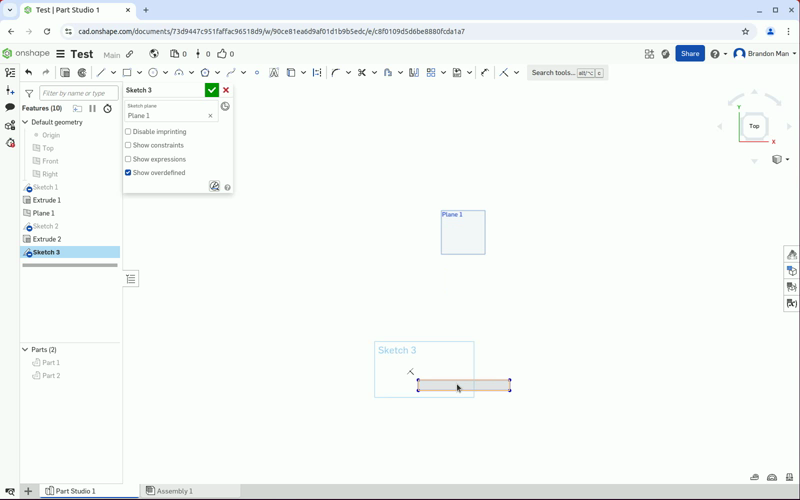
scroll(6)
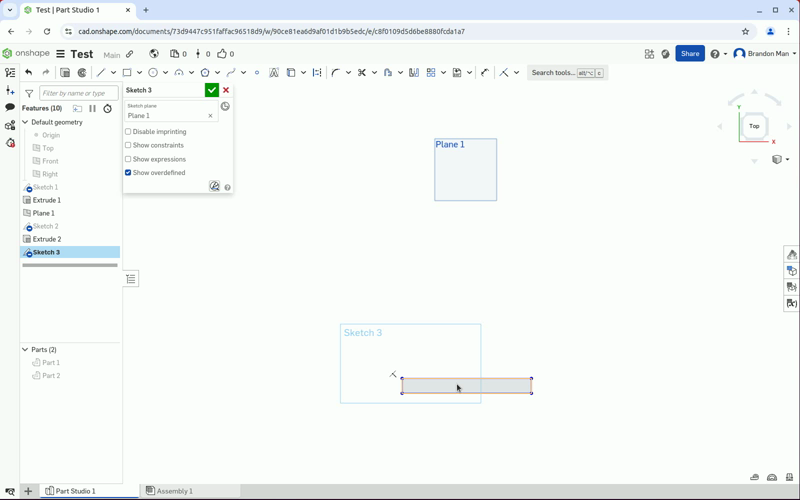
scroll(6)
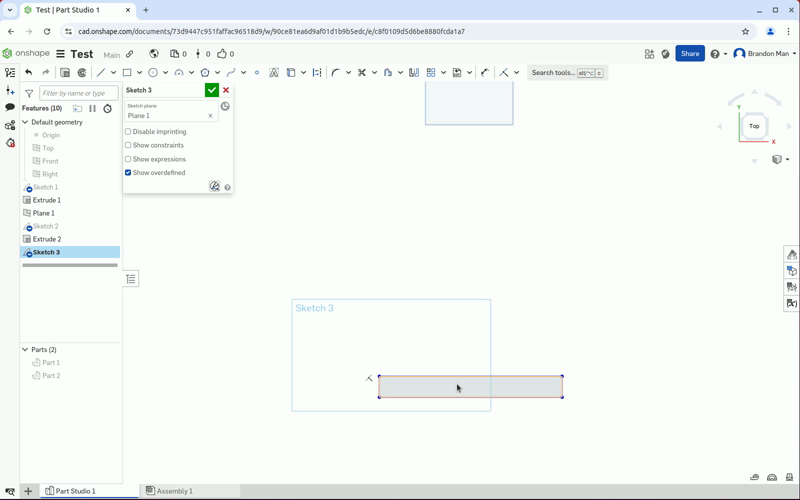
scroll(6)
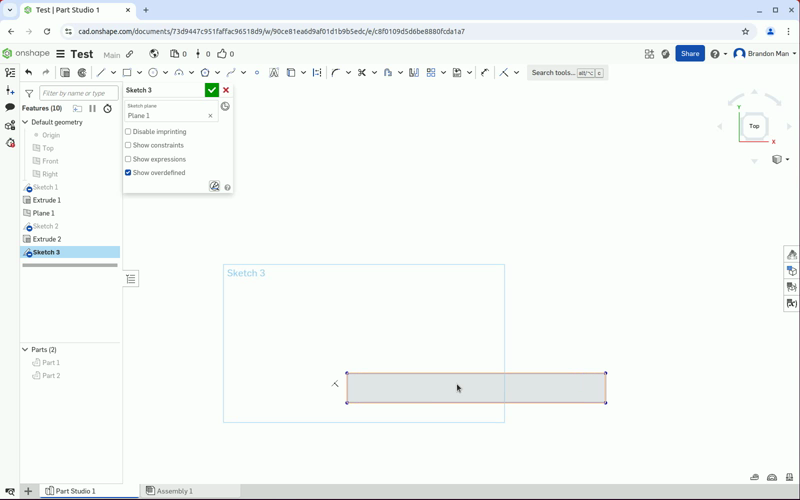
scroll(6)
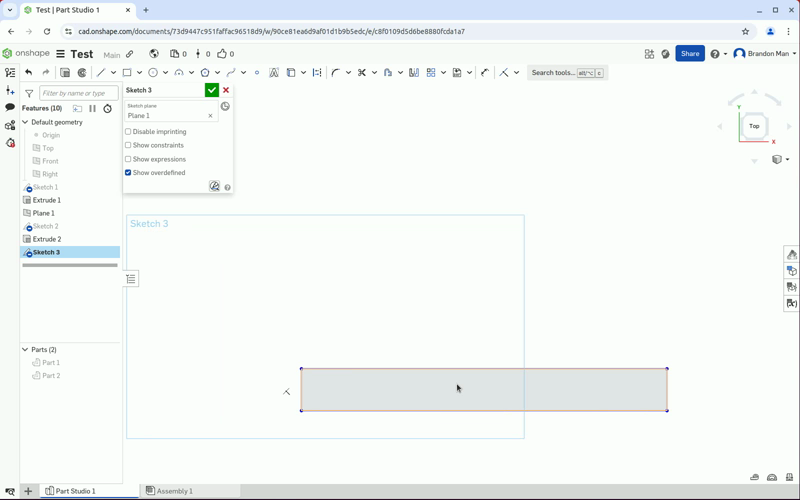
scroll(6)
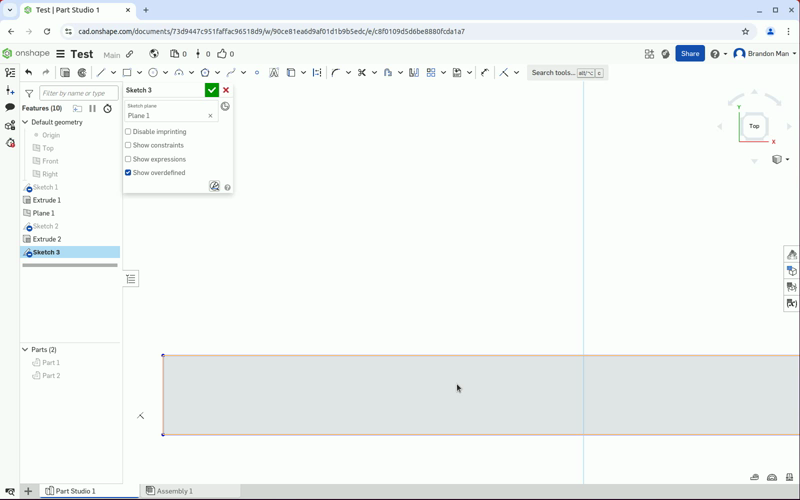
click(457, 383)
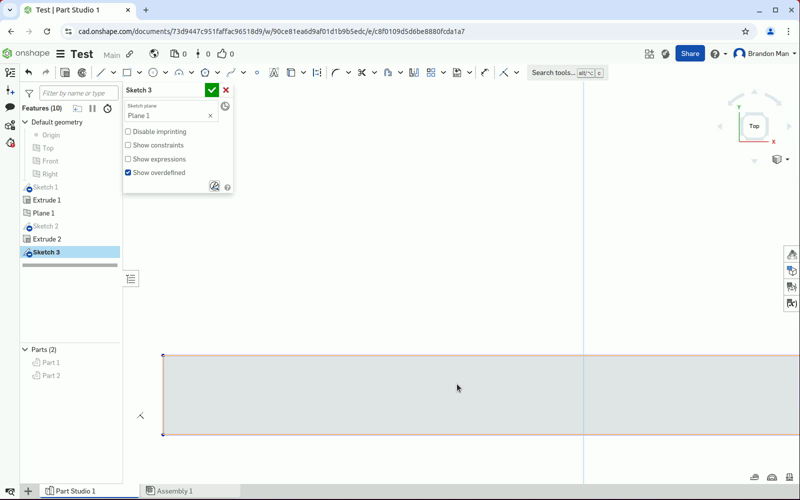
scroll(-6)
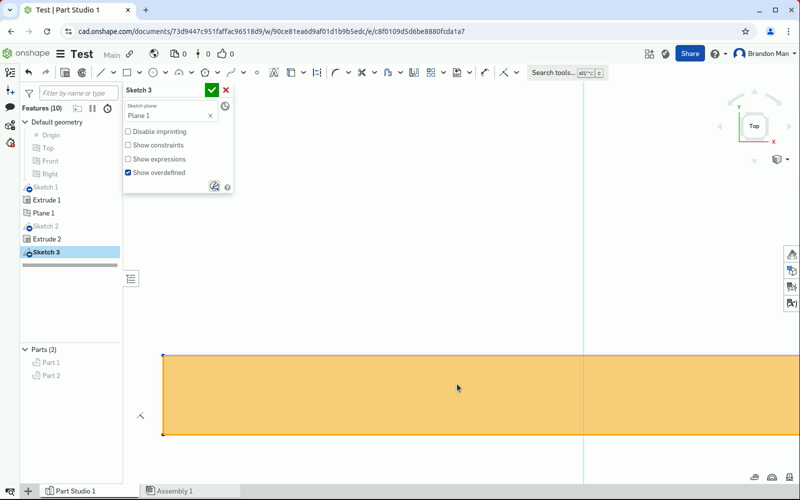
scroll(-6)
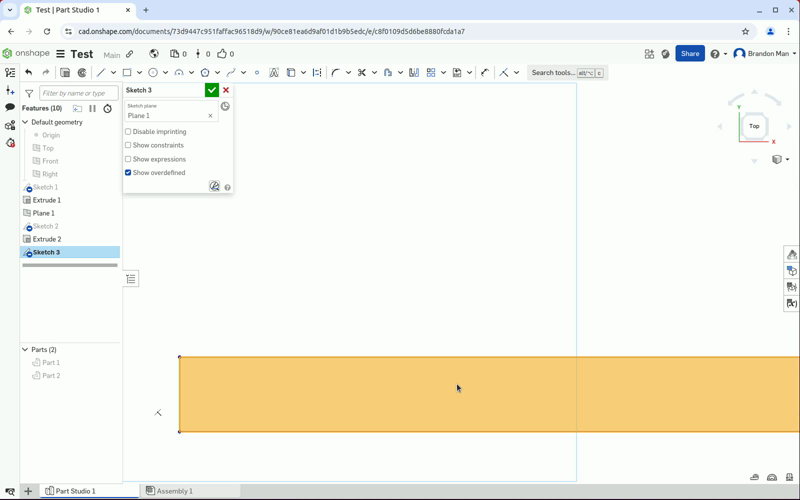
scroll(-6)
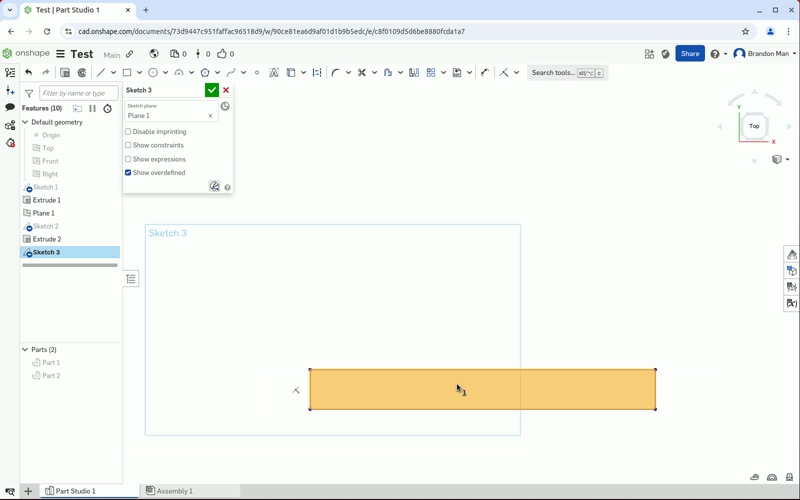
scroll(-6)
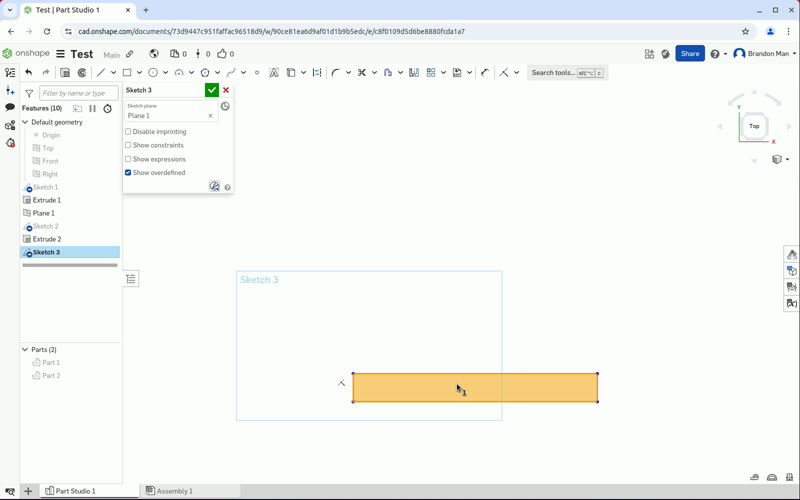
scroll(-6)
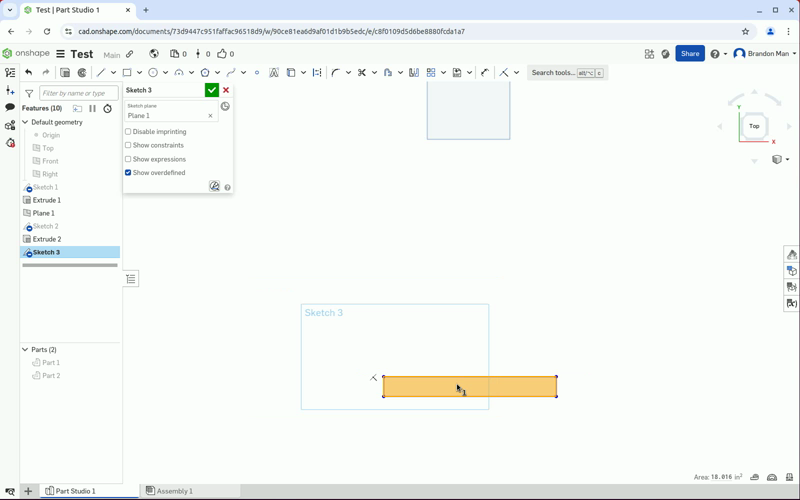
scroll(-6)
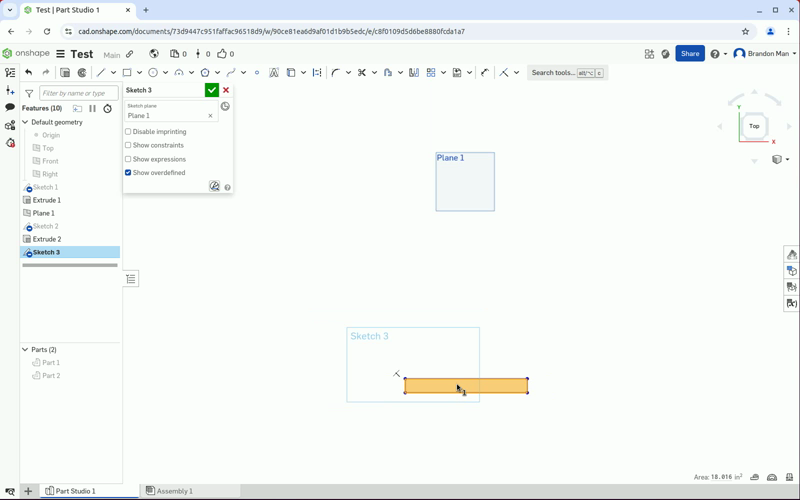
scroll(-6)
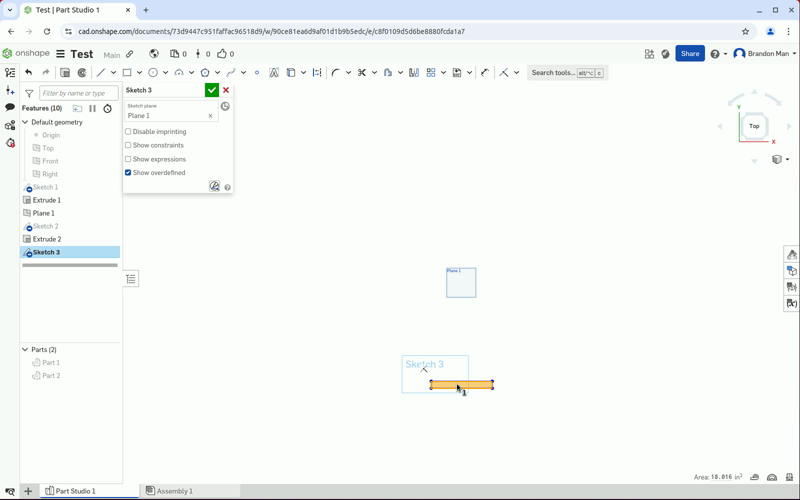
mouse_move(73, 352)
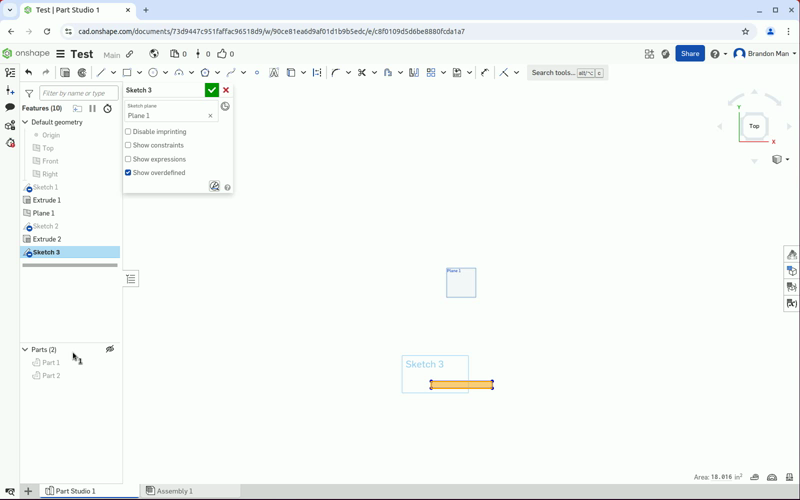
key(shift+y)
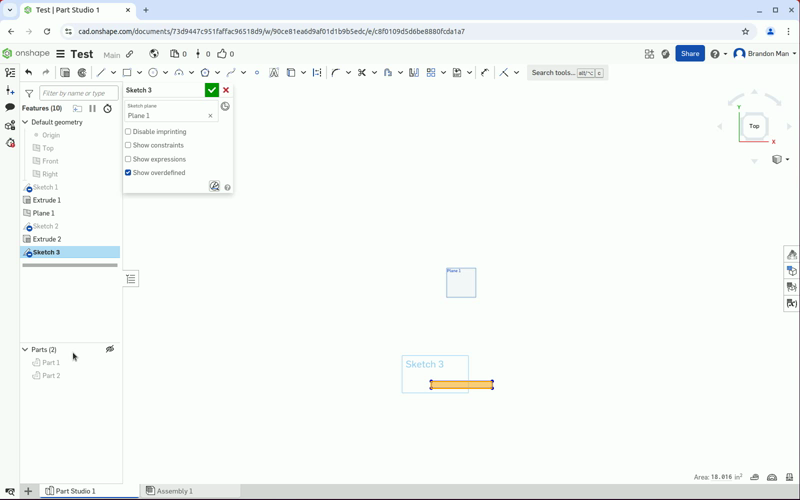
key(shift+e)
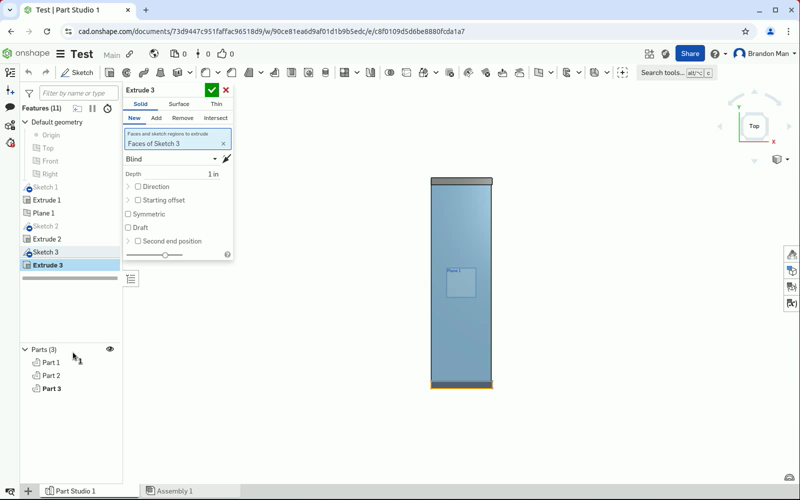
mouse_move(143, 106)
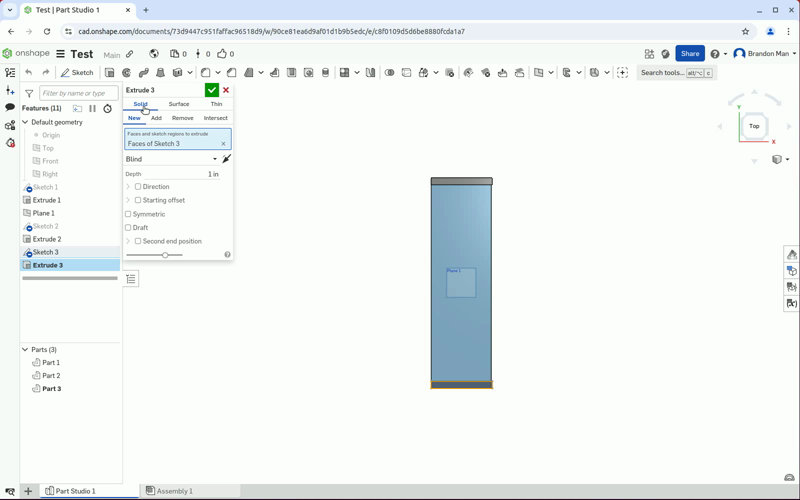
click(143, 106)
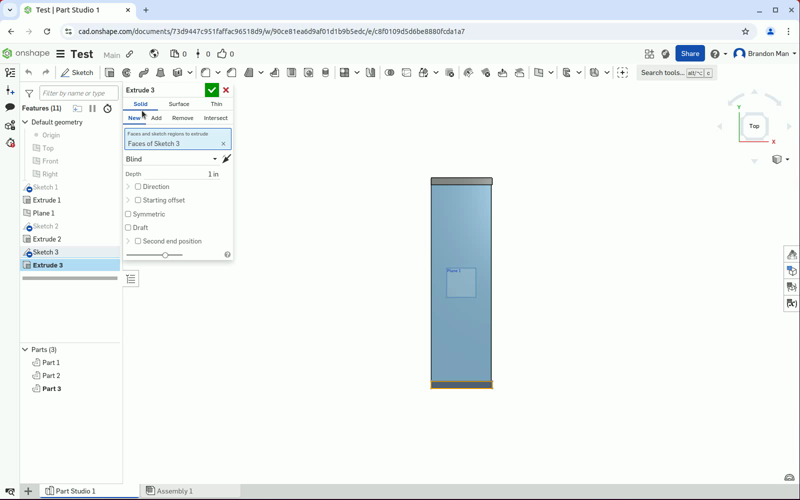
mouse_move(137, 120)
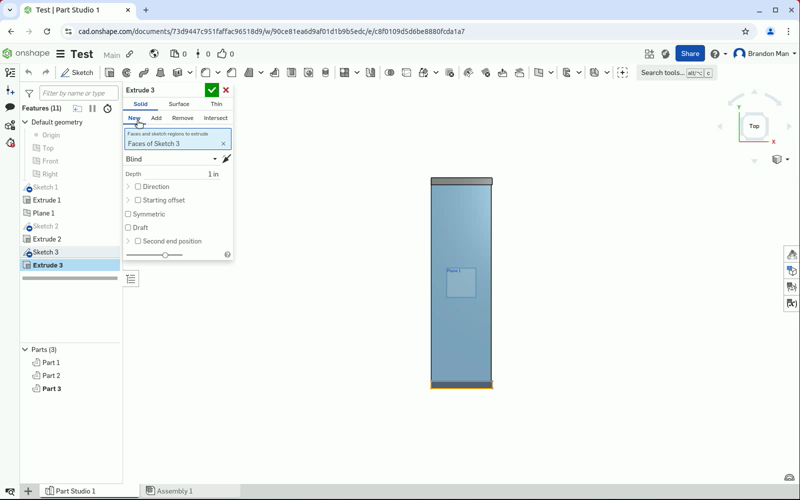
click(137, 120)
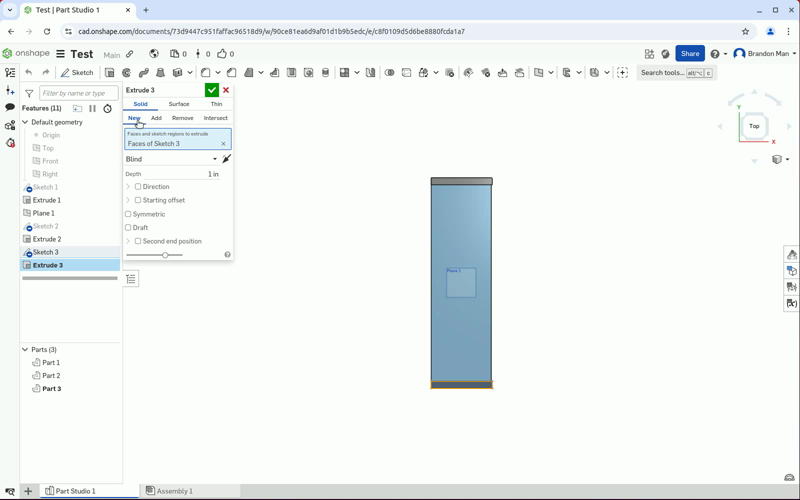
key(tab, 4)
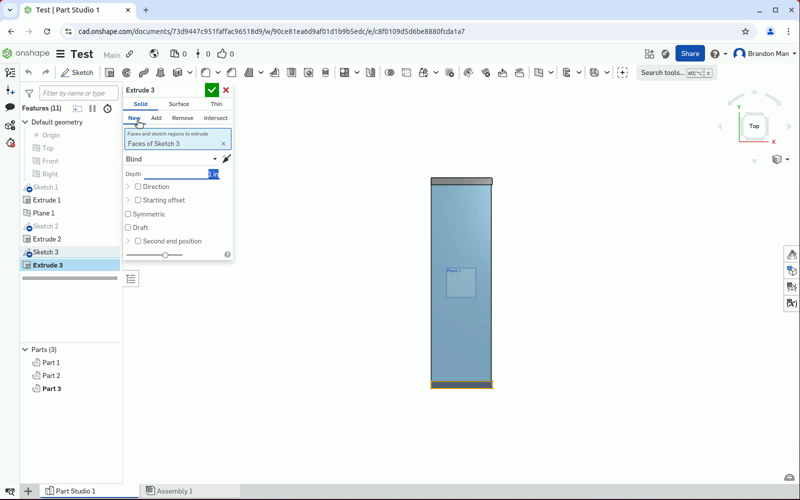
text(19.016)
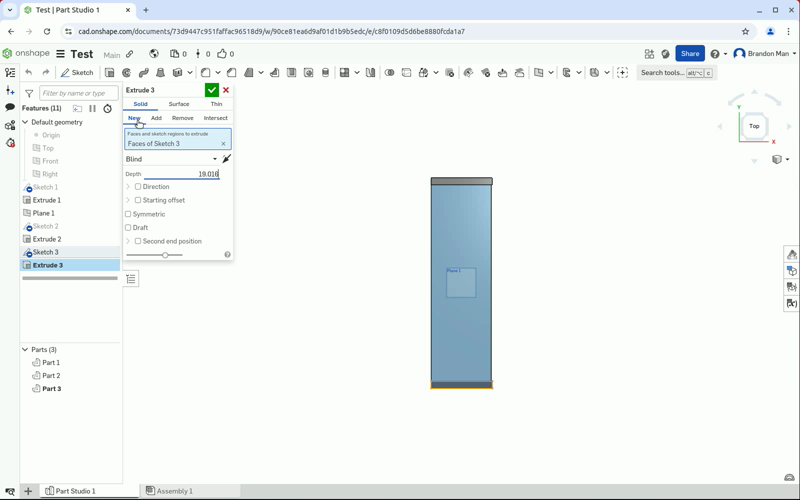
key(enter)
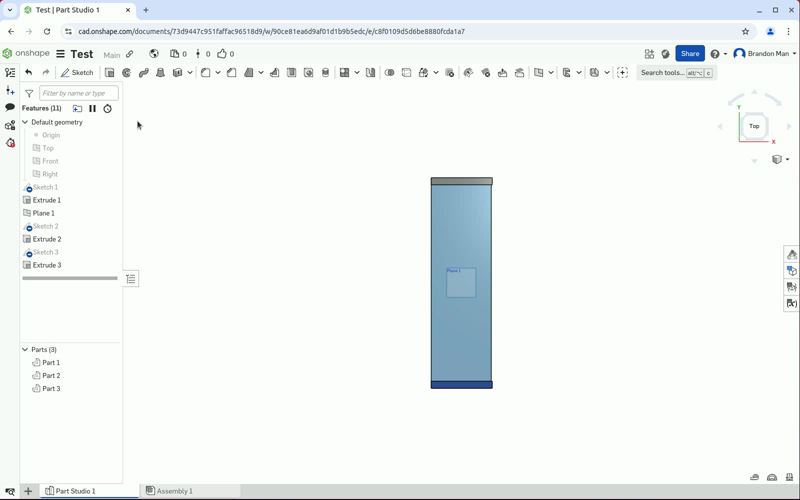
key(shift+h)
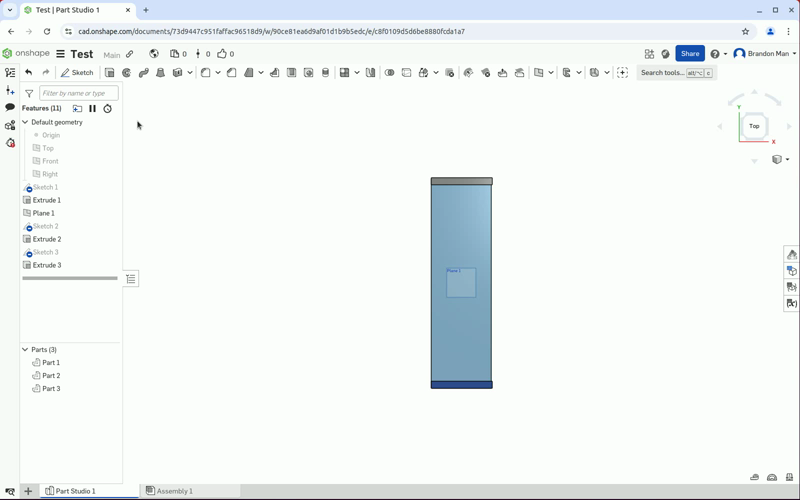
key(shift+h)
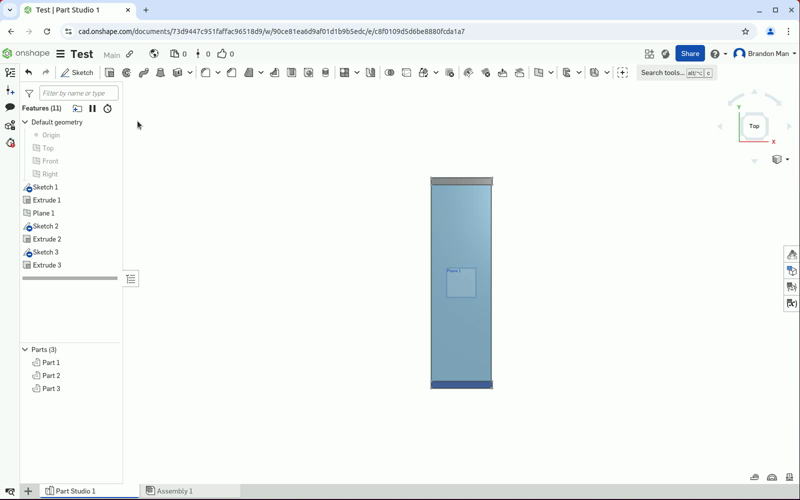
key(shift+7)
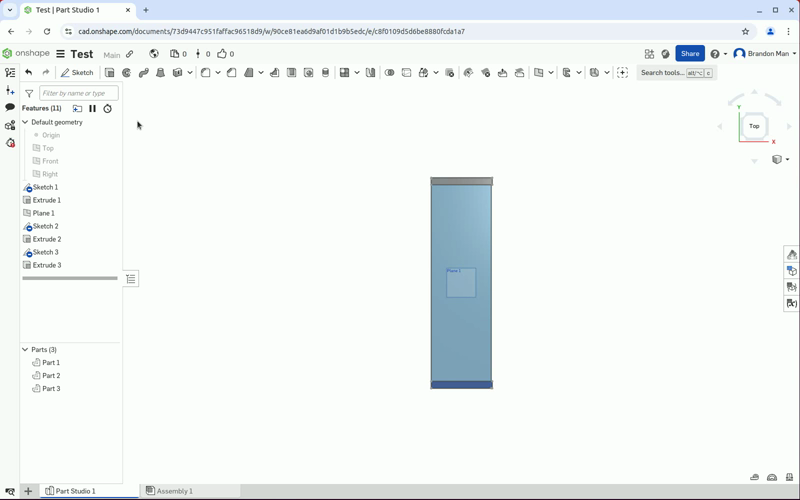
key(up, 3)
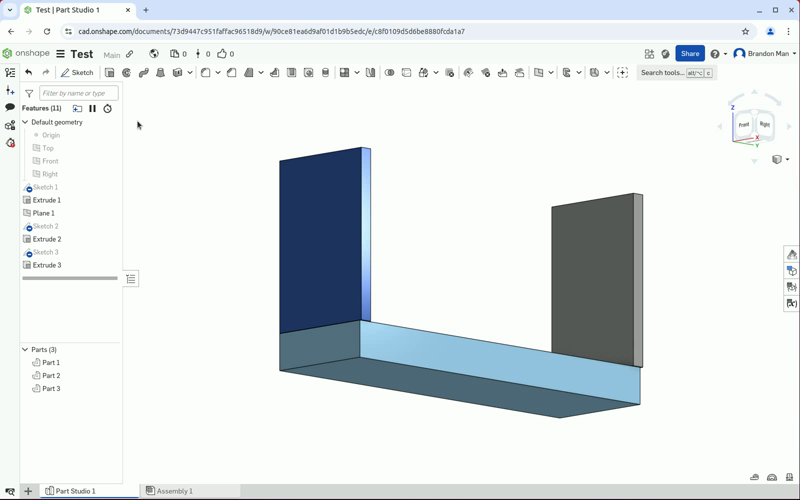
key(left, 3)
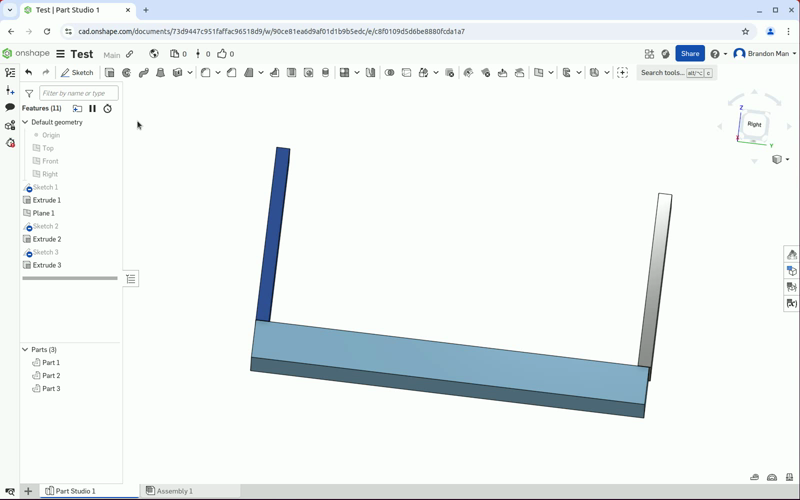
key(right, 3)
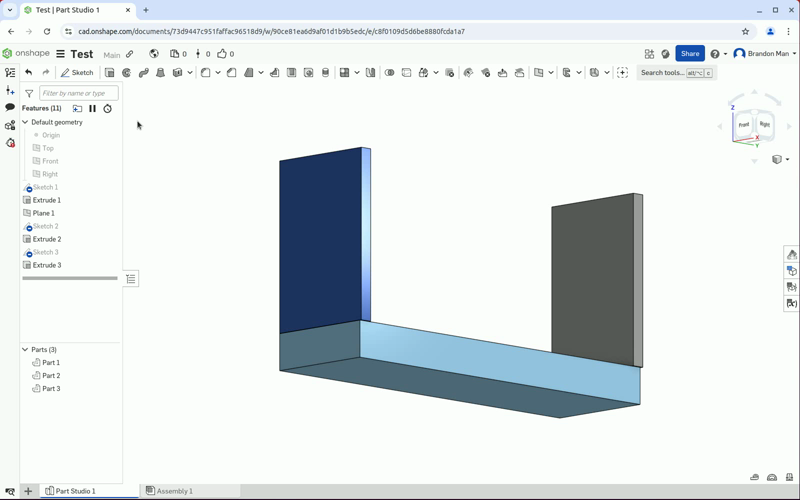
key(down, 3)
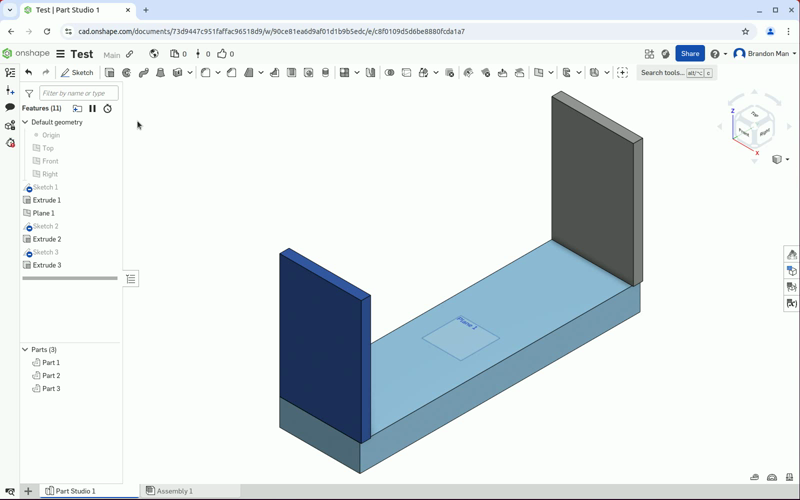
mouse_move(73, 189)
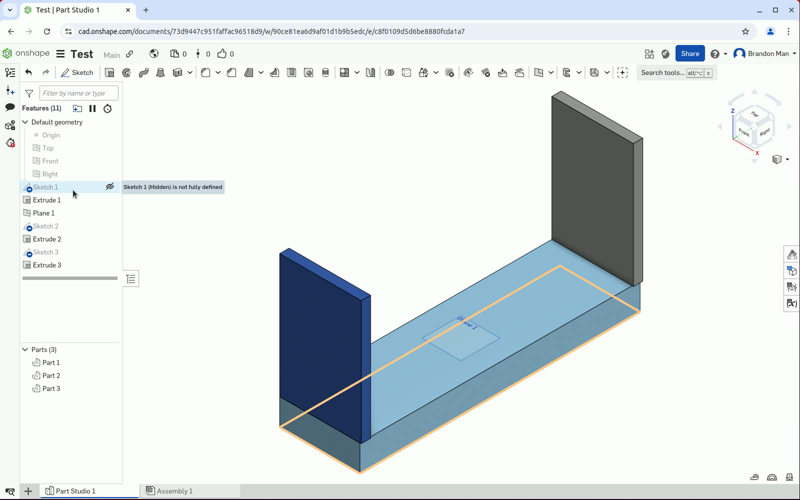
click(73, 189)